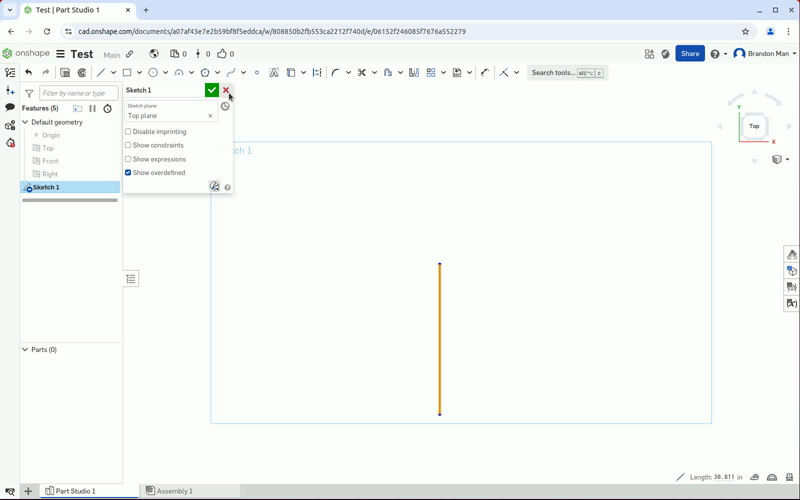
key(shift+h)
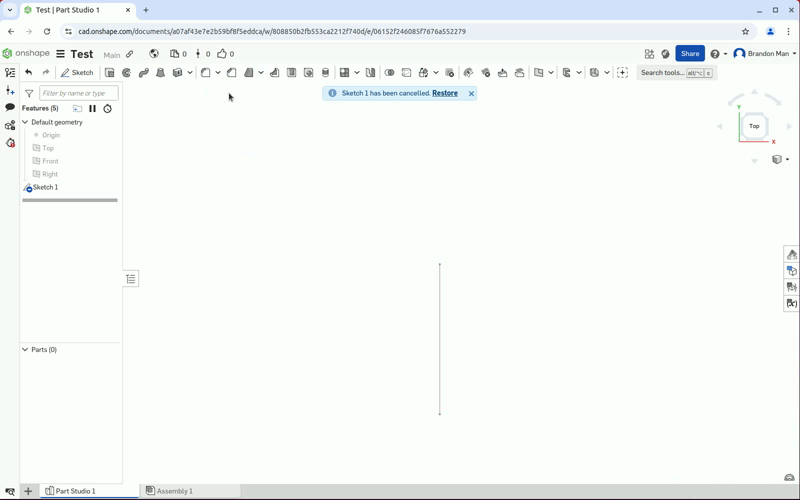
key(shift+s)
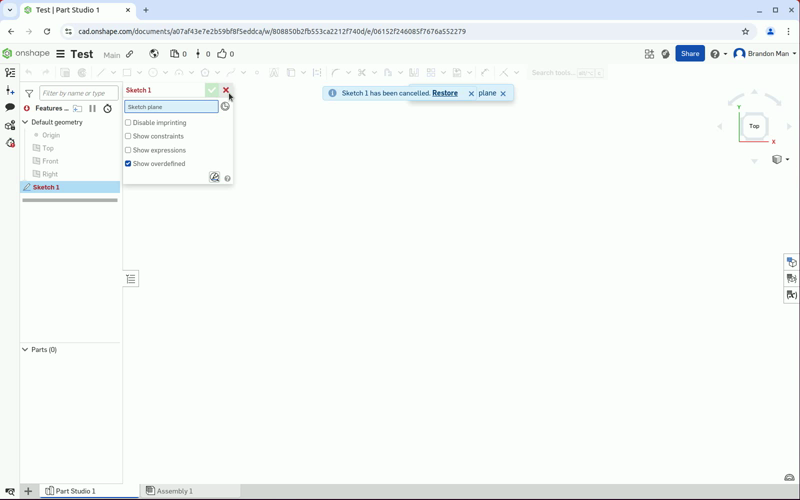
mouse_move(73, 150)
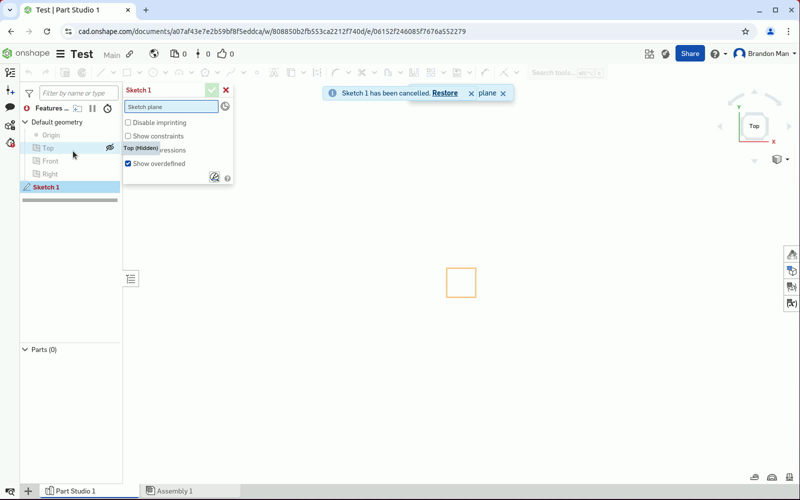
click(73, 150)
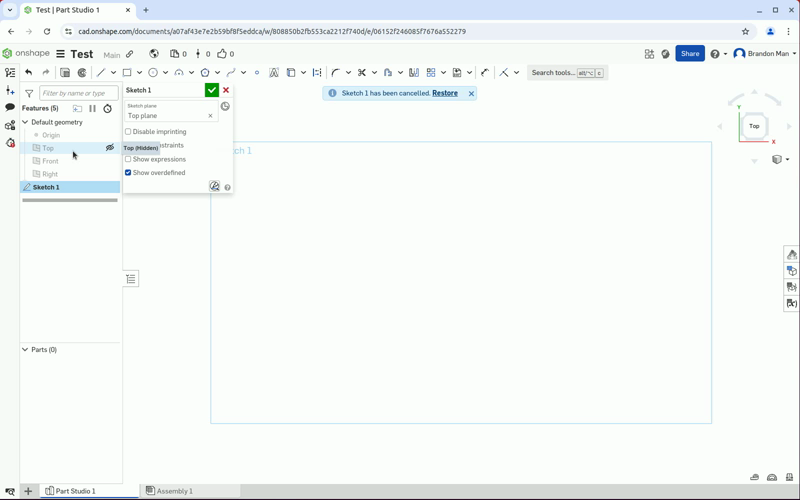
mouse_move(73, 352)
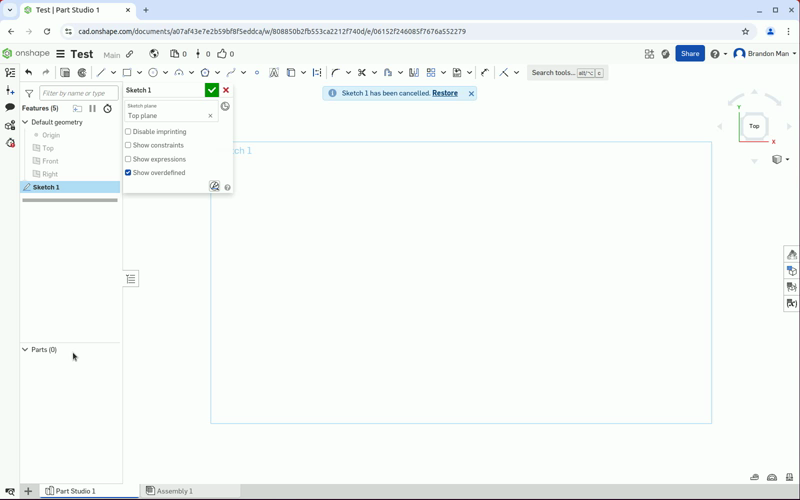
key(y)
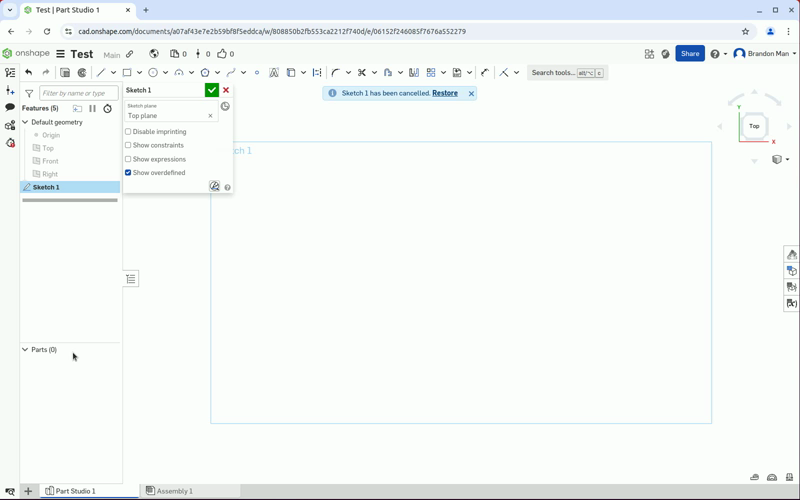
key(l)
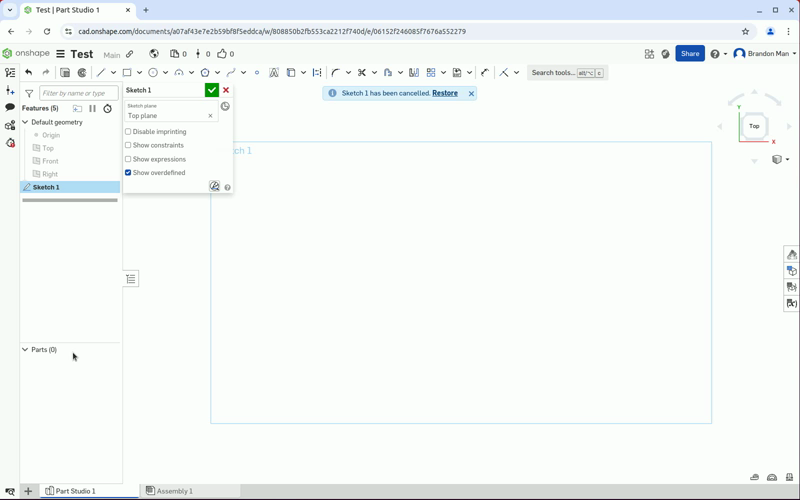
key_down(shift)
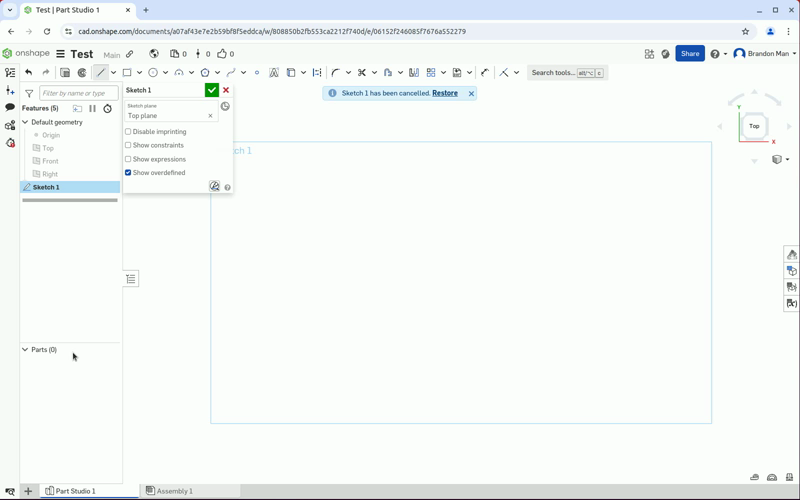
mouse_move(348, 355)
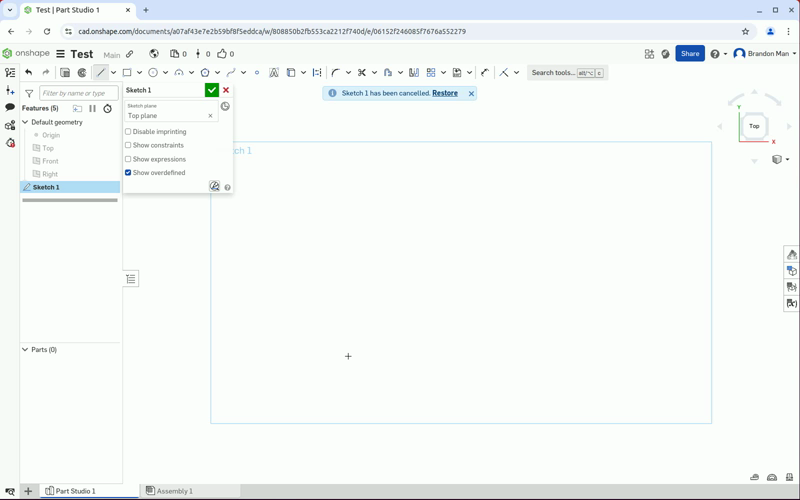
click(348, 355)
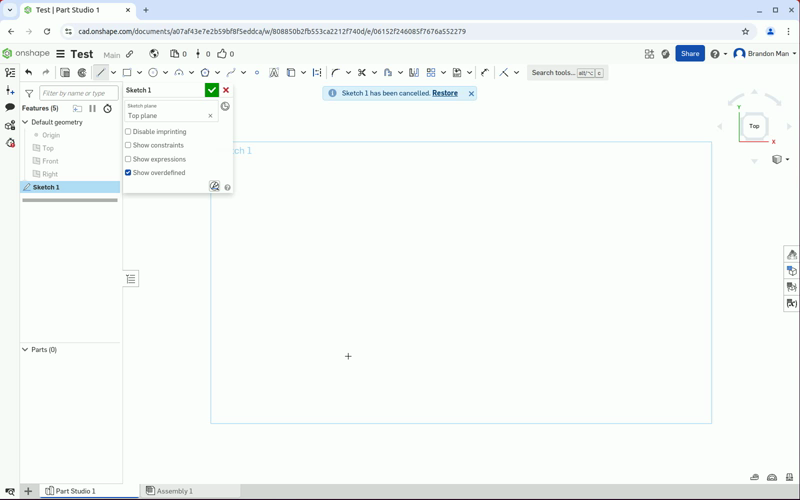
key_up(shift)
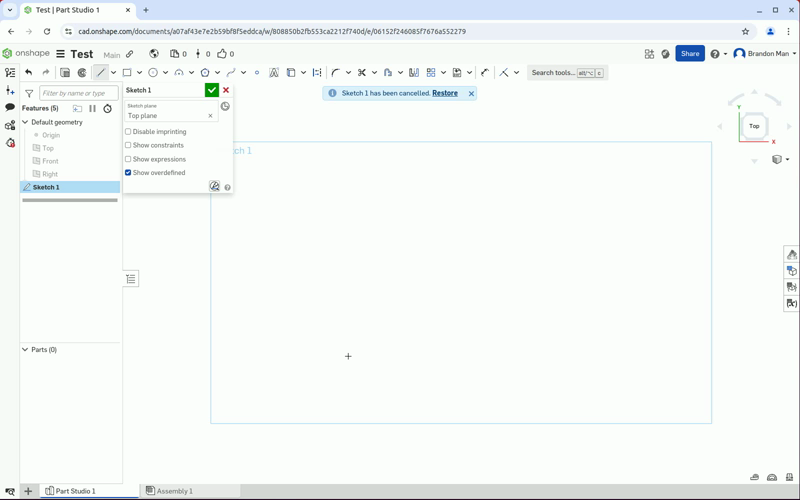
key_down(shift)
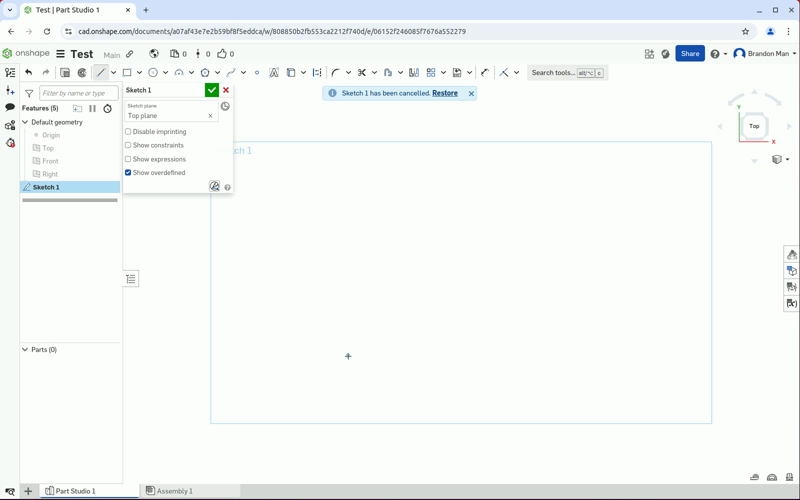
mouse_move(378, 355)
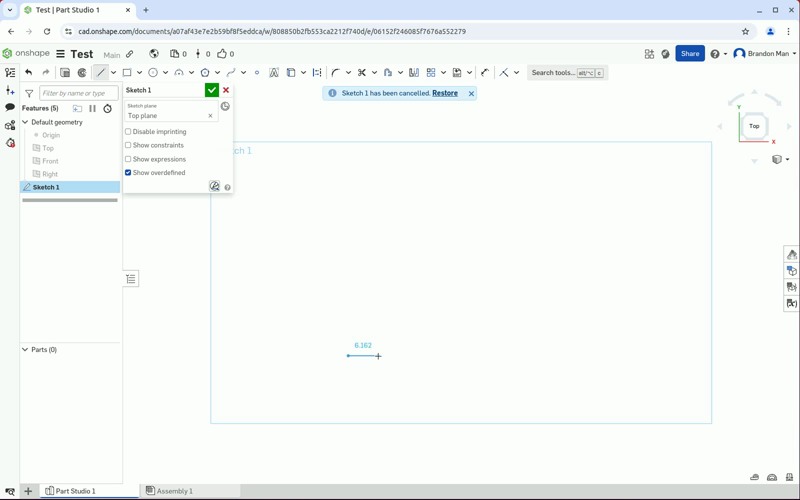
mouse_move(392, 355)
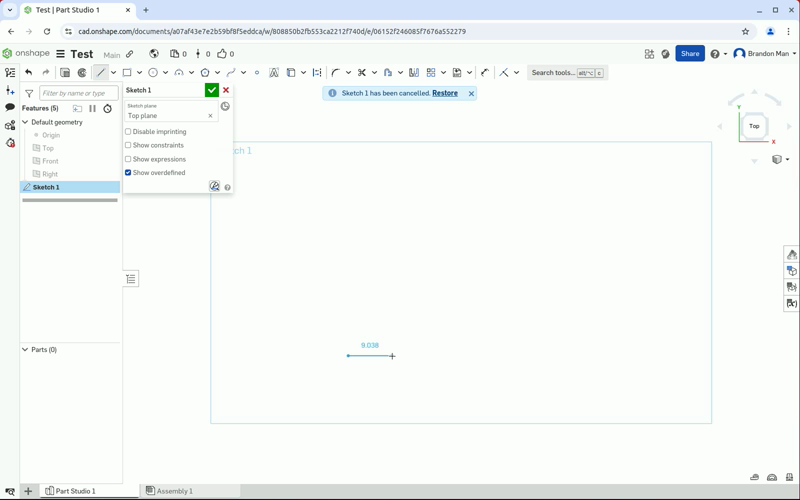
click(392, 355)
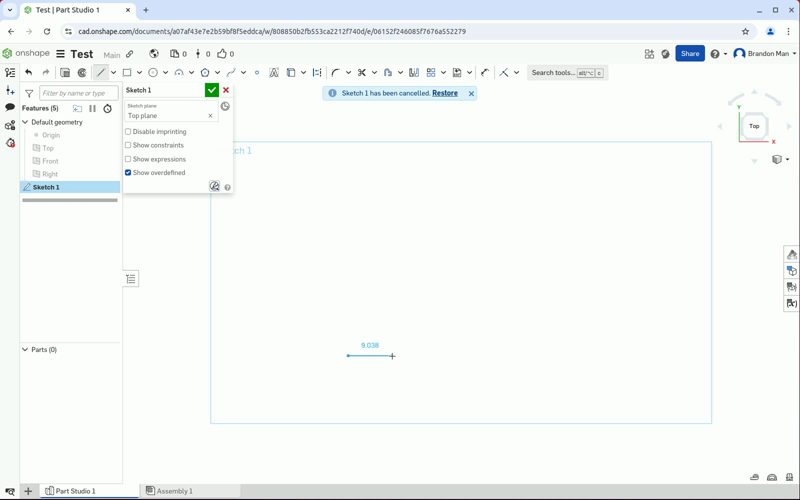
key_up(shift)
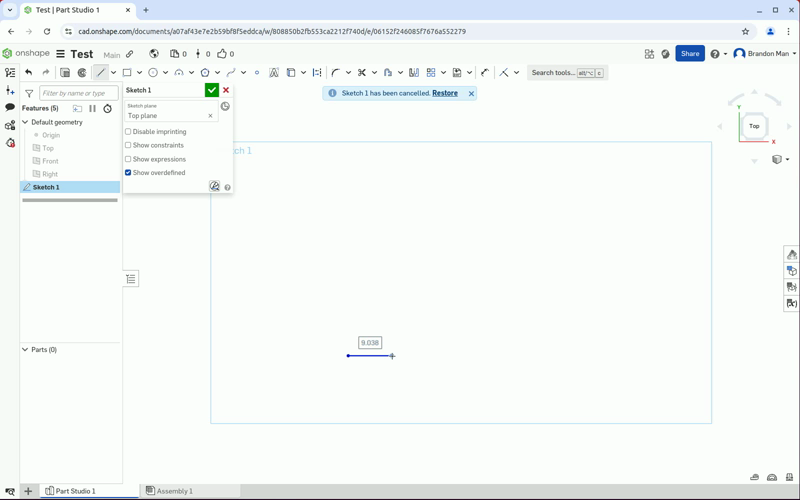
key_down(shift)
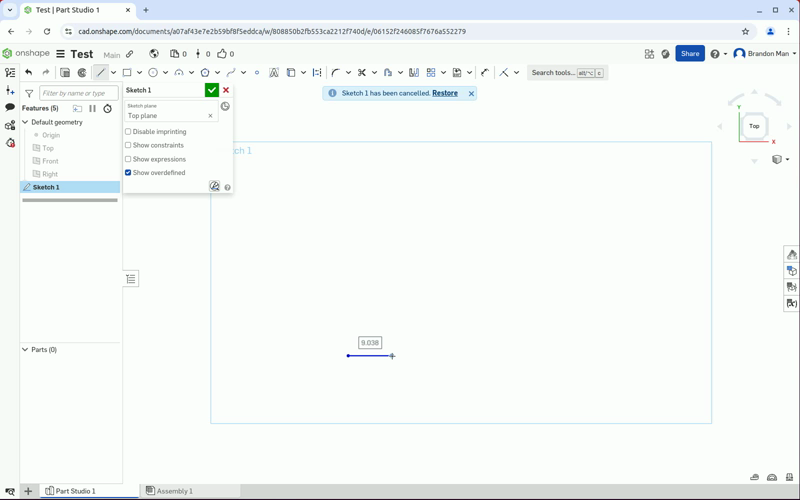
mouse_move(422, 355)
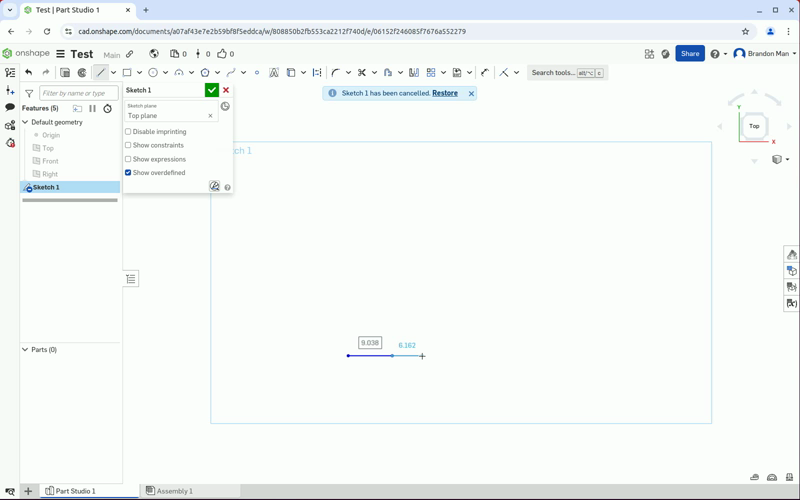
mouse_move(392, 311)
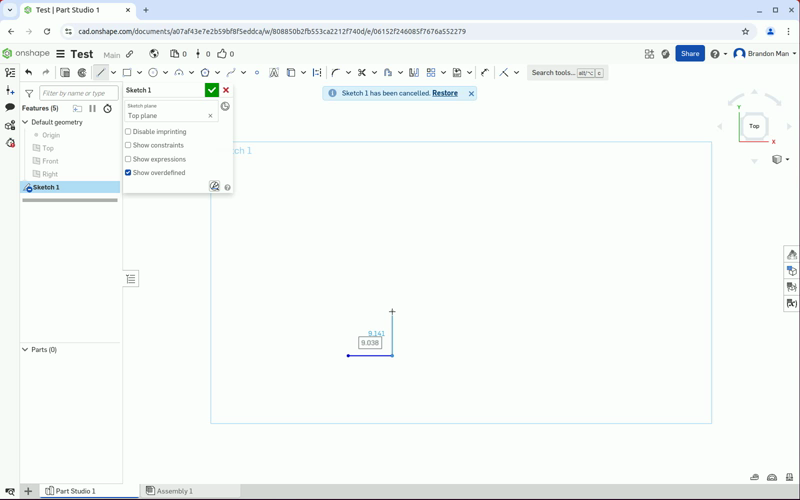
click(392, 311)
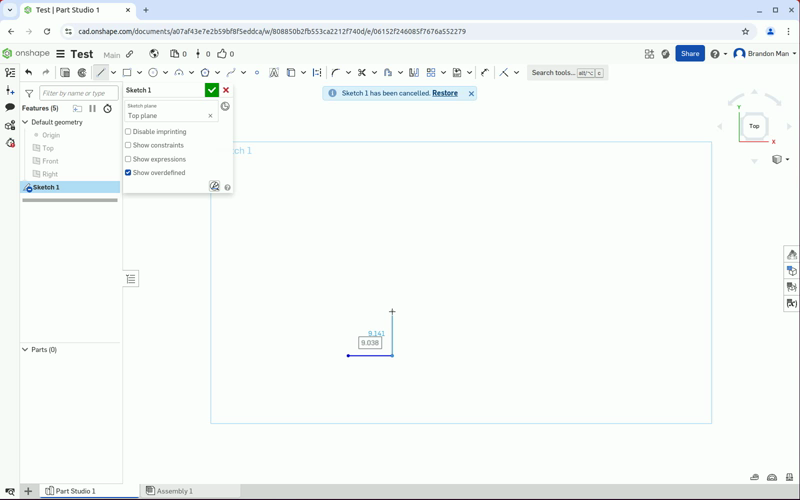
key_up(shift)
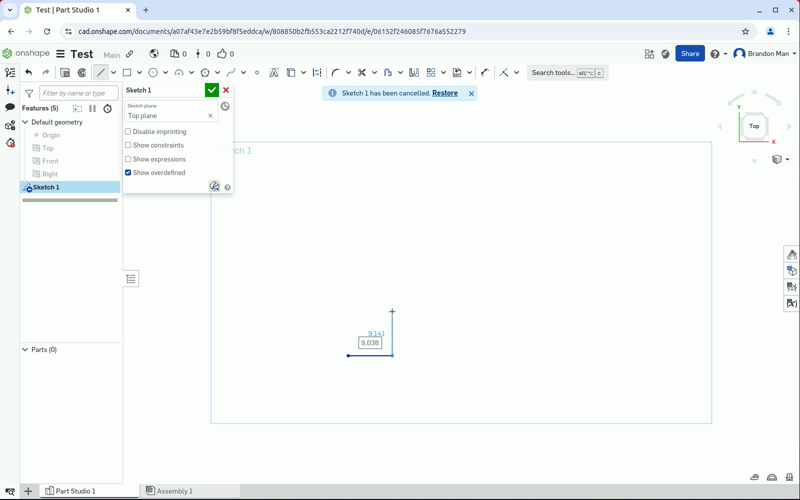
key_down(shift)
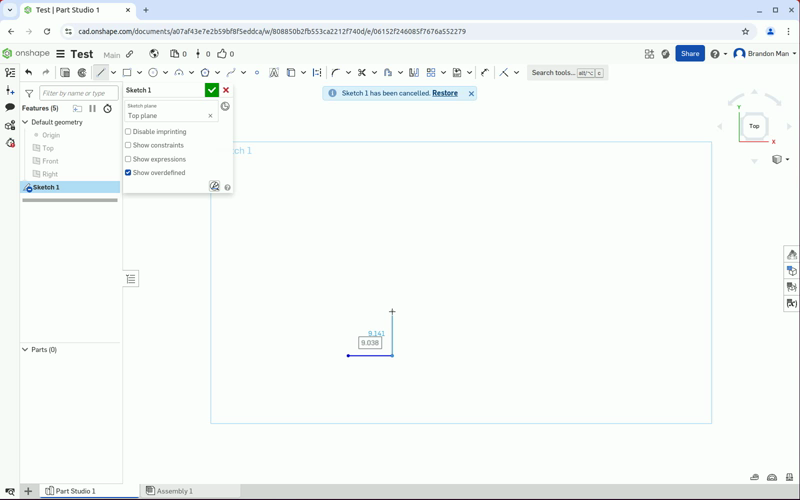
mouse_move(422, 311)
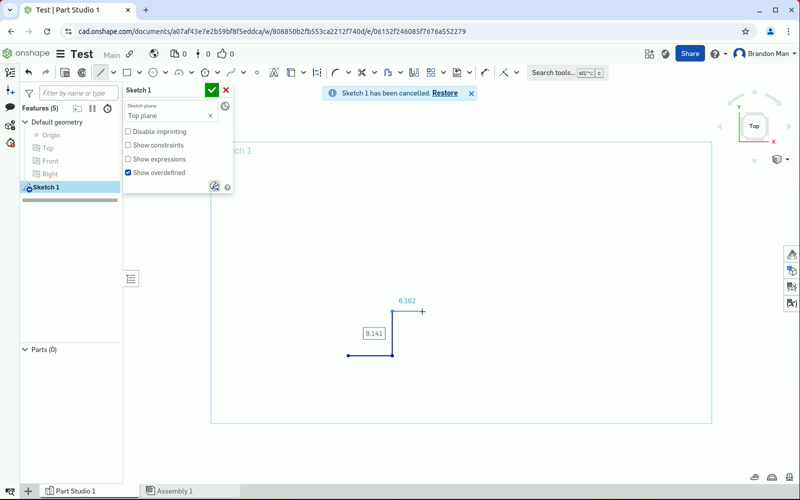
mouse_move(348, 311)
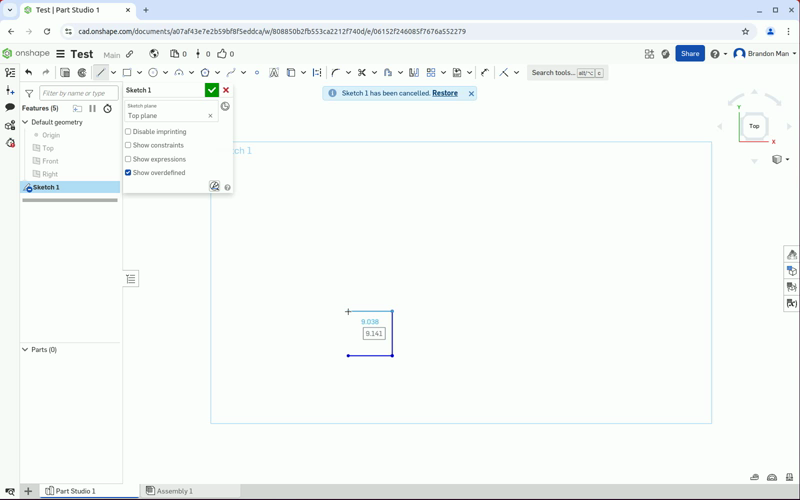
click(348, 311)
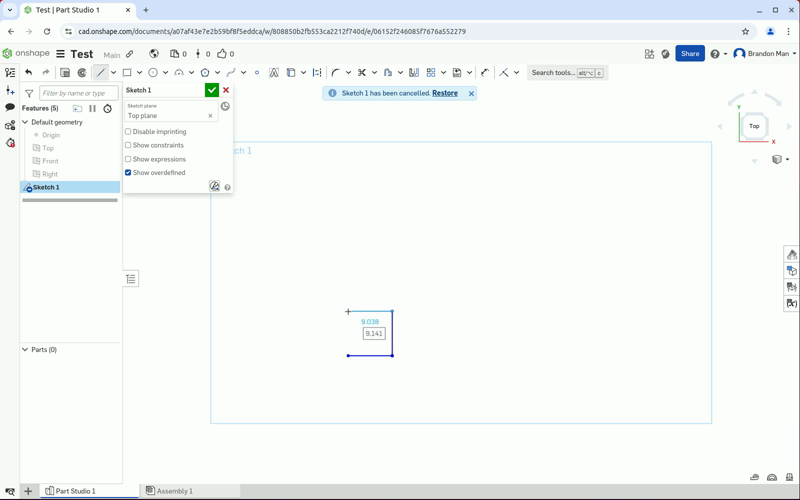
key_up(shift)
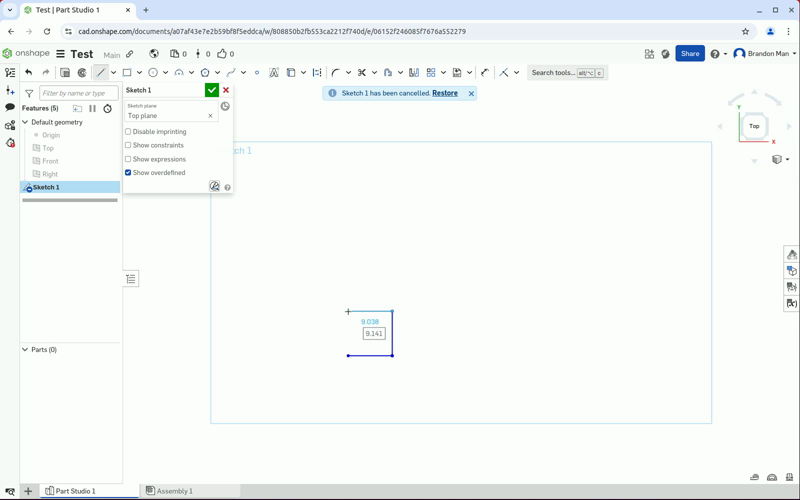
mouse_move(378, 311)
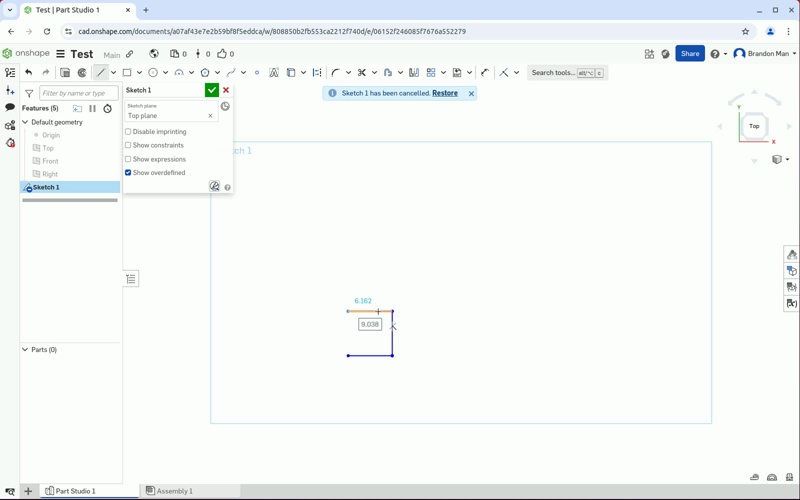
key_down(shift)
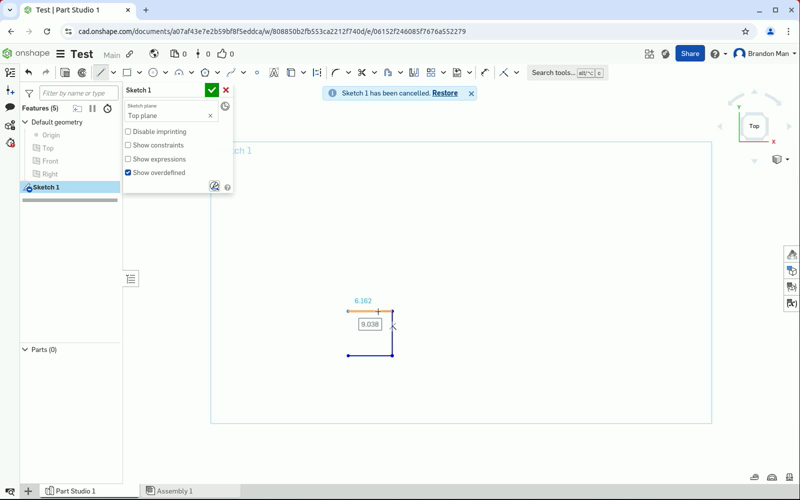
mouse_move(348, 355)
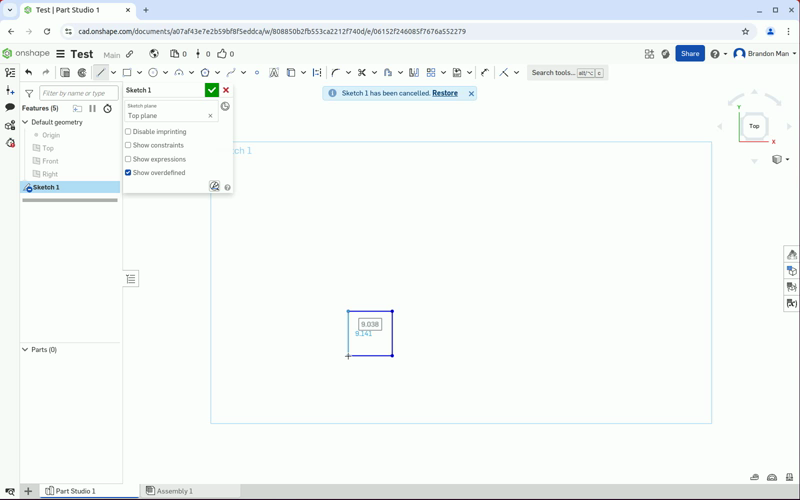
key_up(shift)
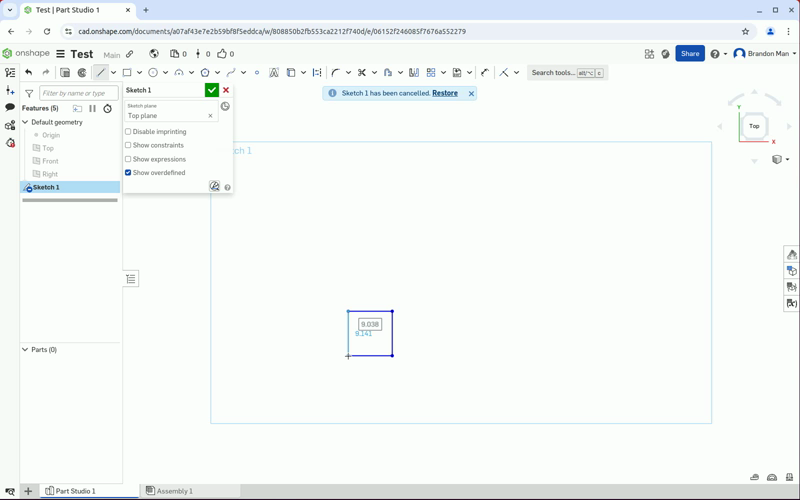
click(348, 355)
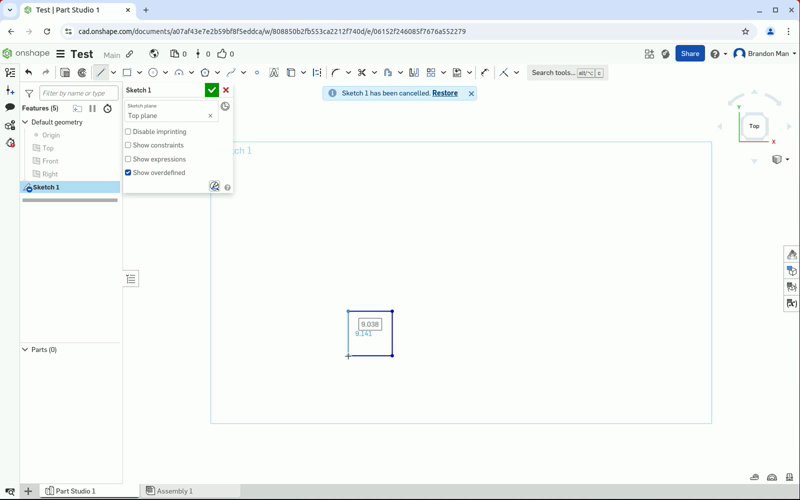
key(esc)
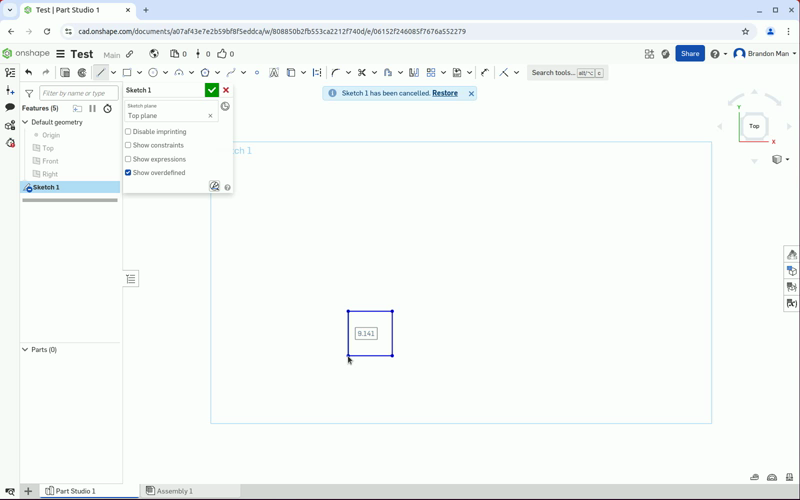
mouse_move(389, 318)
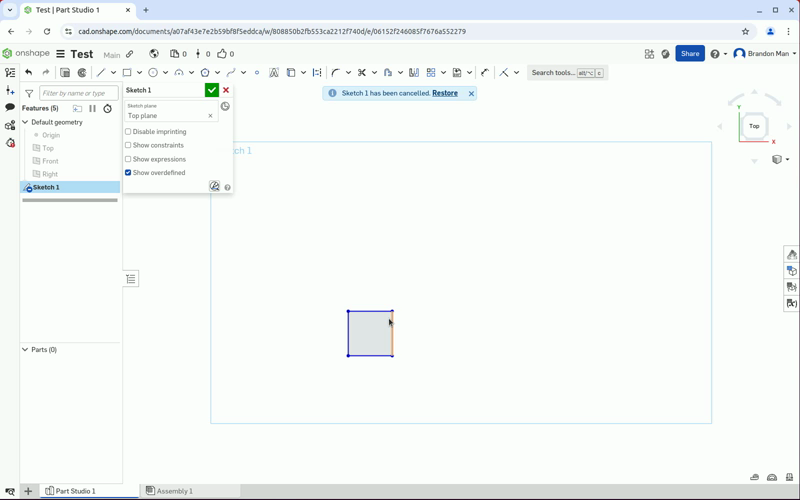
click(389, 318)
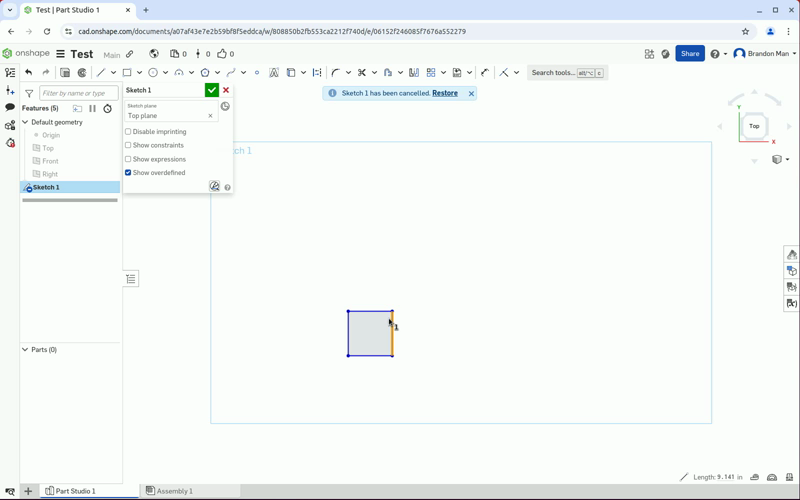
mouse_move(73, 352)
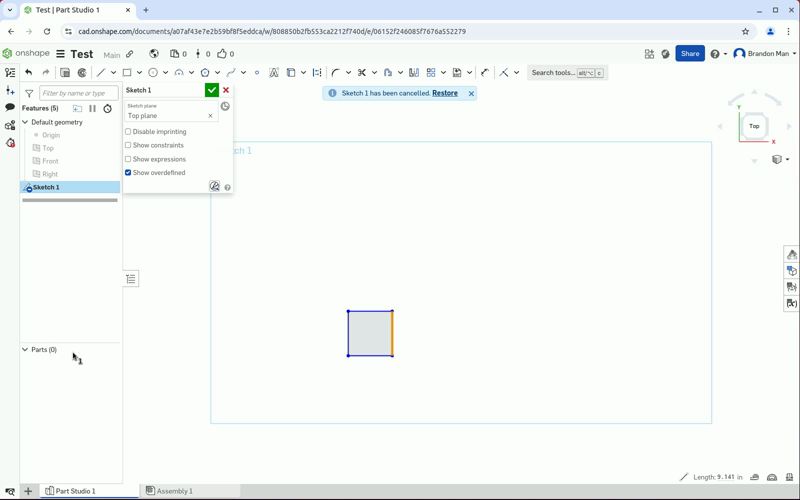
key(shift+y)
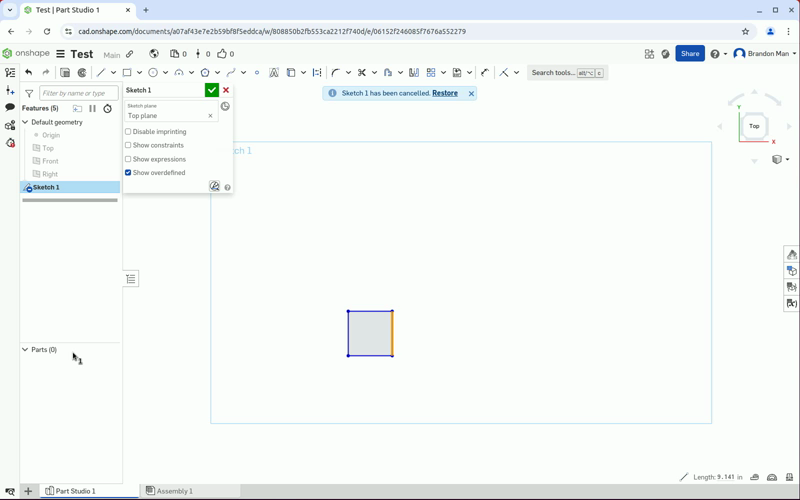
key(shift+e)
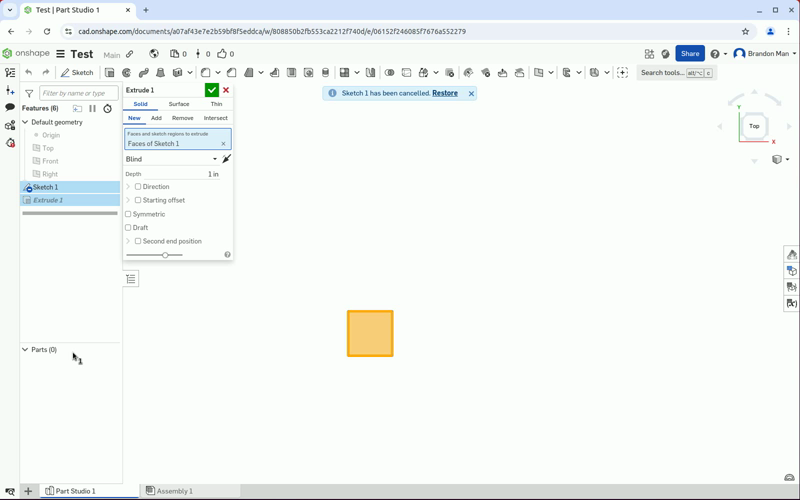
mouse_move(143, 106)
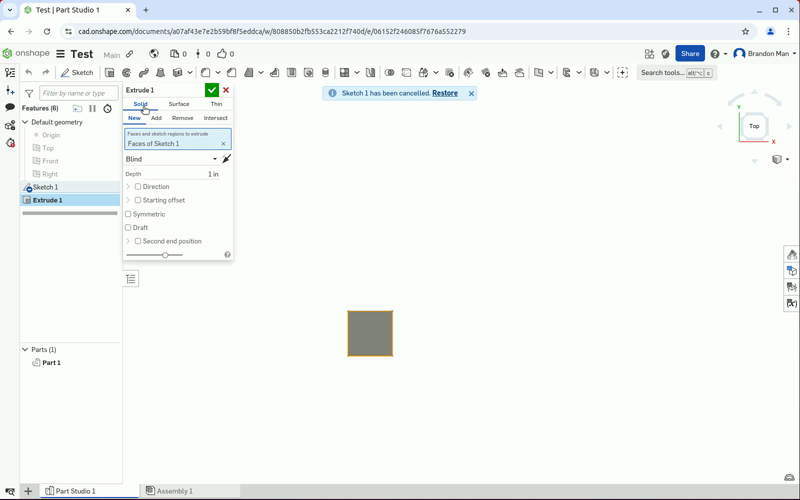
click(143, 106)
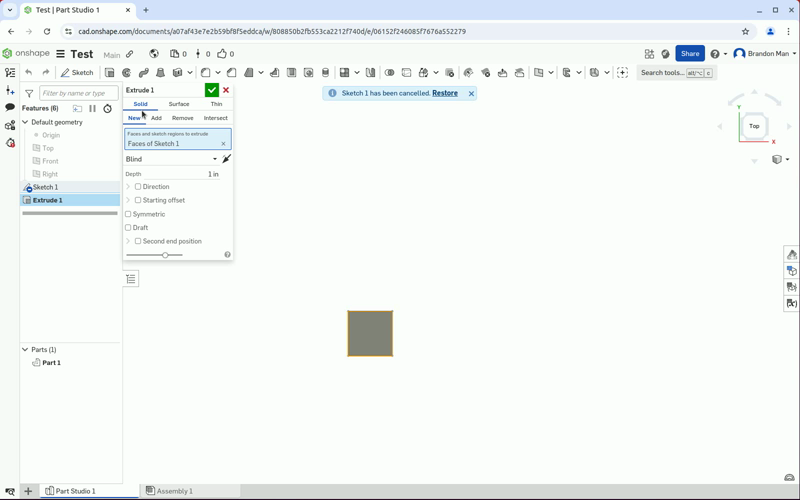
mouse_move(137, 120)
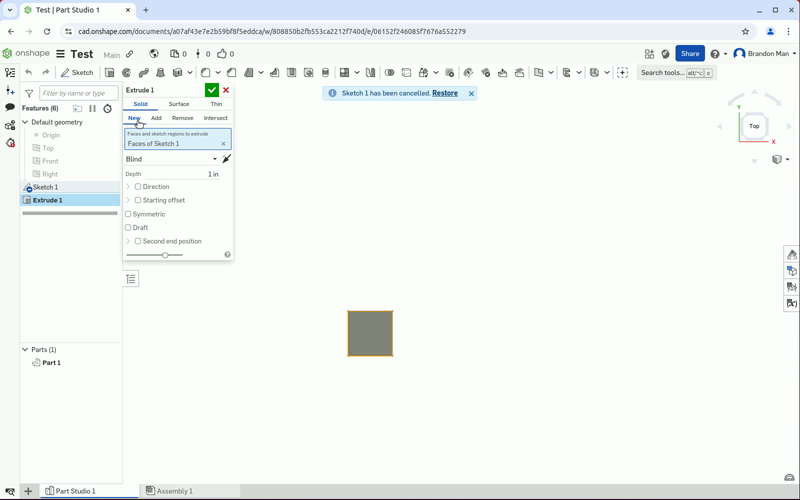
click(137, 120)
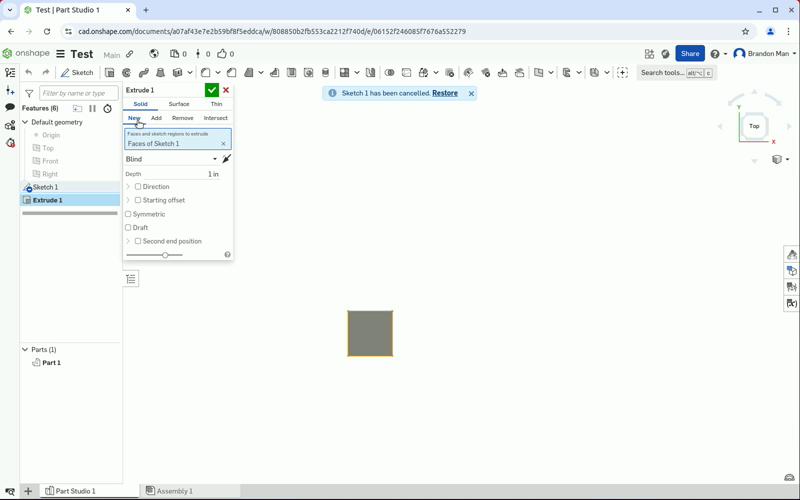
key(tab, 4)
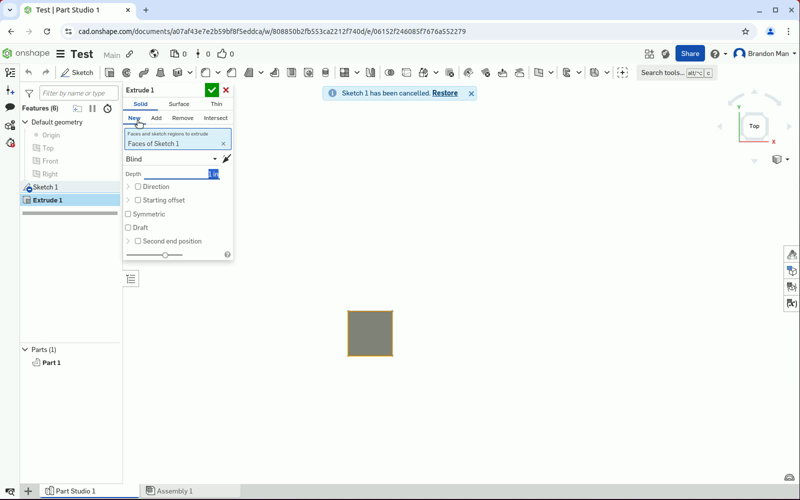
text(8.906)
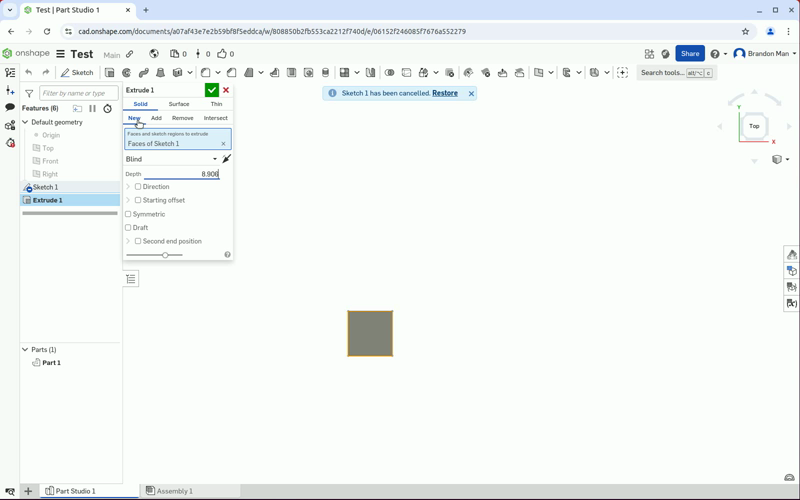
key(enter)
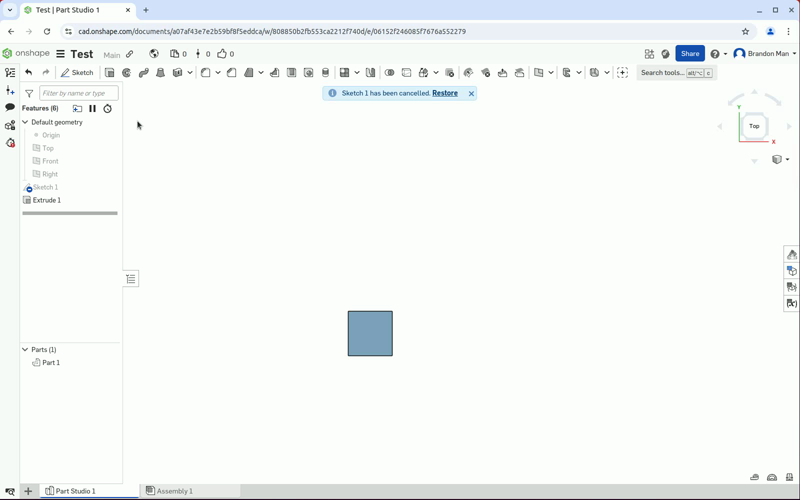
key(shift+h)
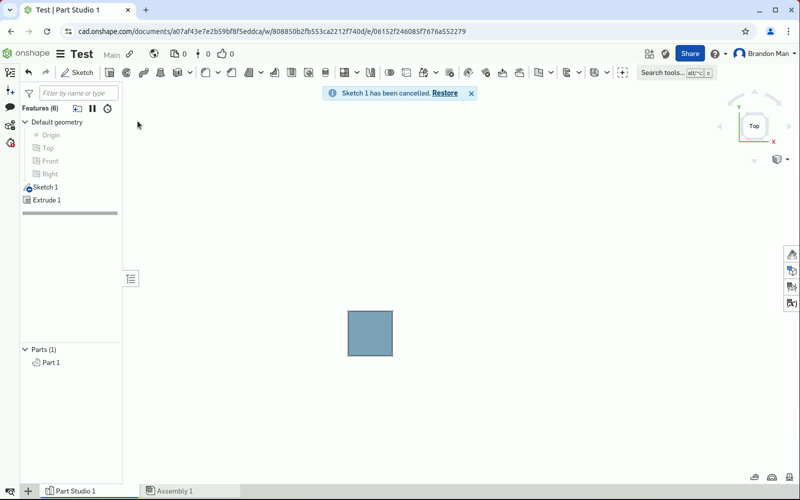
key(shift+h)
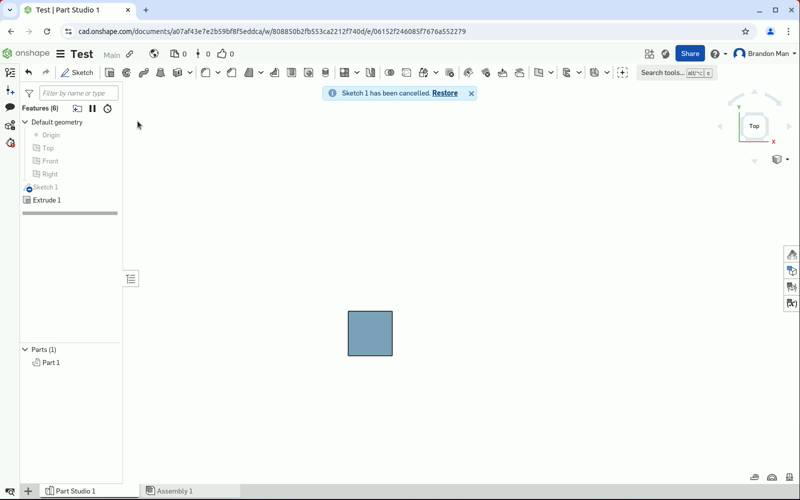
mouse_move(73, 189)
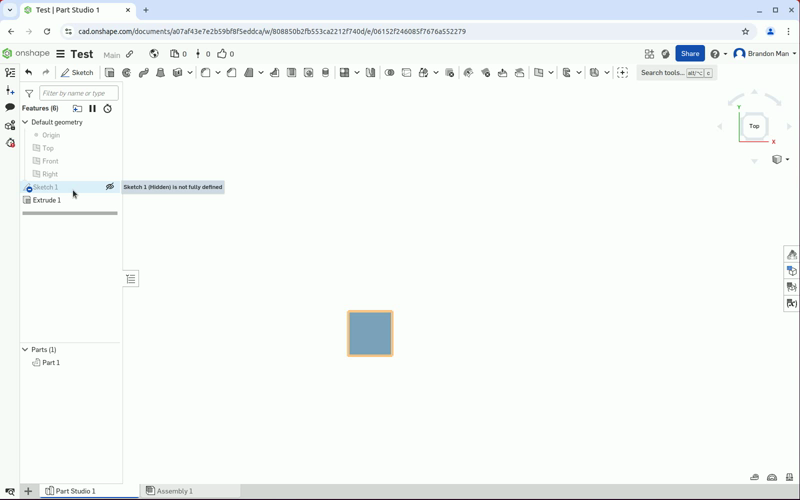
click(73, 189)
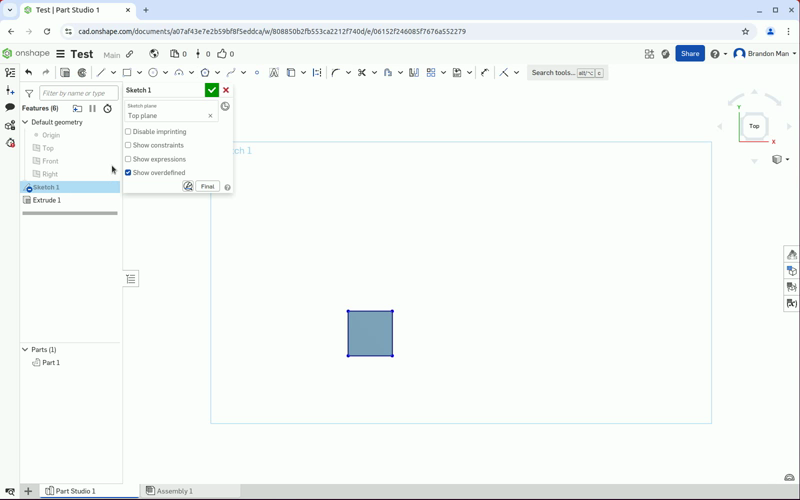
mouse_move(229, 92)
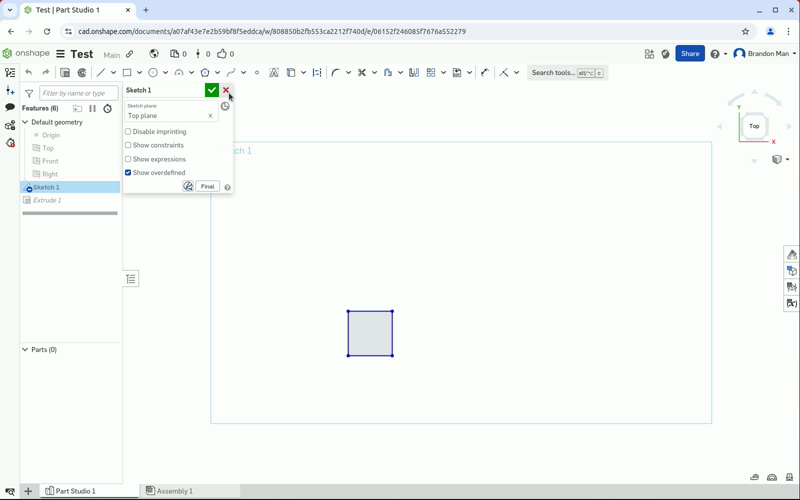
click(229, 92)
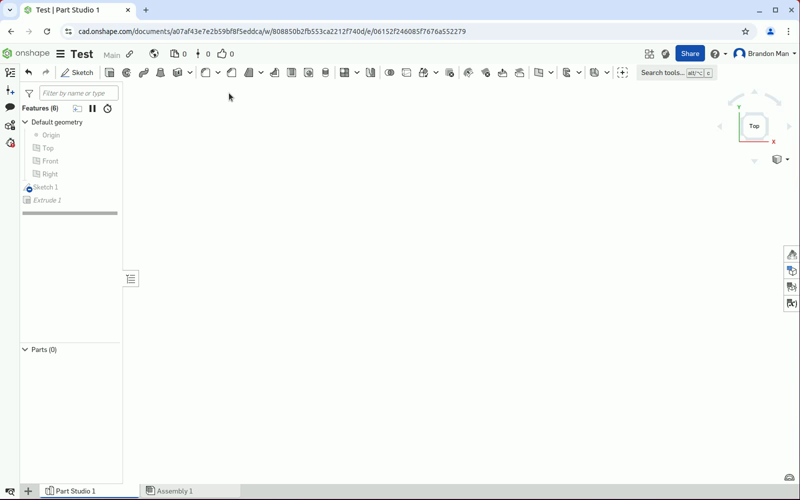
mouse_move(73, 352)
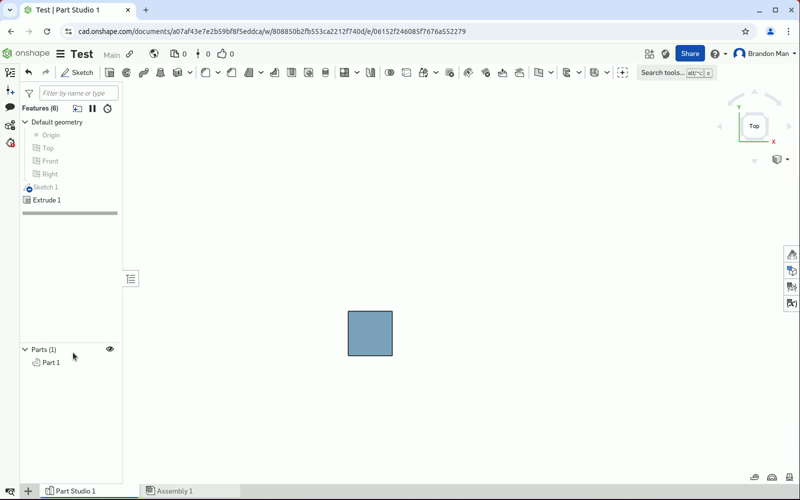
key(y)
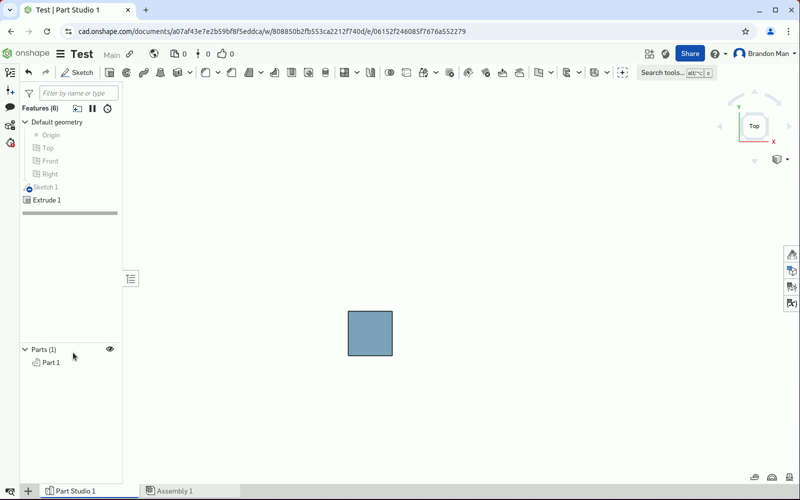
key(shift+p)
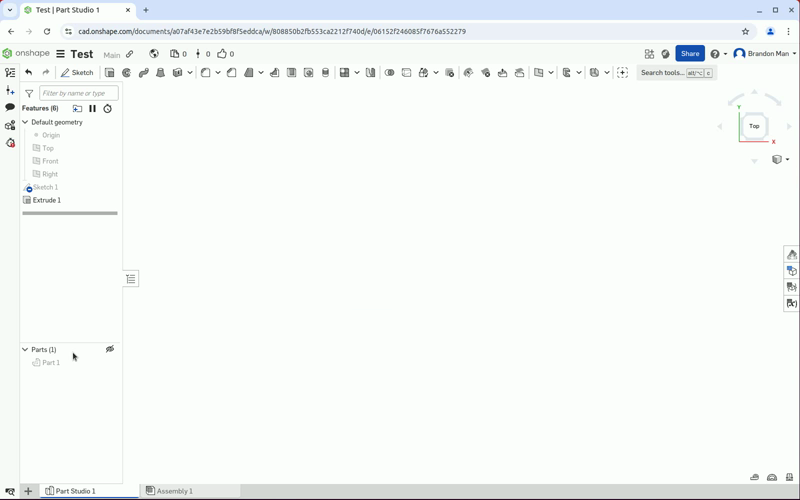
key(space)
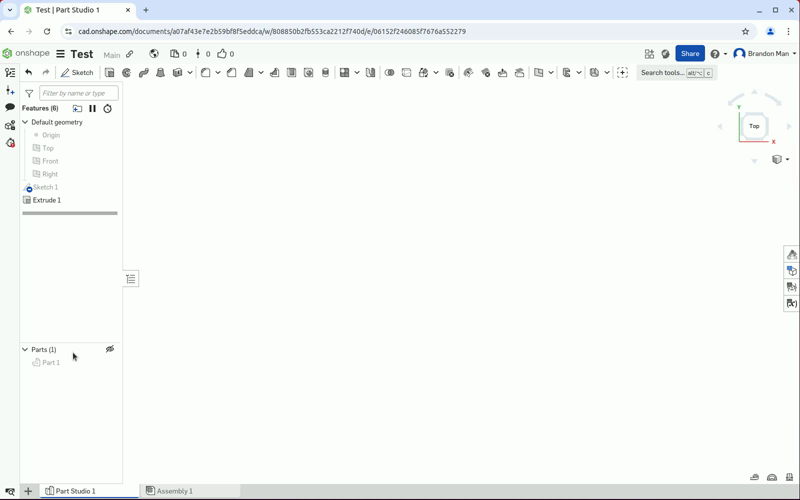
key_down(shift)
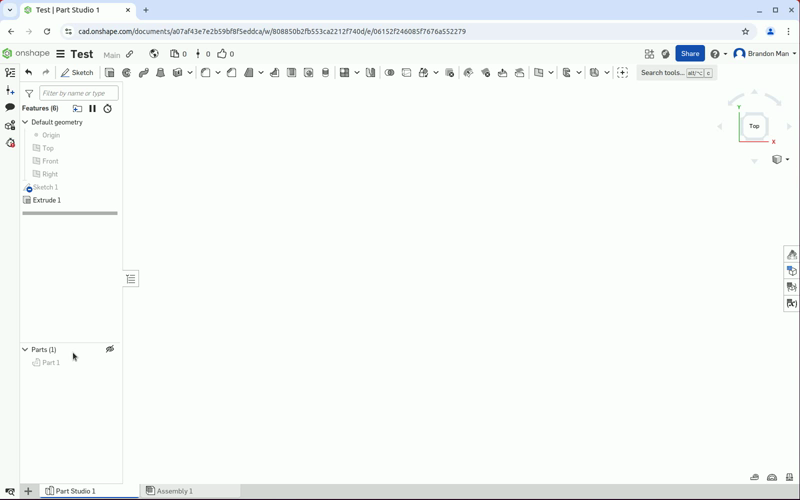
key(up)
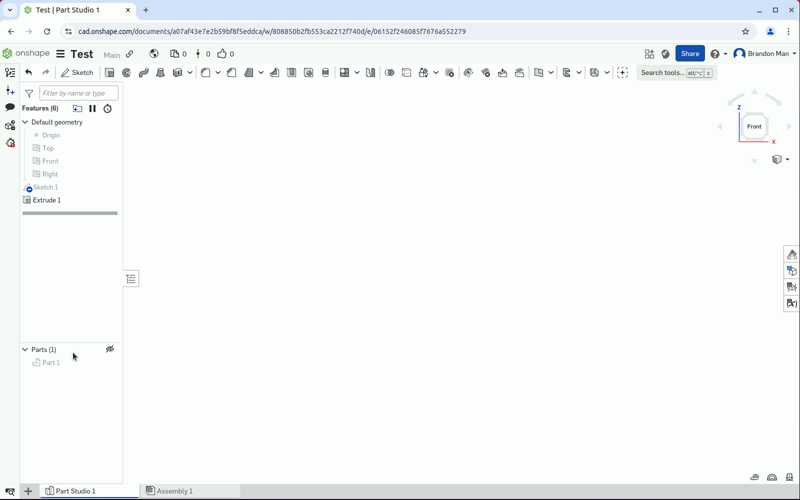
key_up(shift)
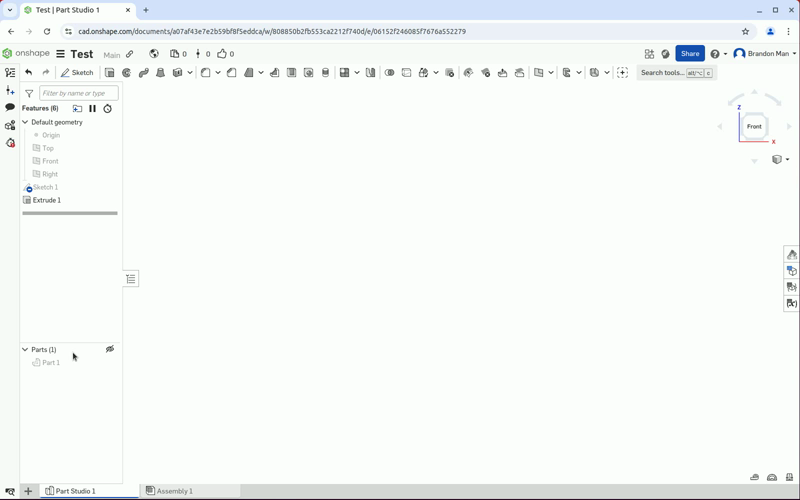
key(space)
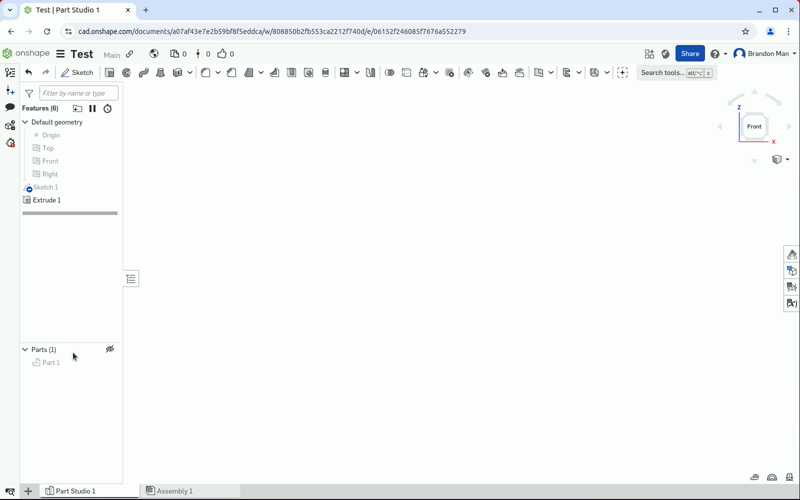
key_down(shift)
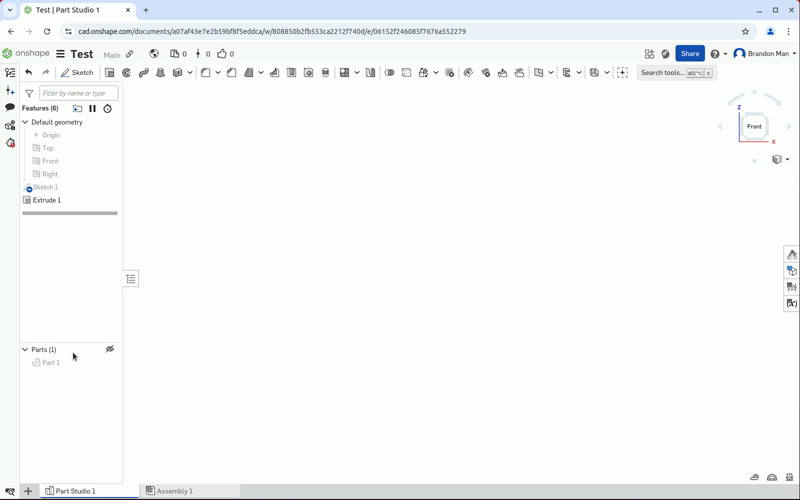
key(left)
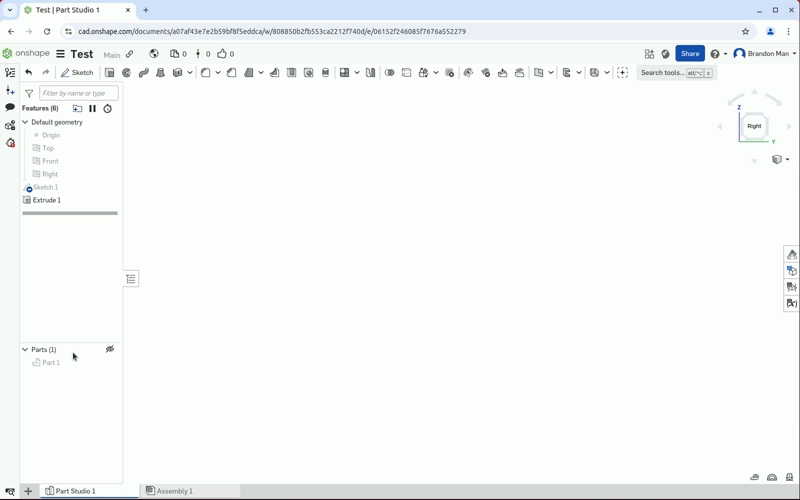
key_up(shift)
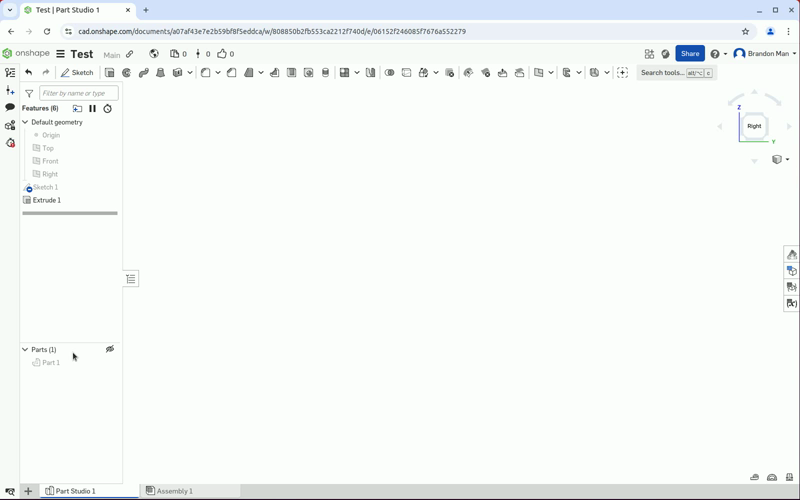
mouse_move(73, 352)
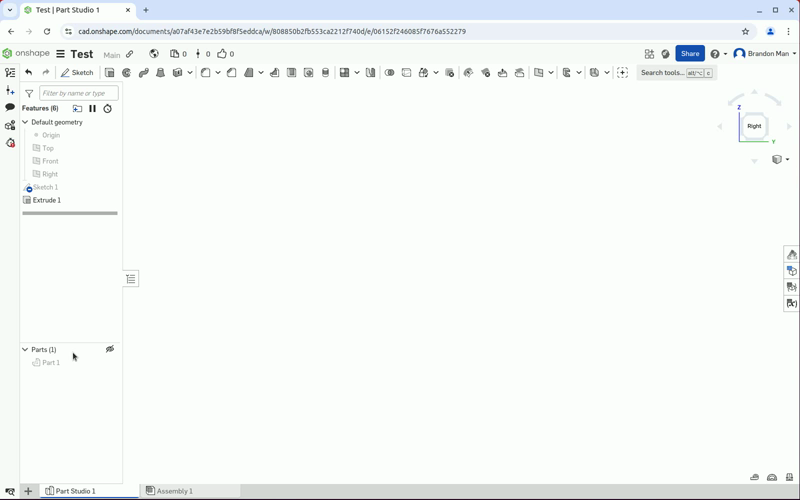
key(shift+y)
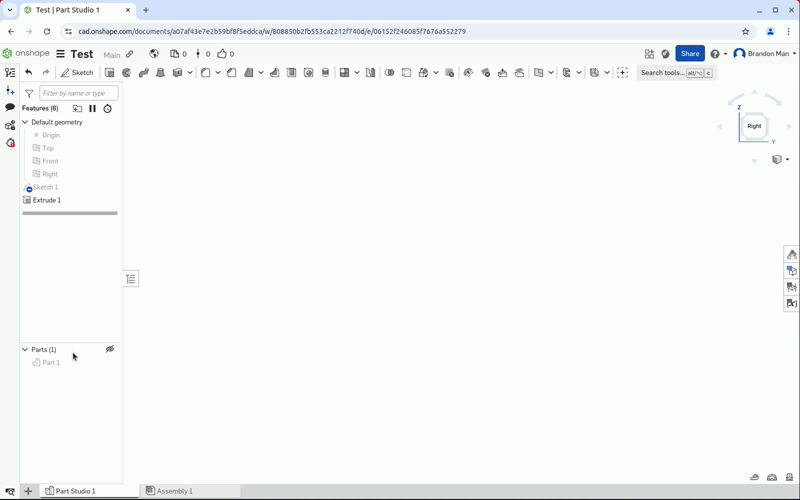
key(shift+s)
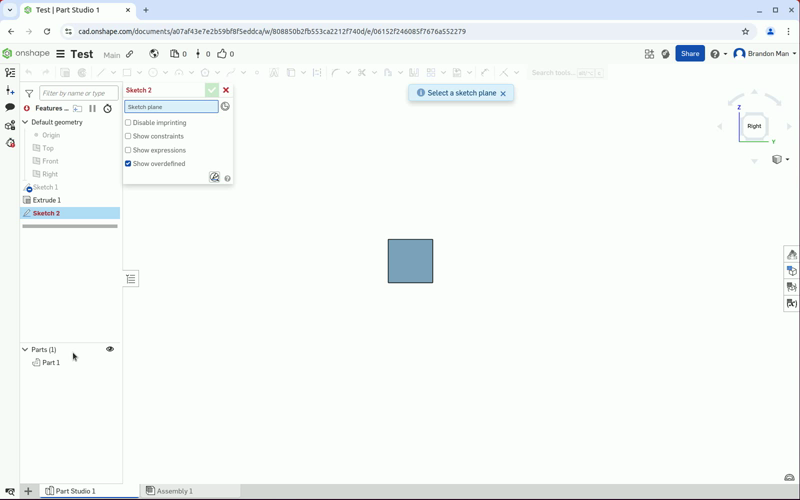
mouse_move(73, 176)
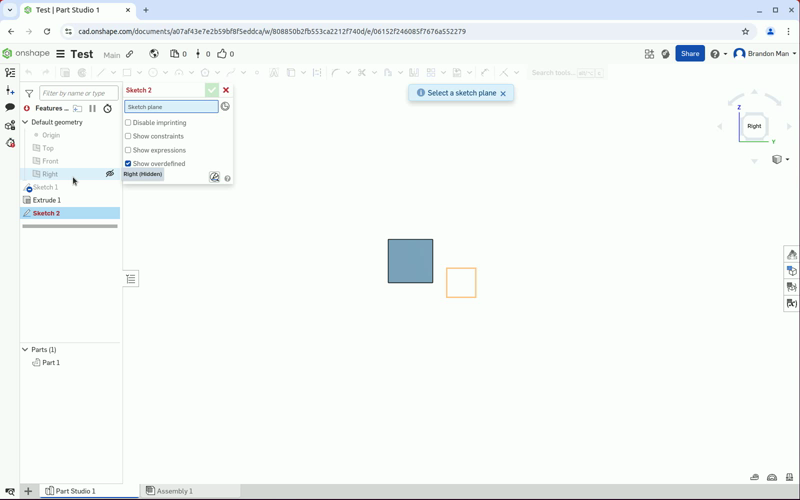
click(73, 176)
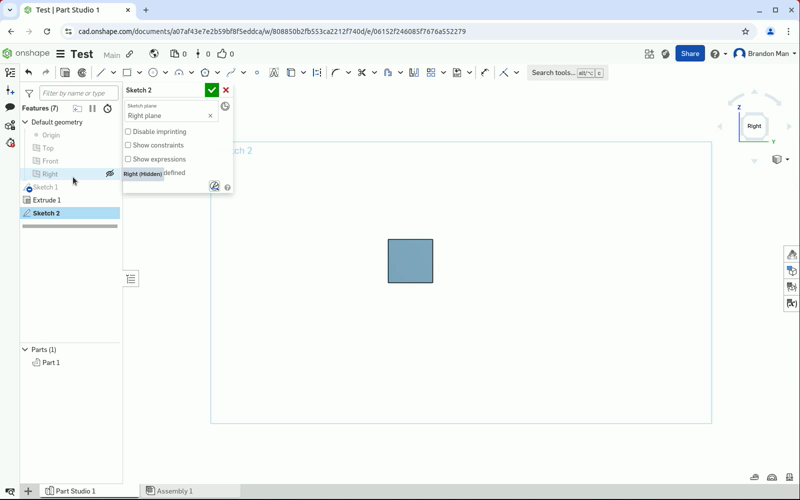
mouse_move(73, 352)
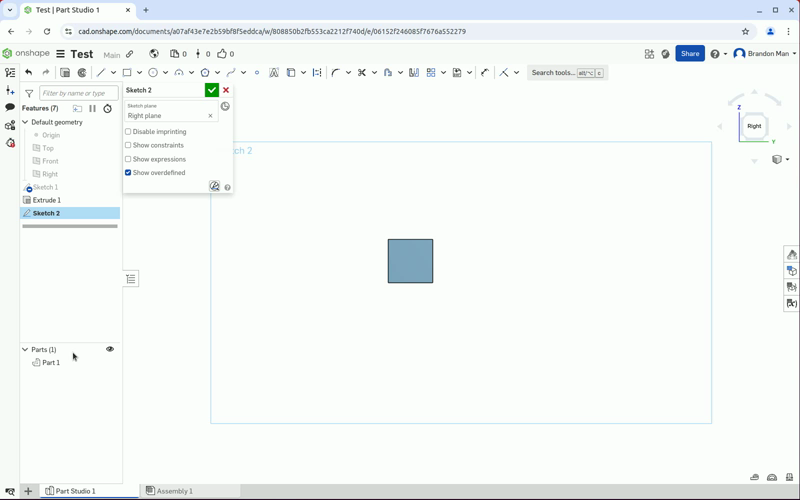
key(y)
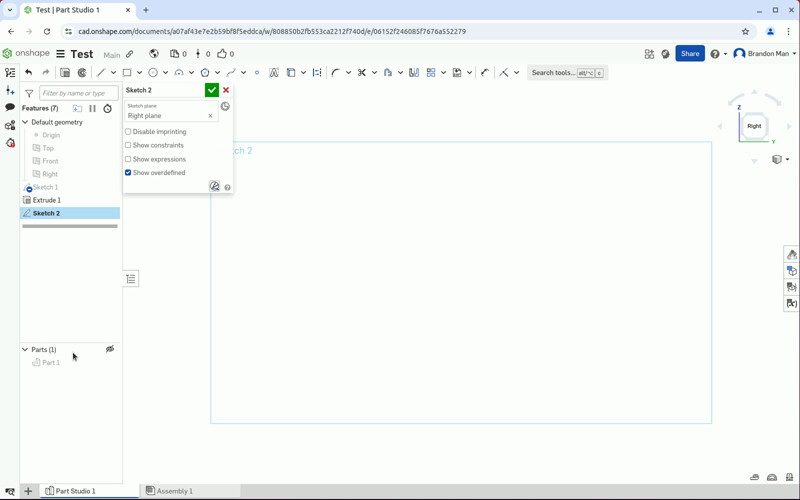
key(l)
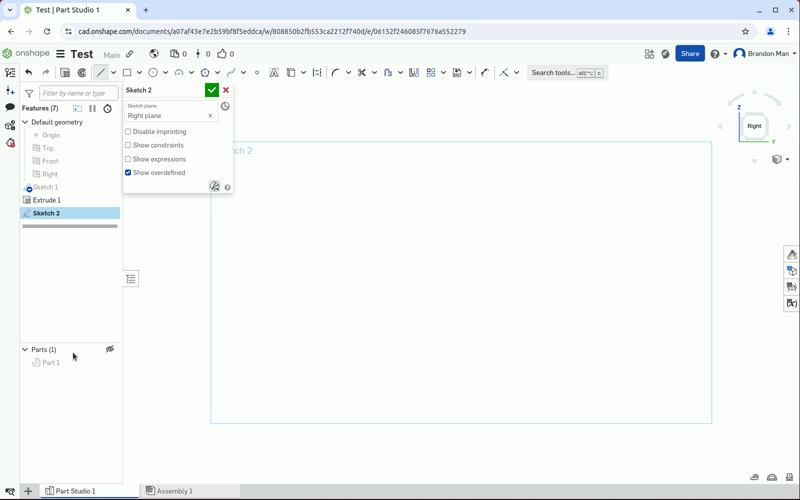
key_down(shift)
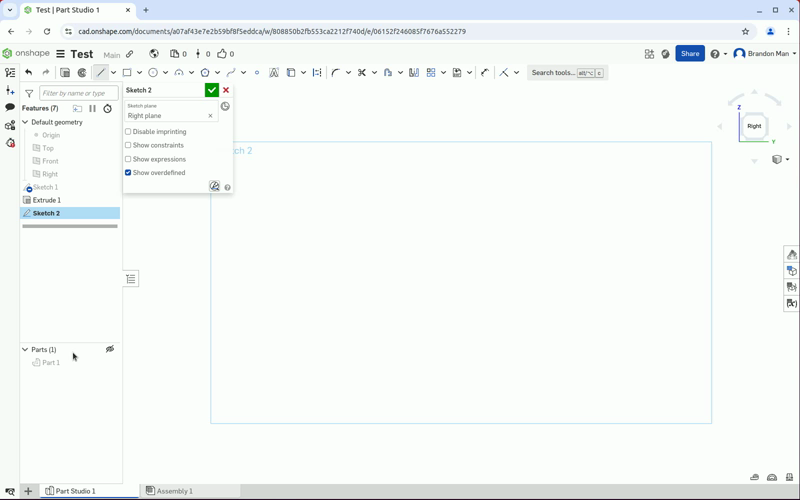
mouse_move(396, 274)
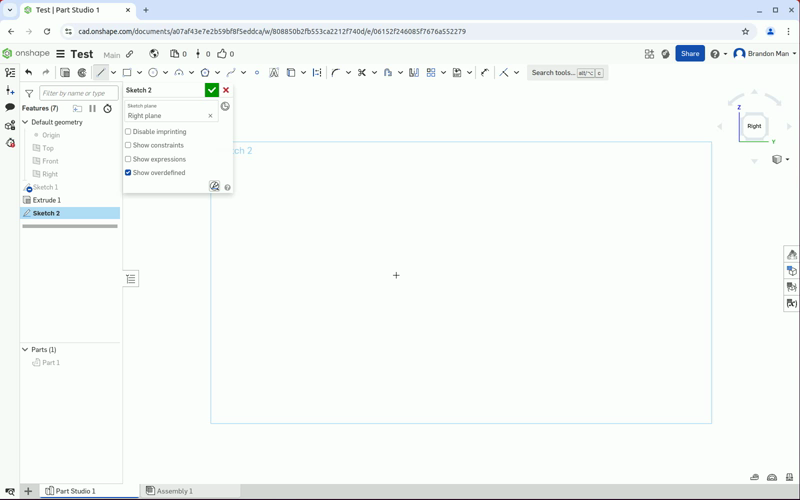
click(396, 274)
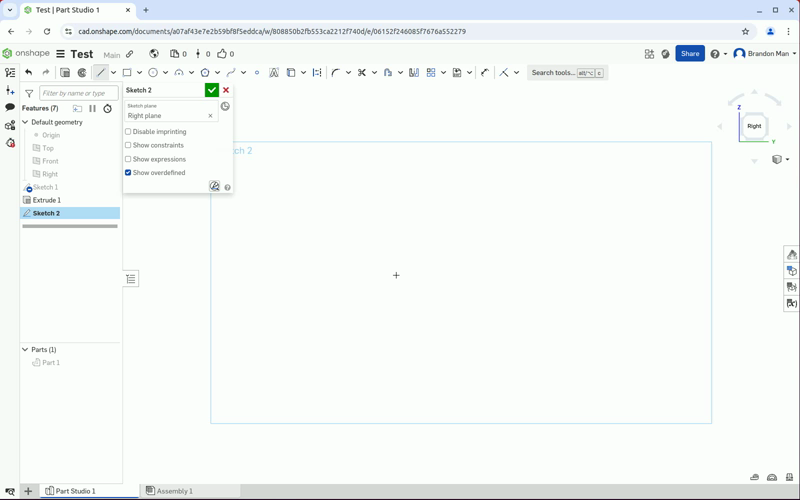
key_up(shift)
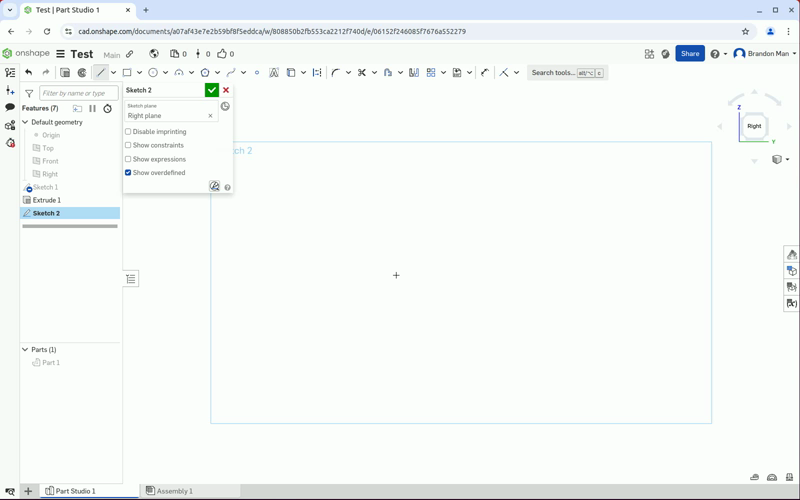
key_down(shift)
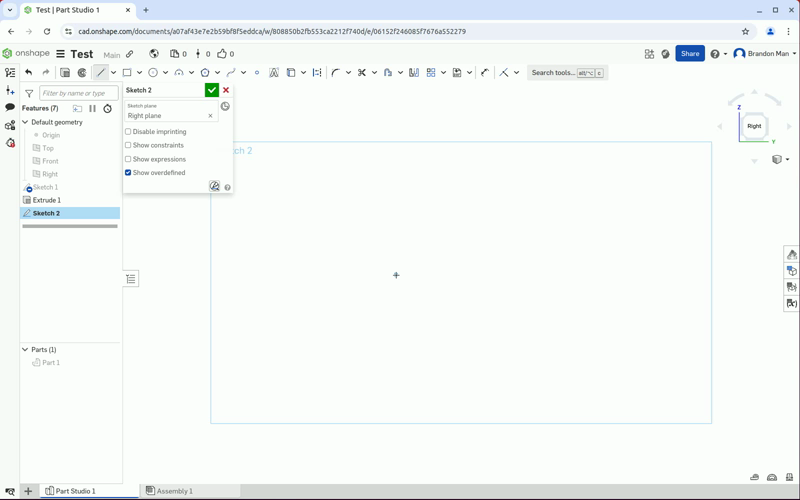
mouse_move(426, 274)
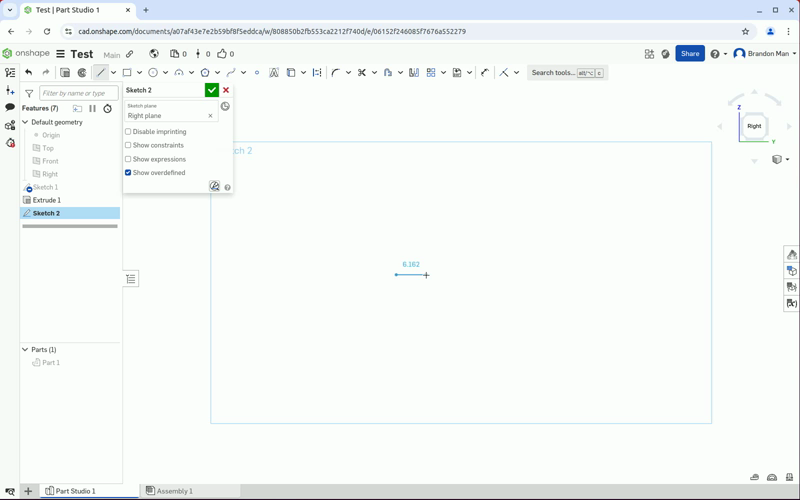
mouse_move(422, 274)
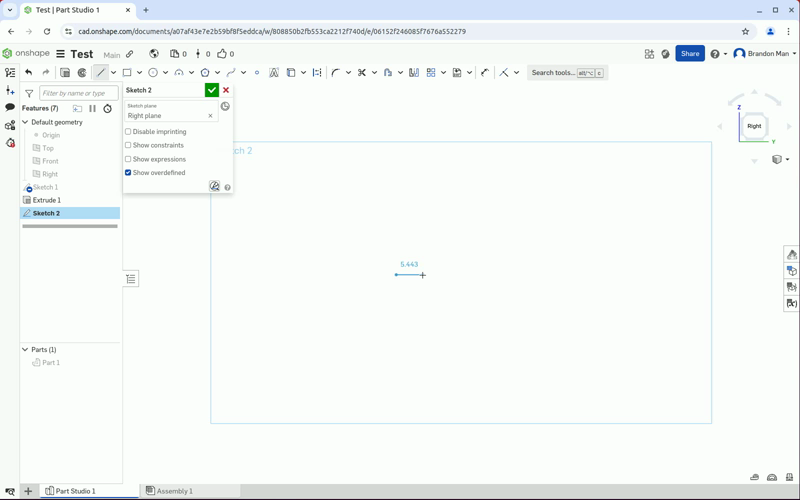
click(422, 274)
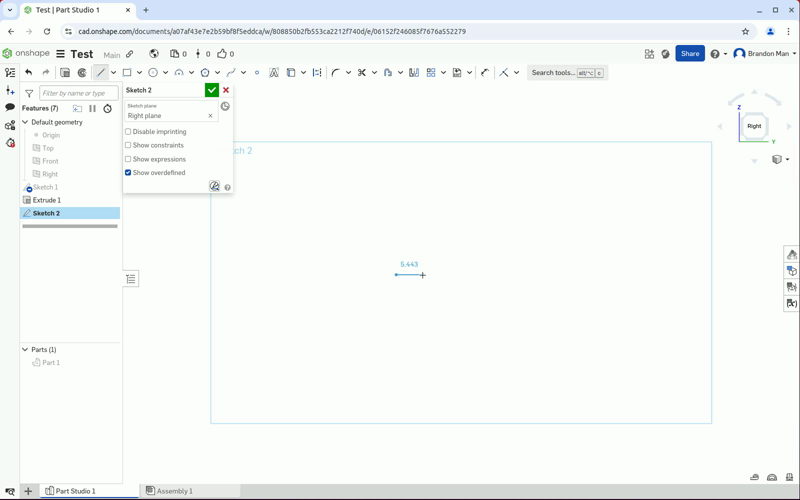
key_up(shift)
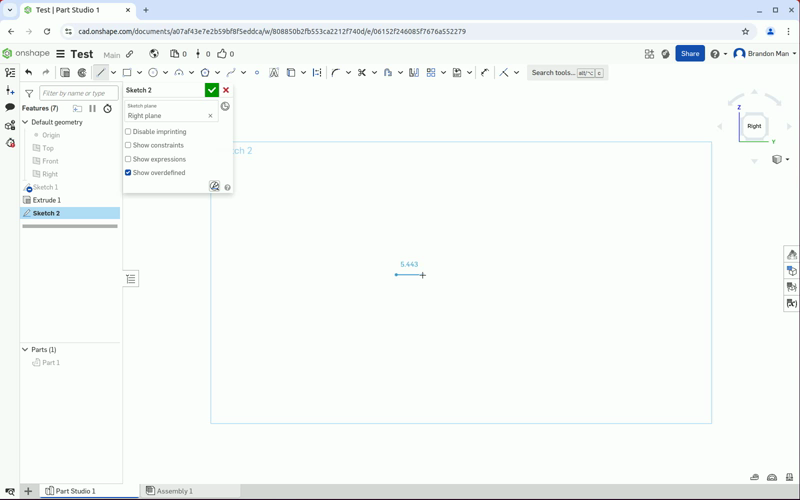
key_down(shift)
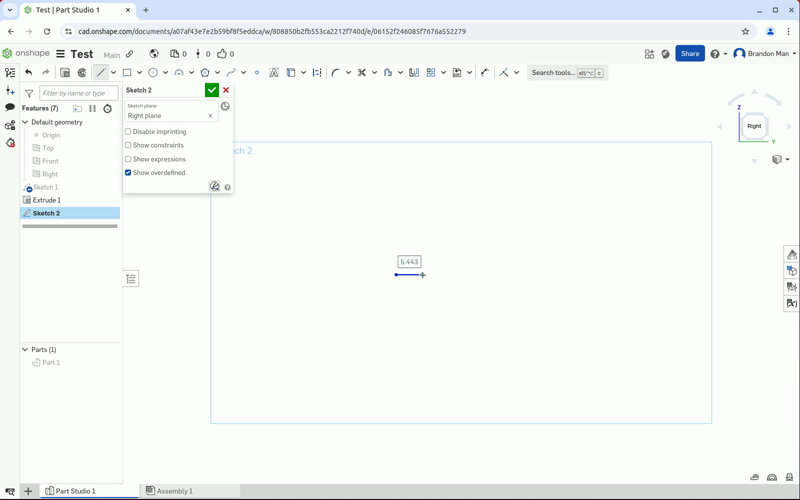
mouse_move(453, 274)
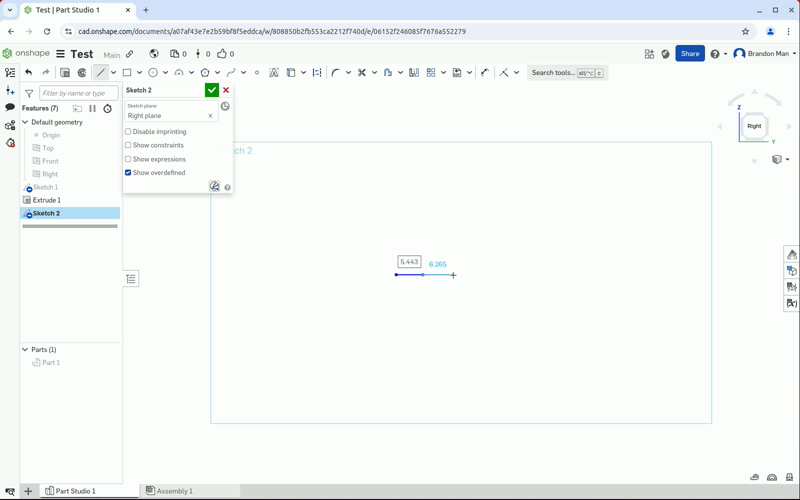
mouse_move(422, 248)
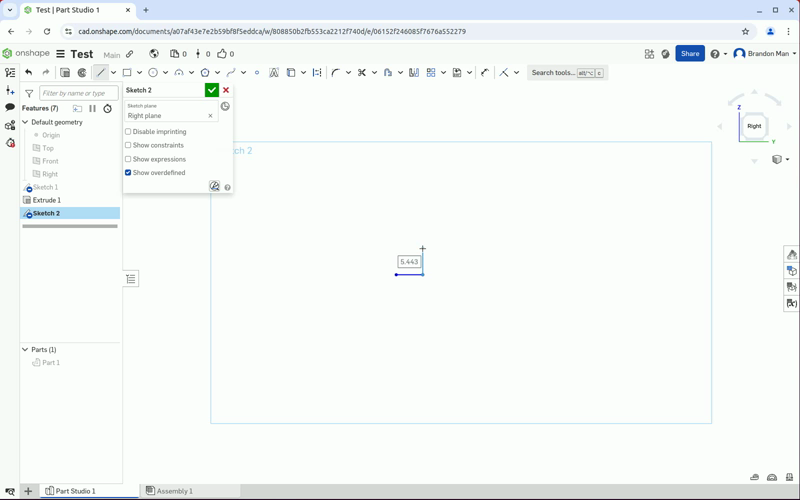
click(422, 248)
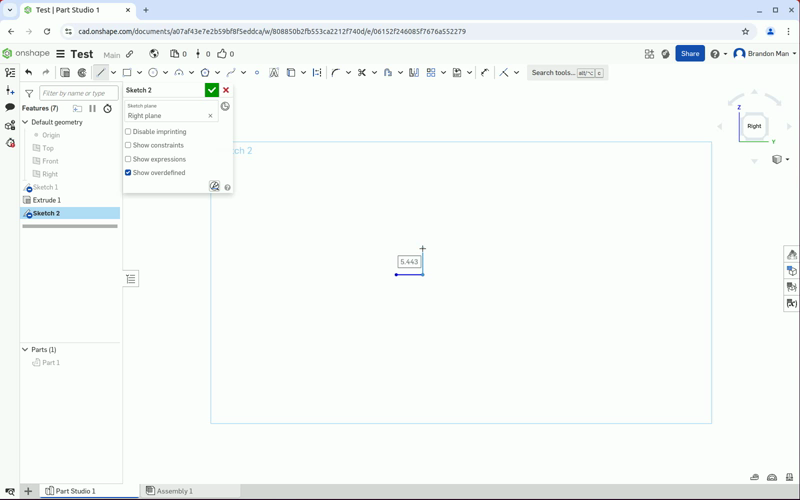
key_up(shift)
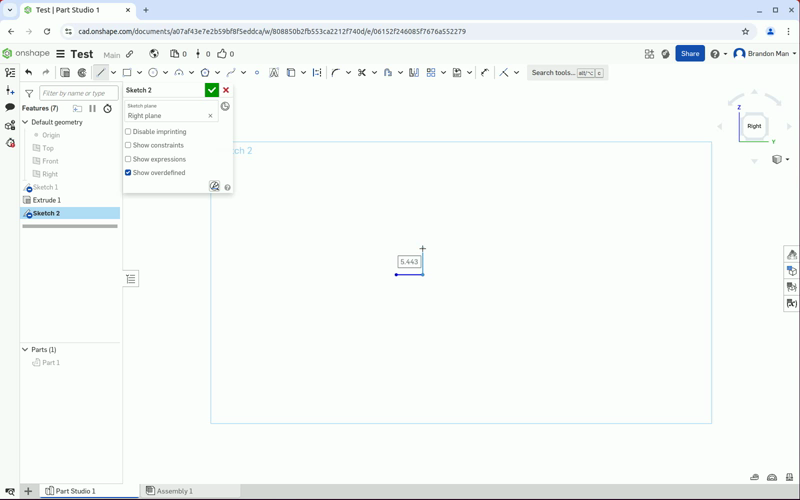
key_down(shift)
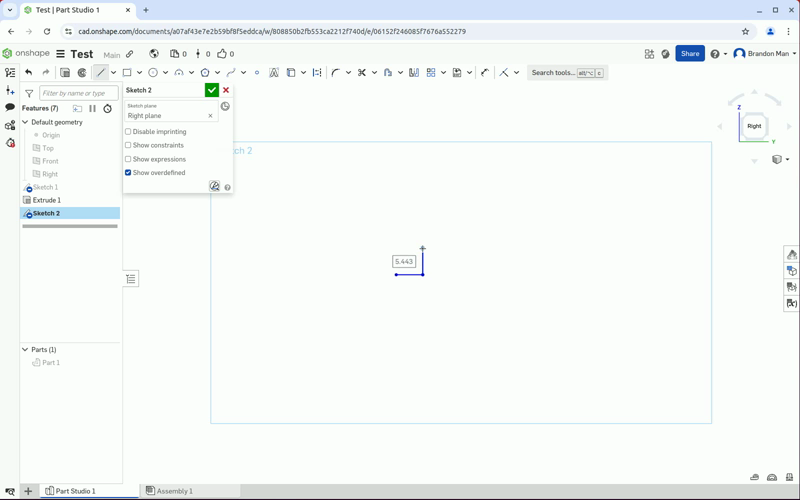
mouse_move(453, 248)
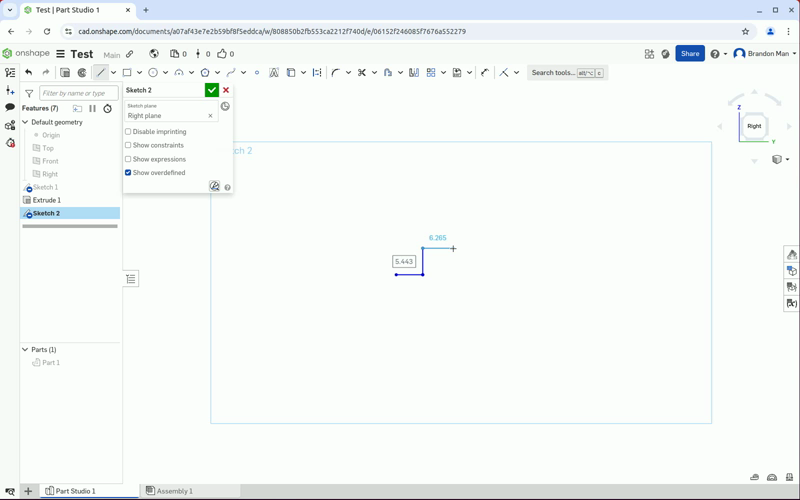
mouse_move(396, 248)
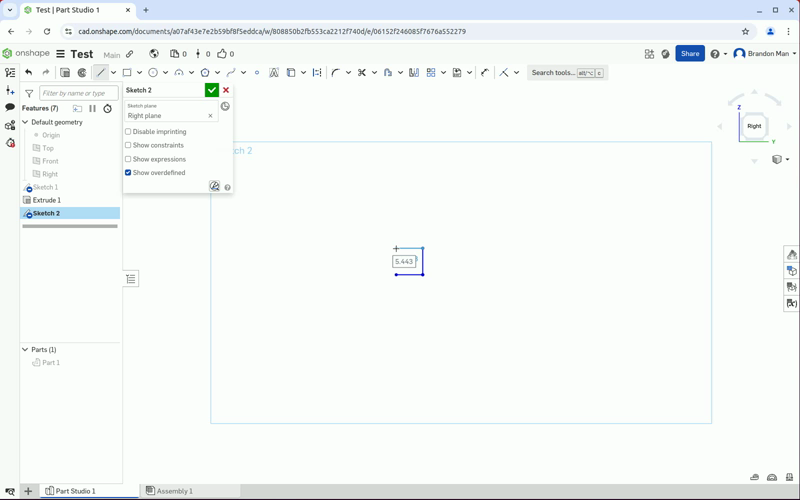
click(396, 248)
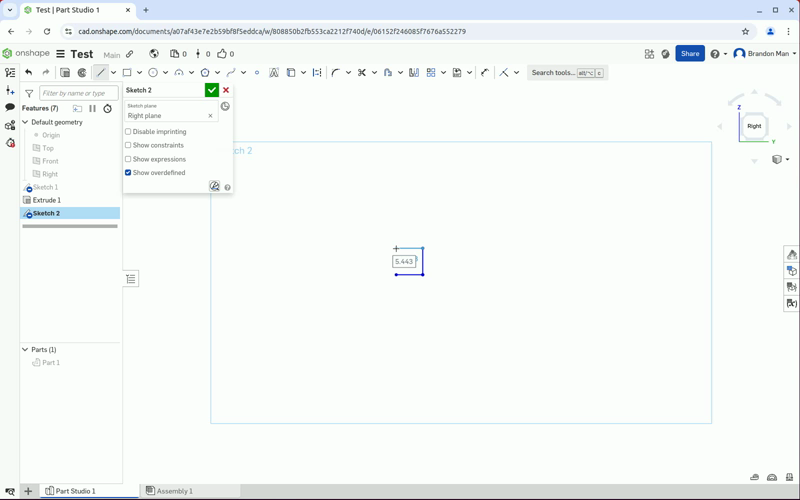
key_up(shift)
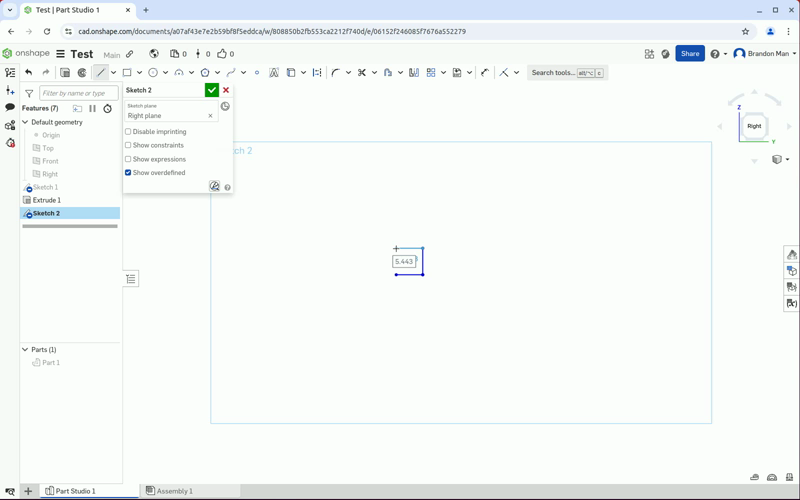
mouse_move(426, 248)
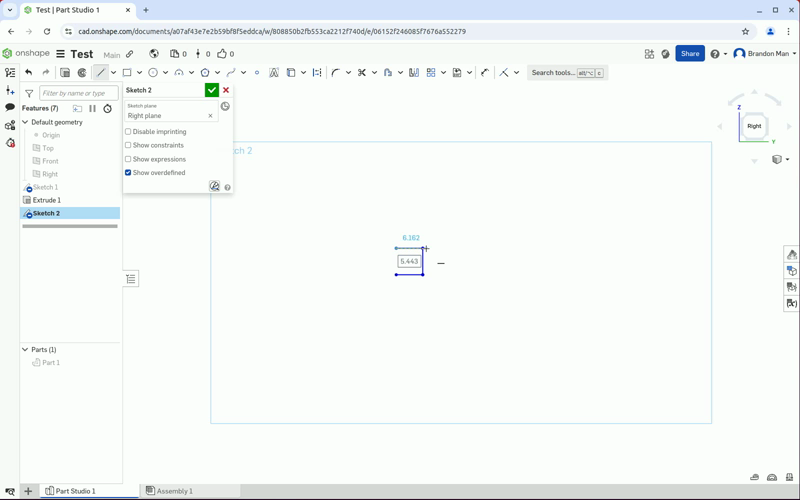
key_down(shift)
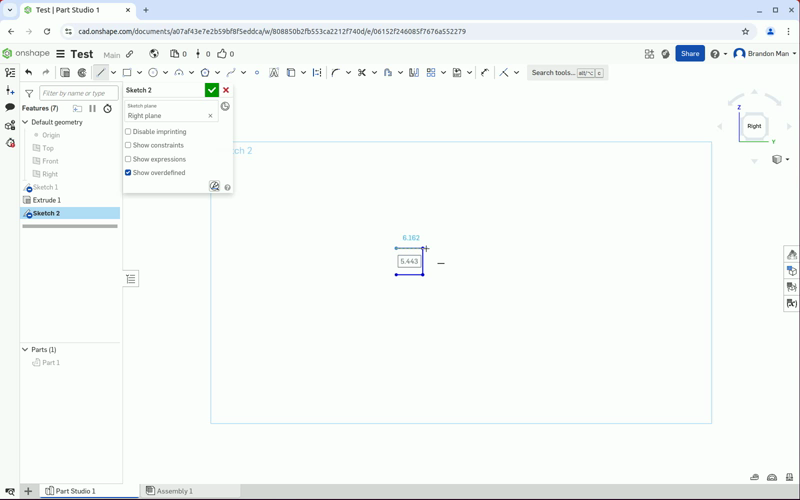
mouse_move(396, 274)
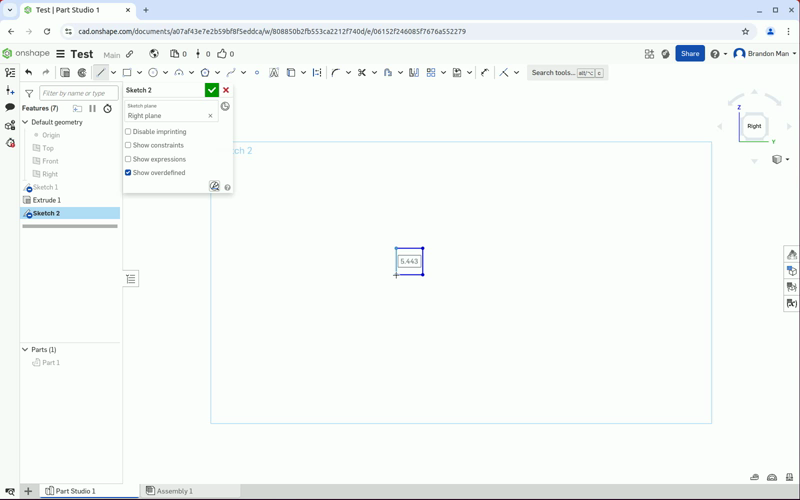
key_up(shift)
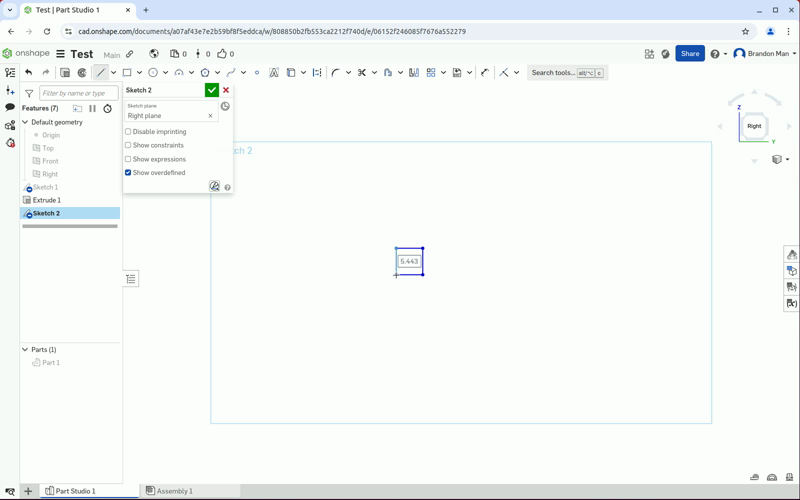
click(396, 274)
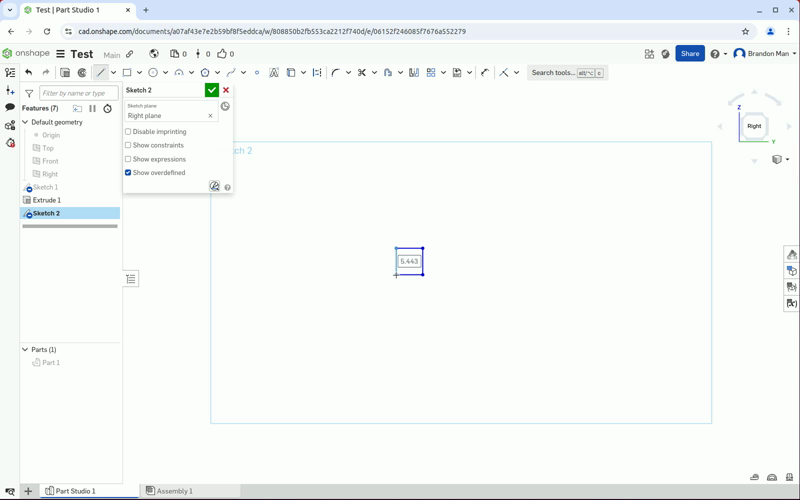
key(esc)
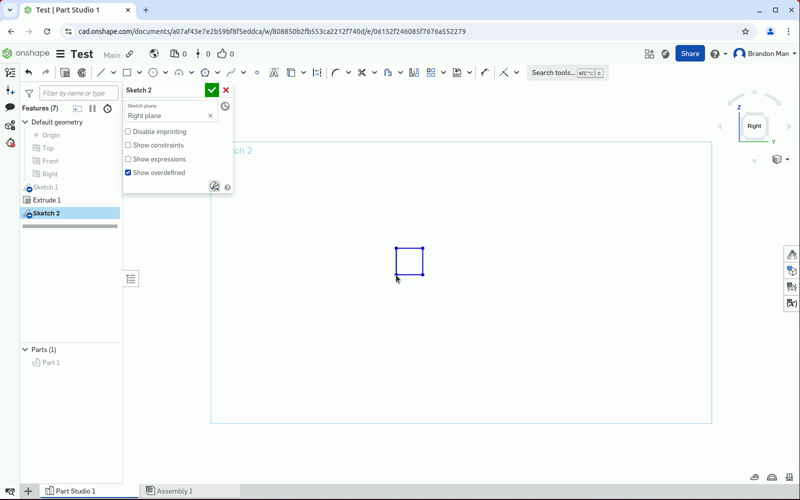
mouse_move(416, 264)
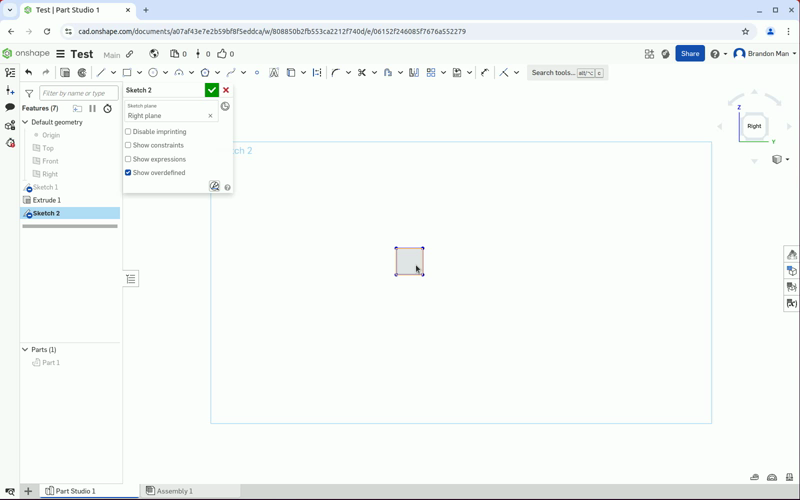
scroll(6)
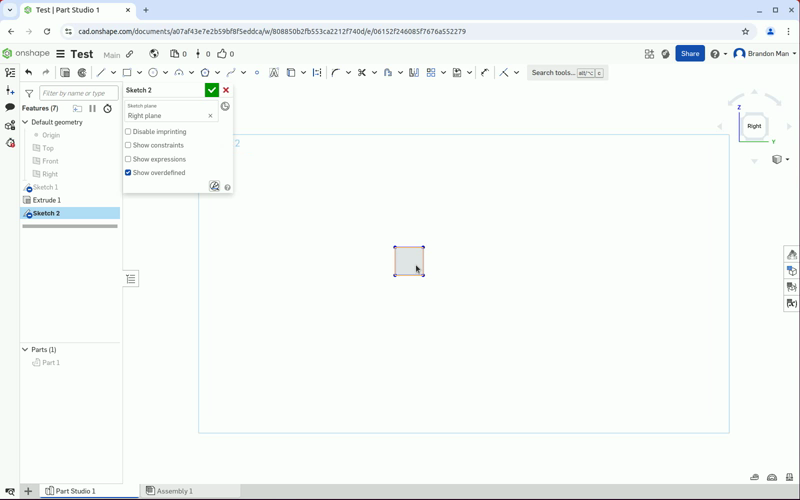
scroll(6)
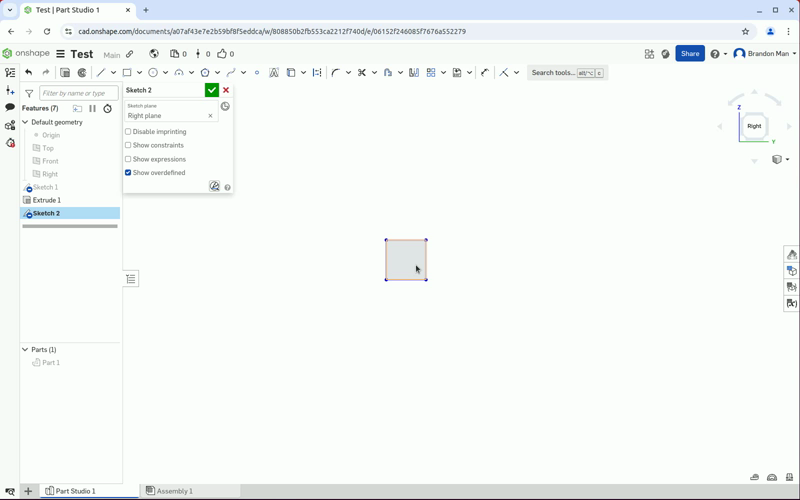
scroll(6)
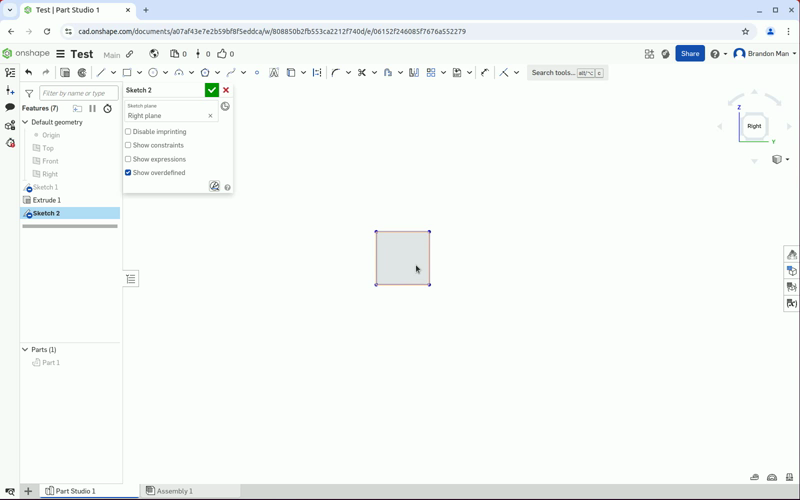
scroll(6)
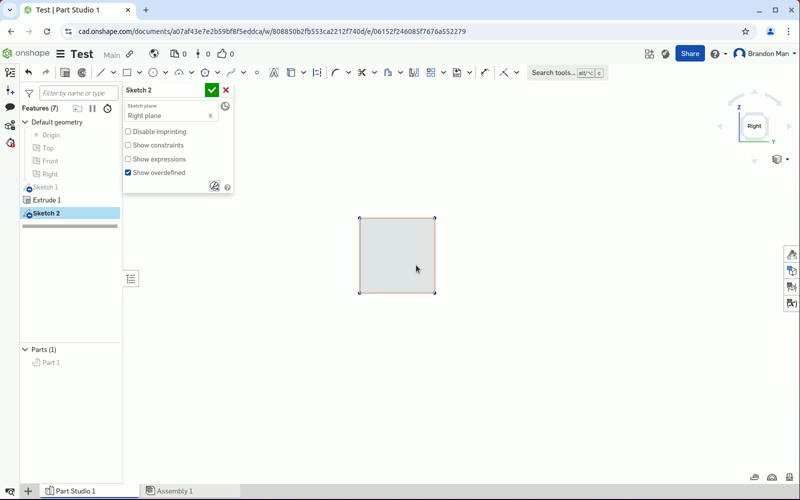
scroll(6)
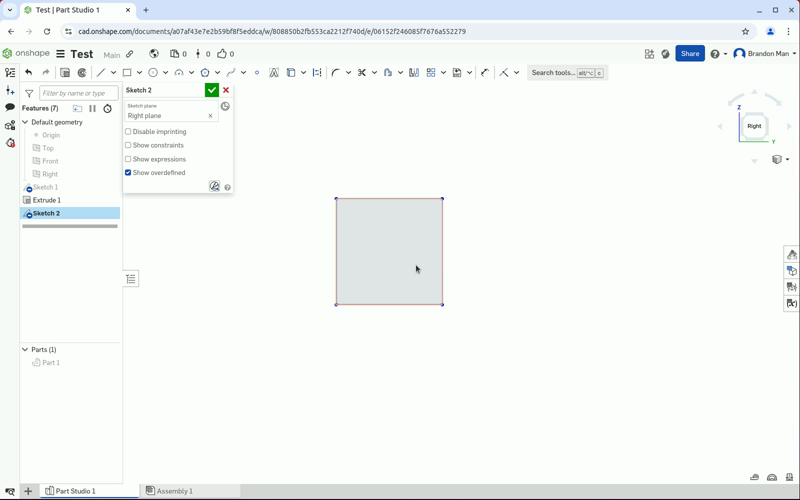
scroll(6)
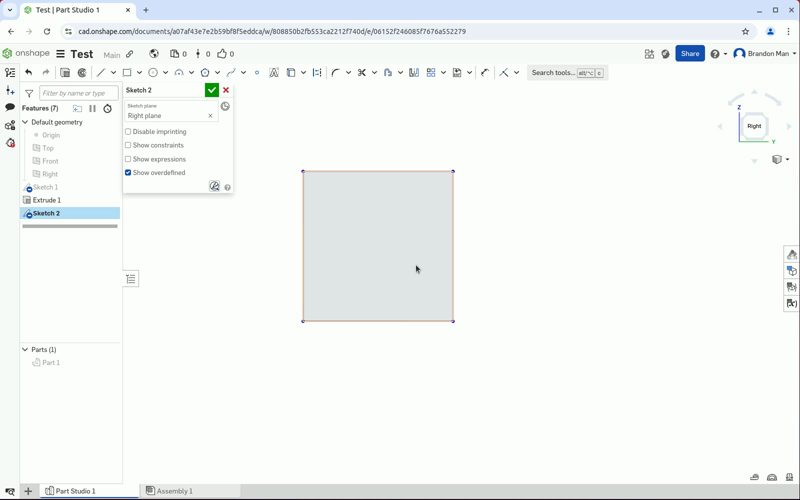
scroll(6)
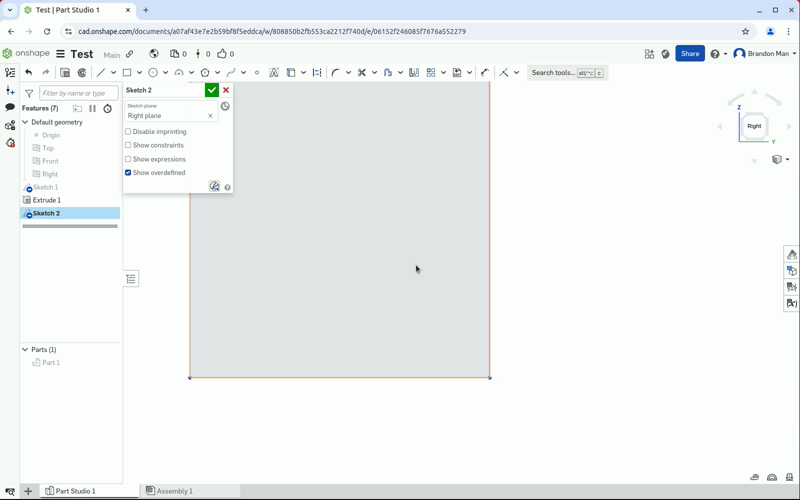
click(416, 264)
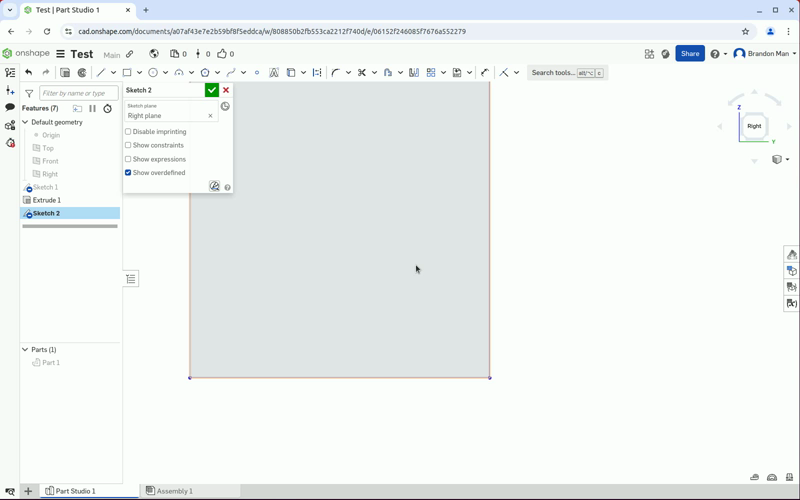
scroll(-6)
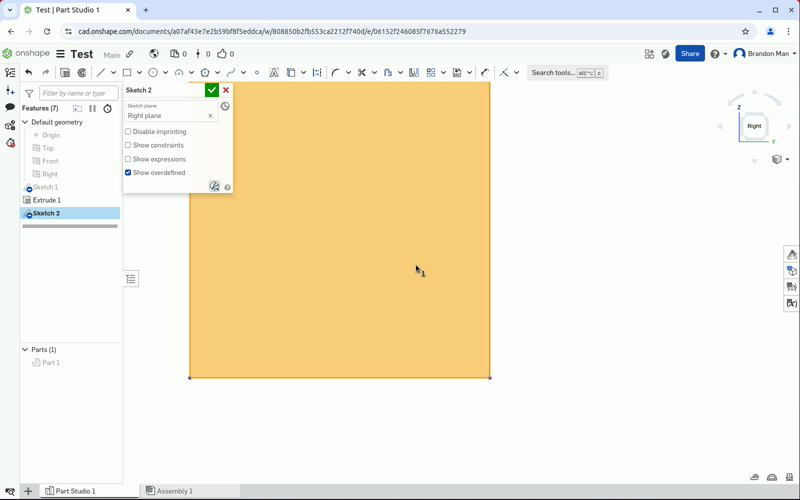
scroll(-6)
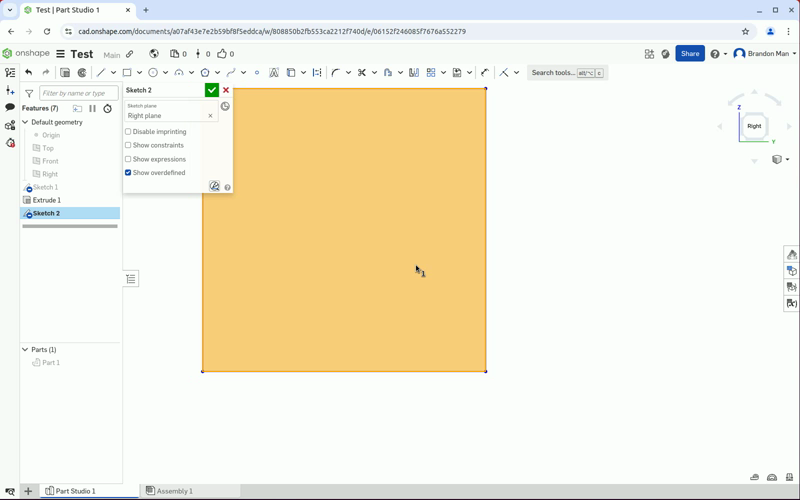
scroll(-6)
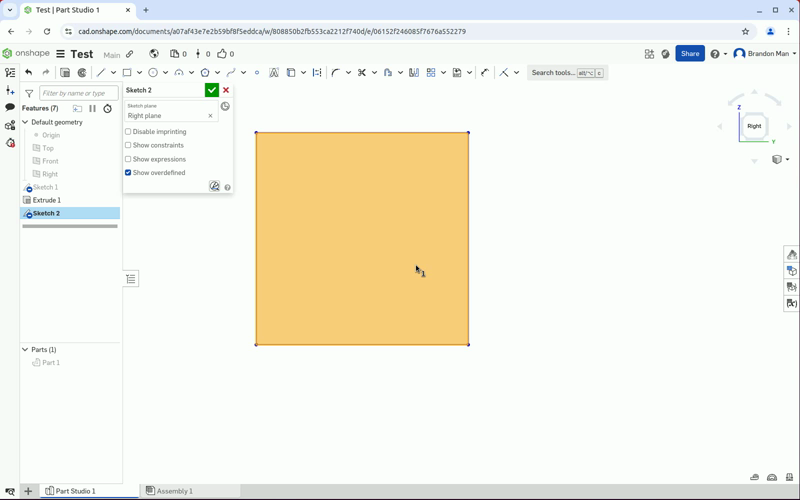
scroll(-6)
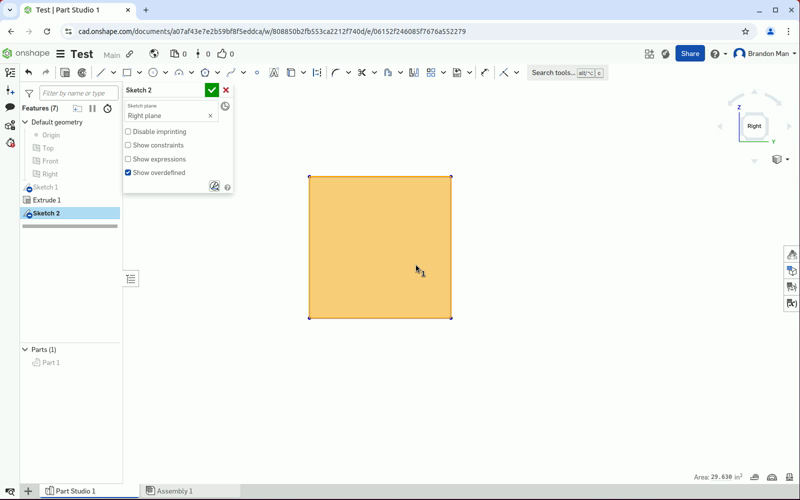
scroll(-6)
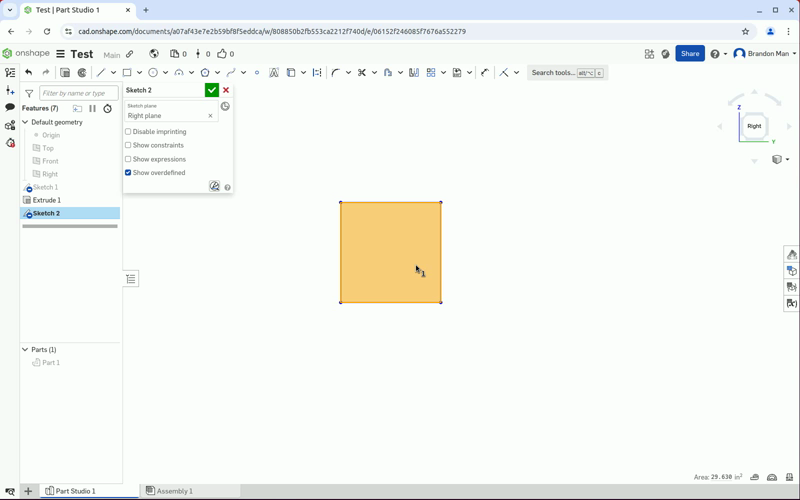
scroll(-6)
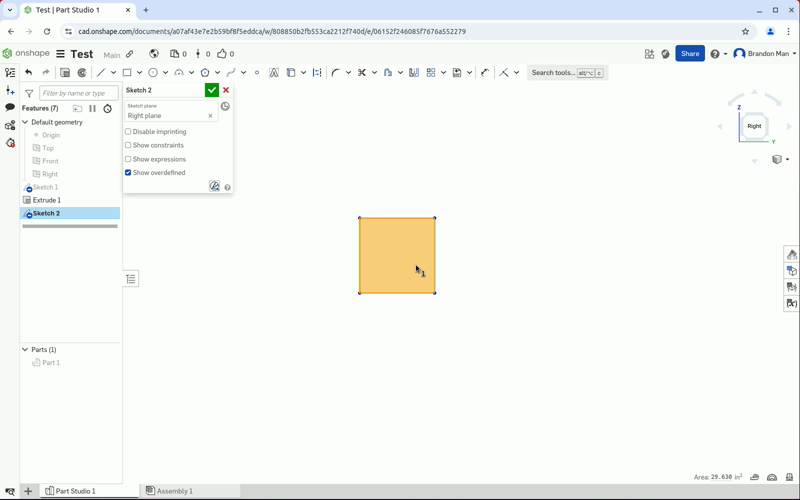
scroll(-6)
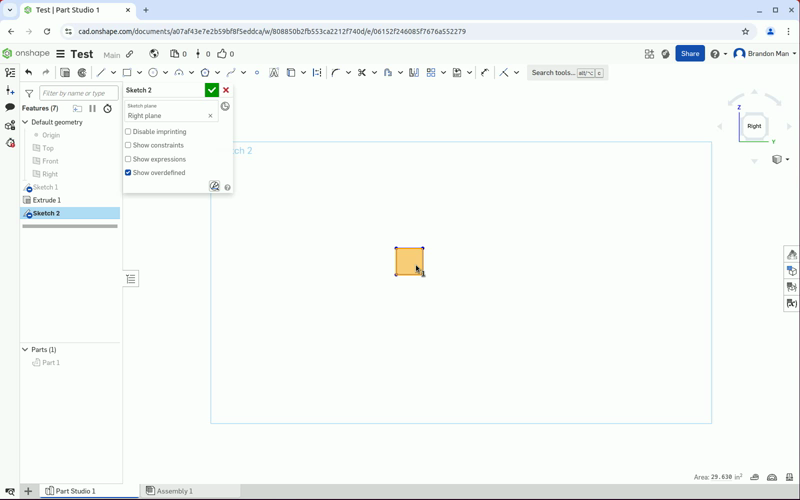
mouse_move(73, 352)
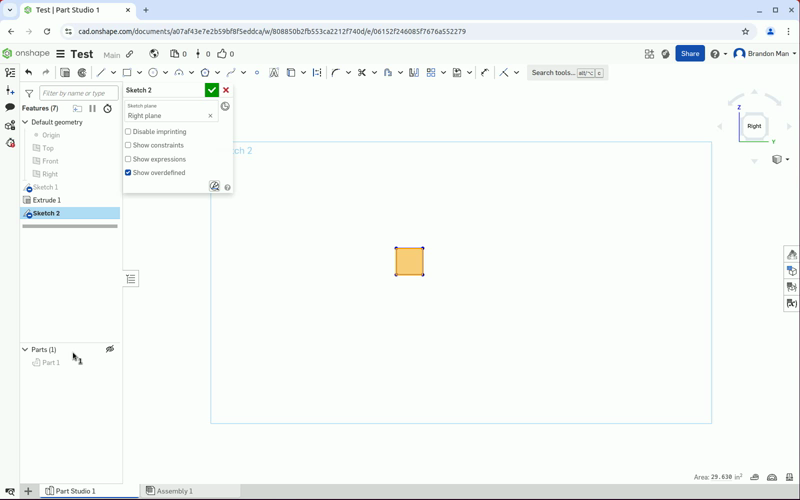
key(shift+y)
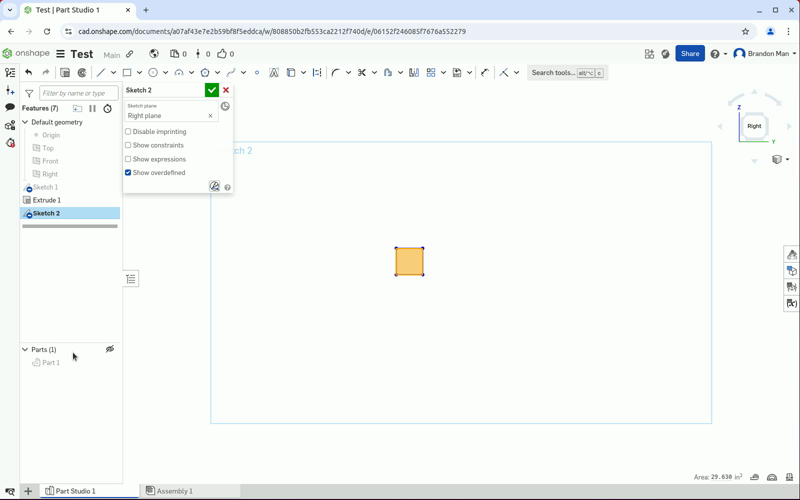
key(shift+e)
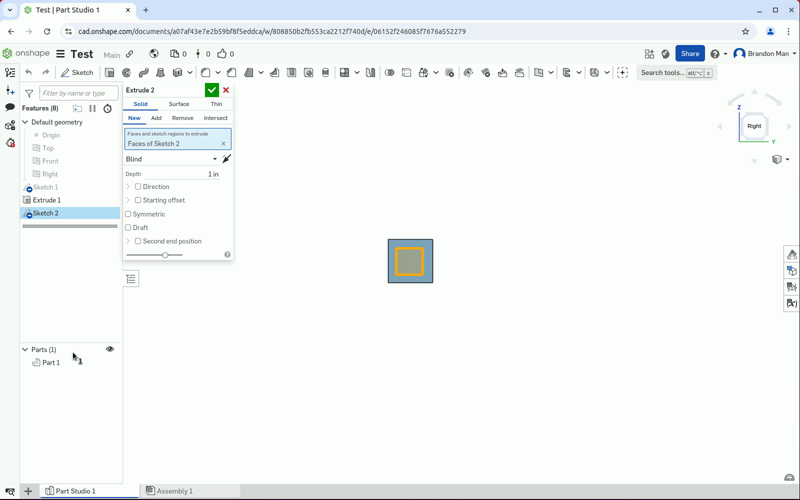
mouse_move(143, 106)
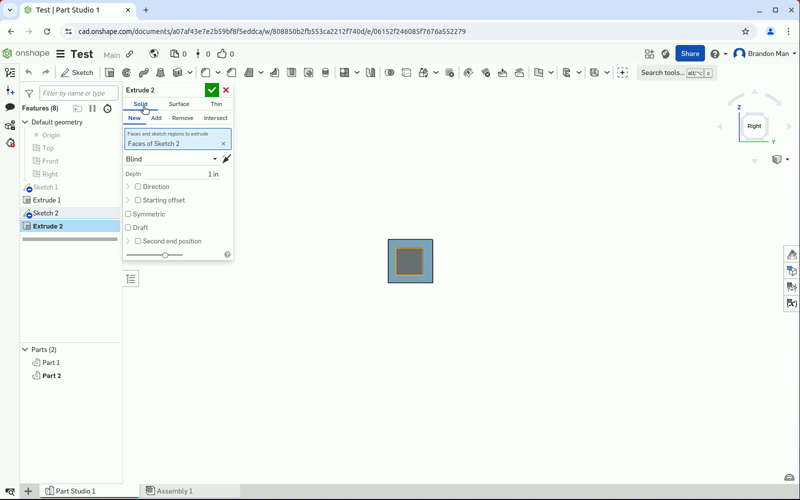
click(143, 106)
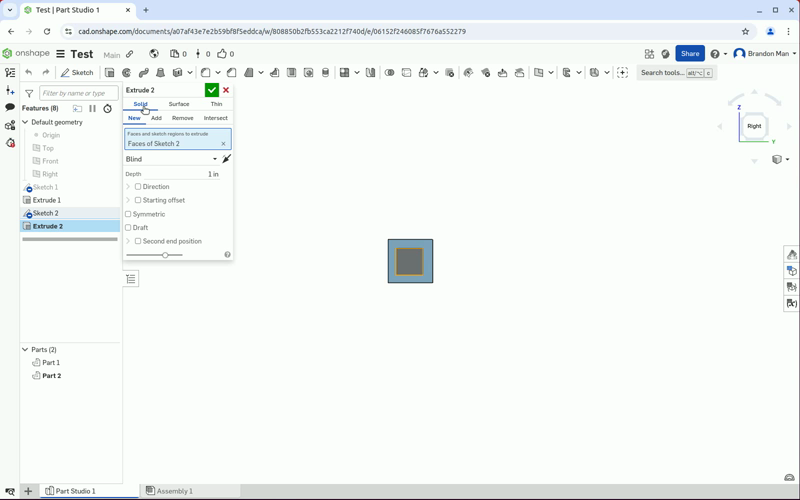
mouse_move(186, 120)
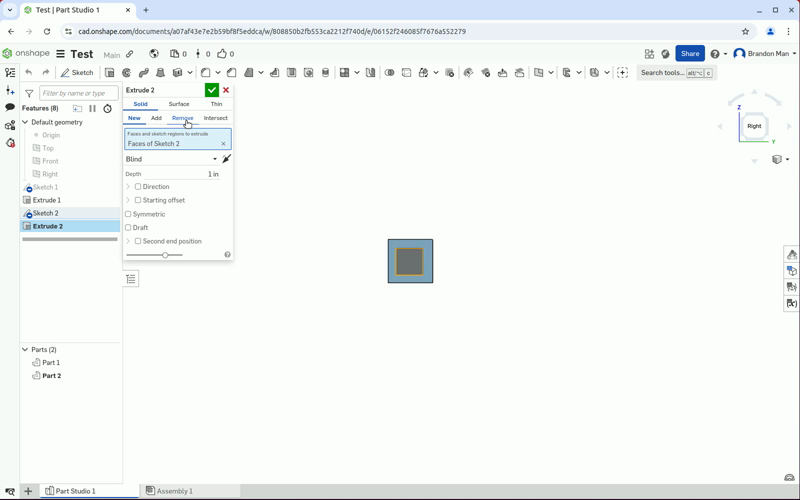
click(186, 120)
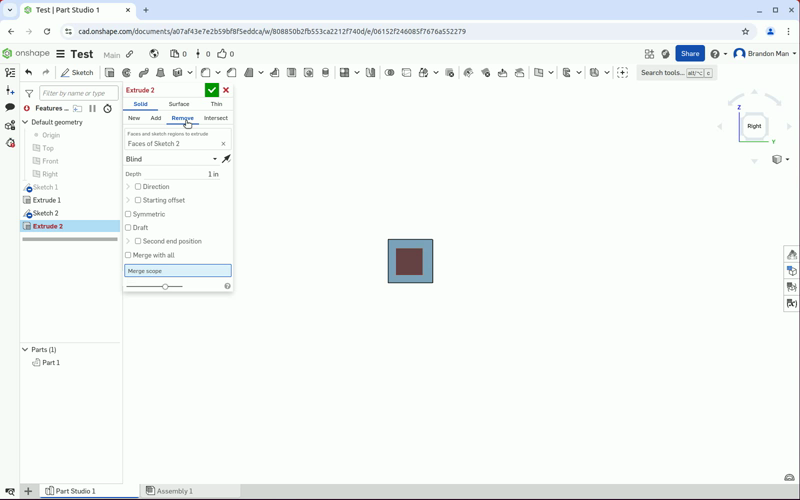
key(tab, 4)
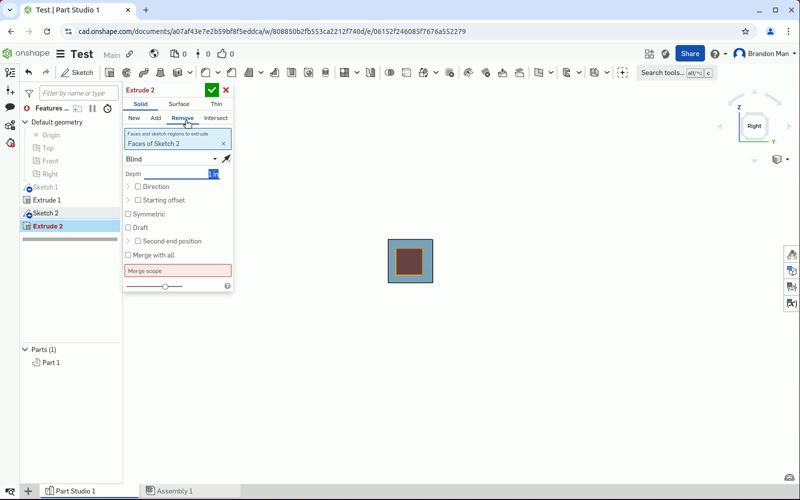
text(30.811)
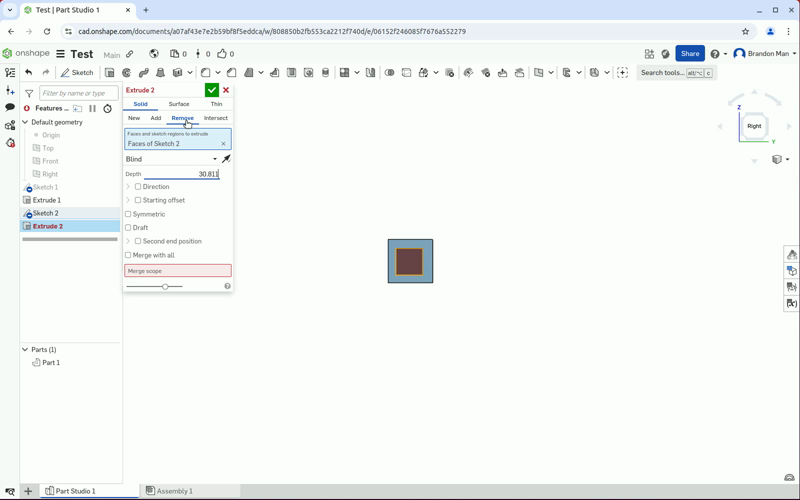
key(tab, 6)
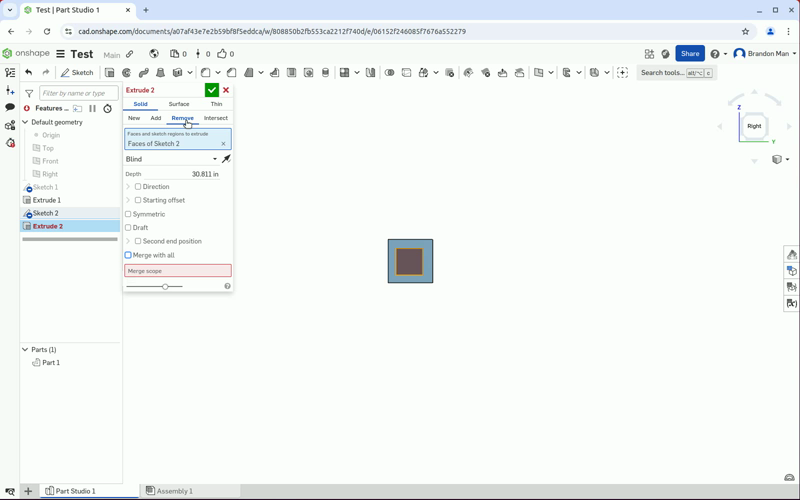
key(space)
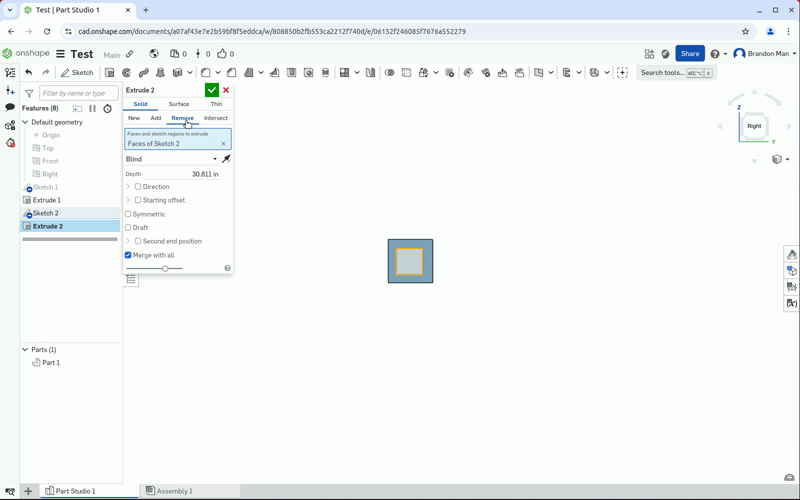
key(enter)
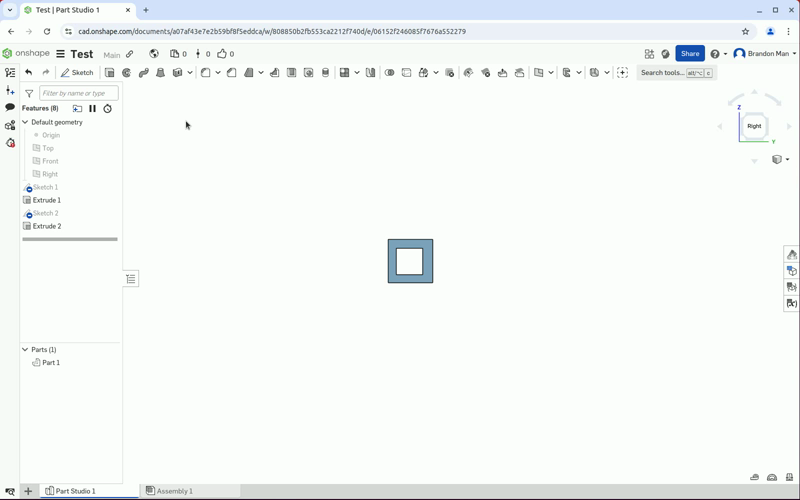
key(shift+h)
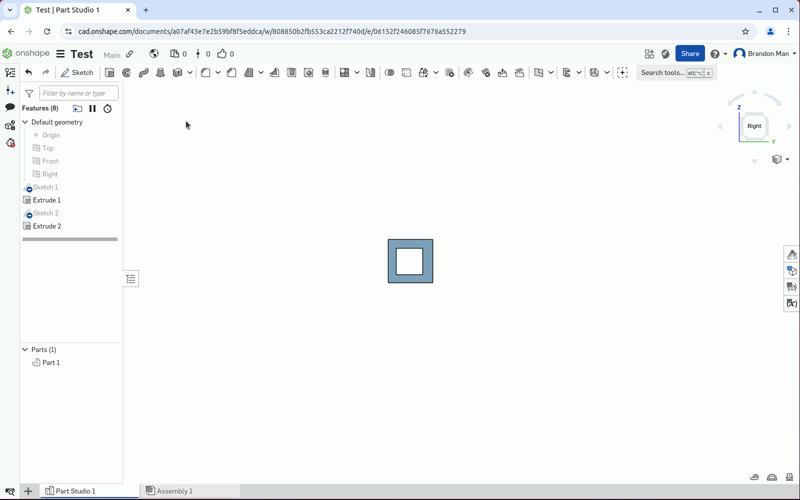
key(shift+h)
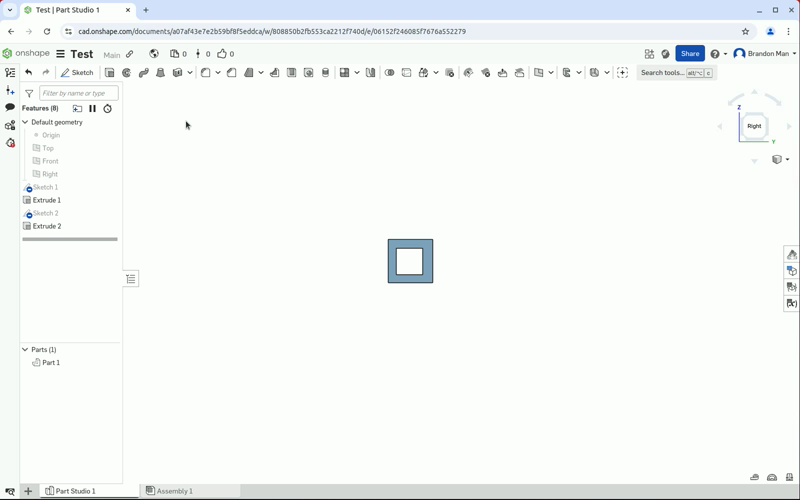
mouse_move(73, 189)
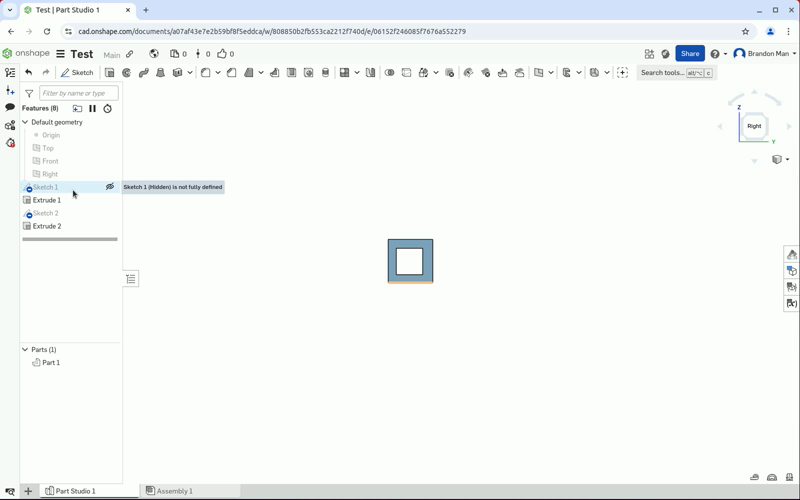
click(73, 189)
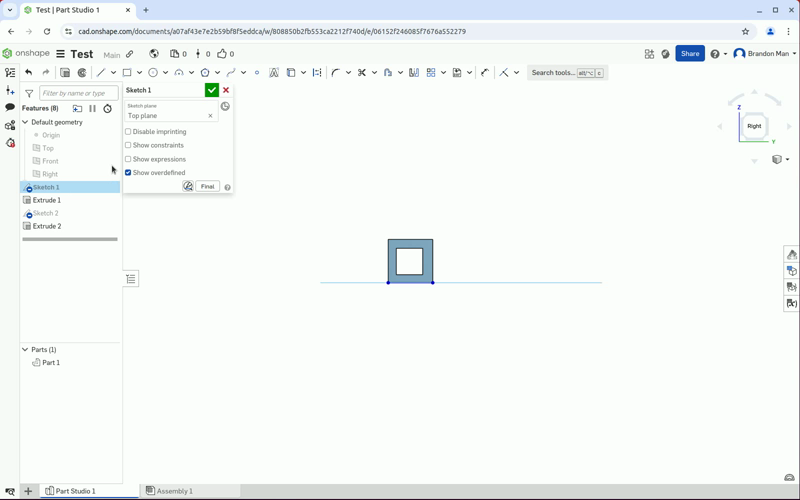
mouse_move(229, 92)
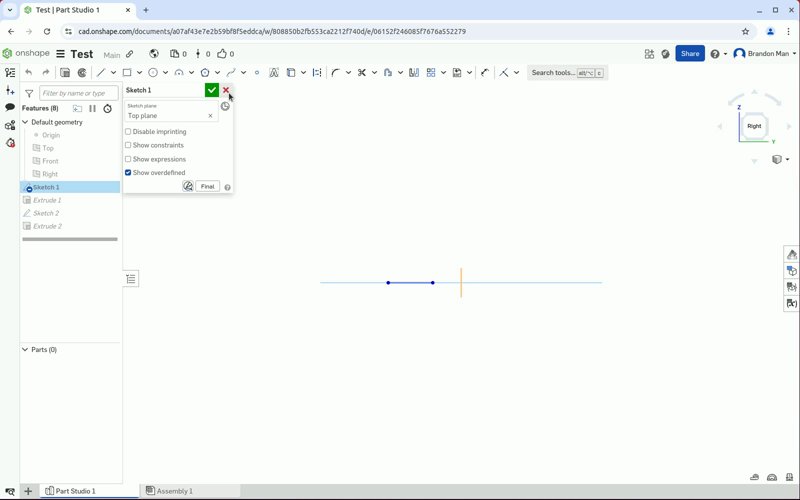
click(229, 92)
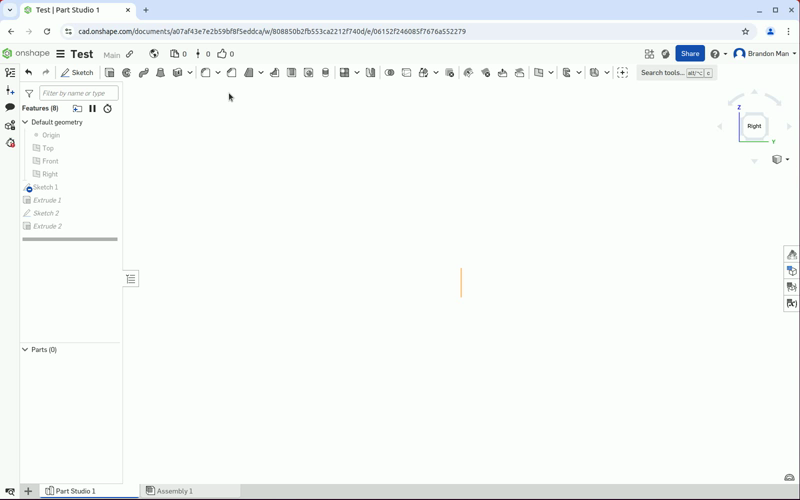
mouse_move(73, 352)
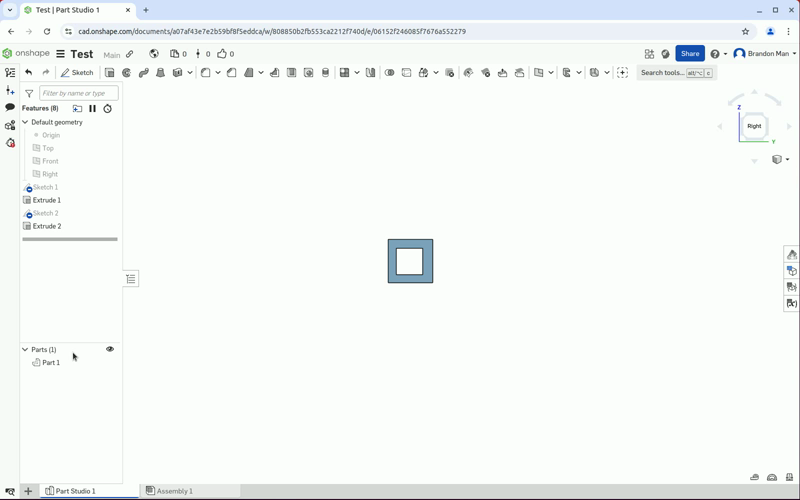
key(y)
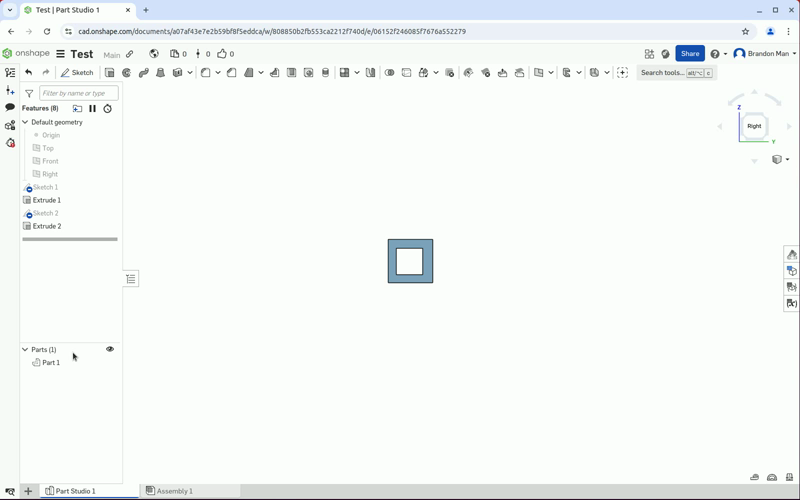
key(shift+p)
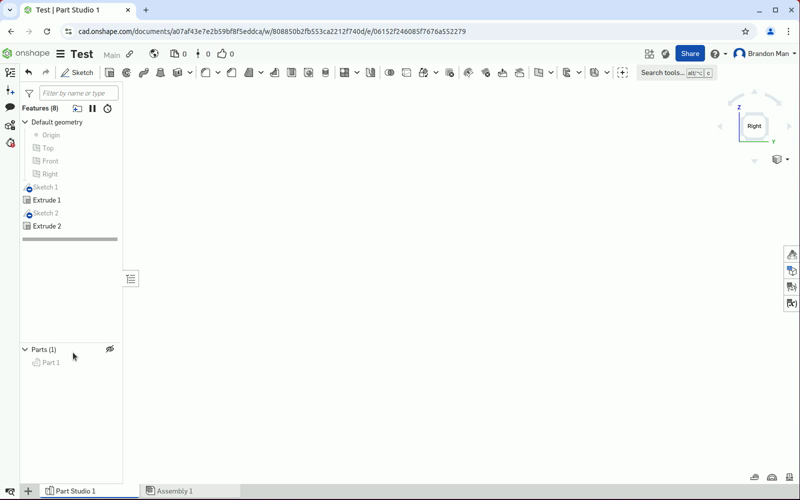
key(space)
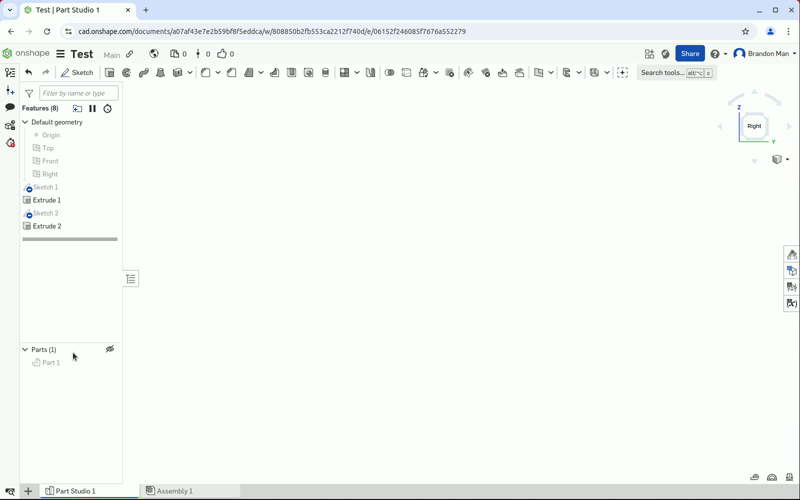
key_down(shift)
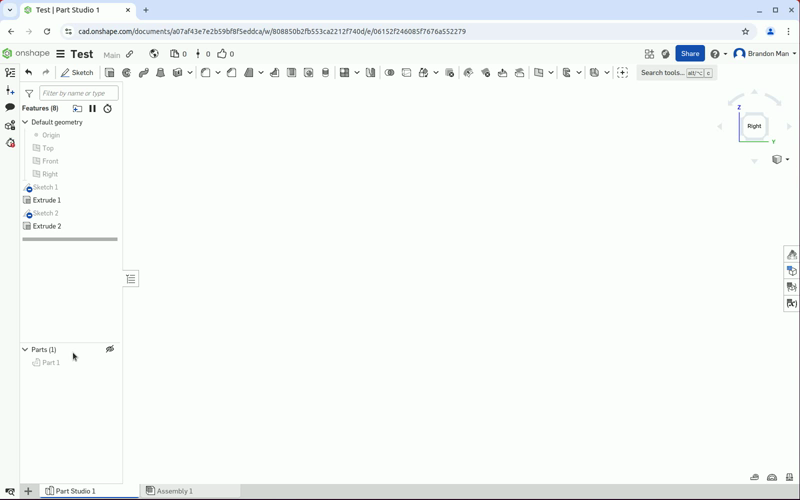
key(right)
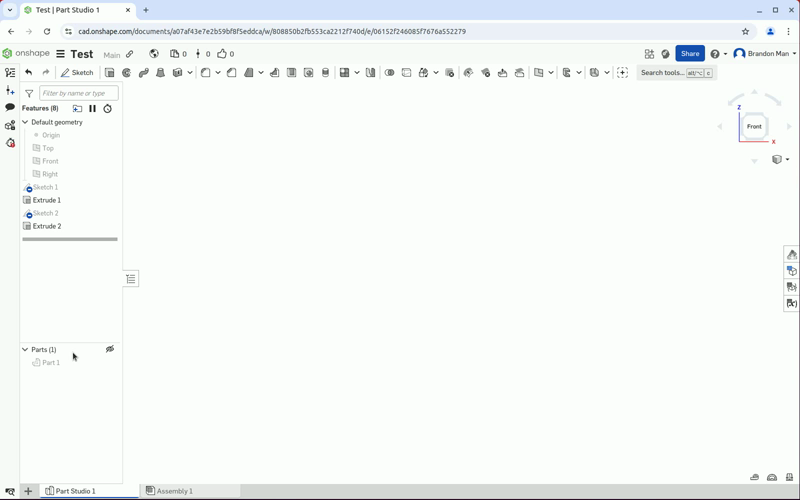
key_up(shift)
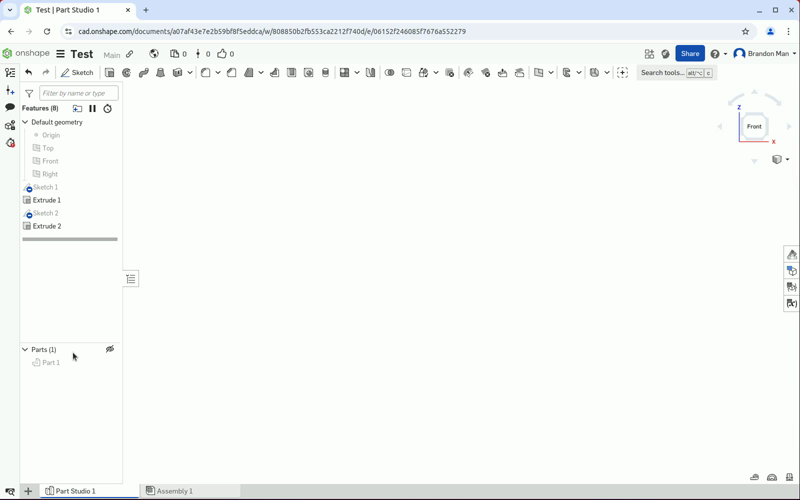
mouse_move(73, 352)
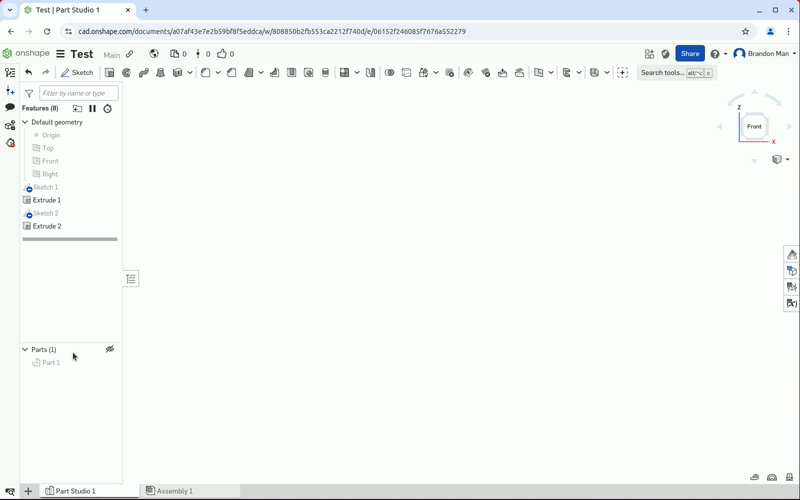
key(shift+y)
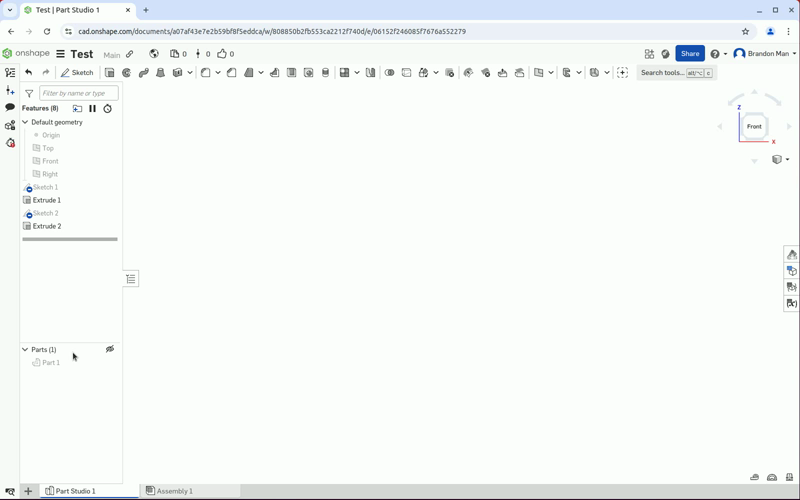
key(shift+s)
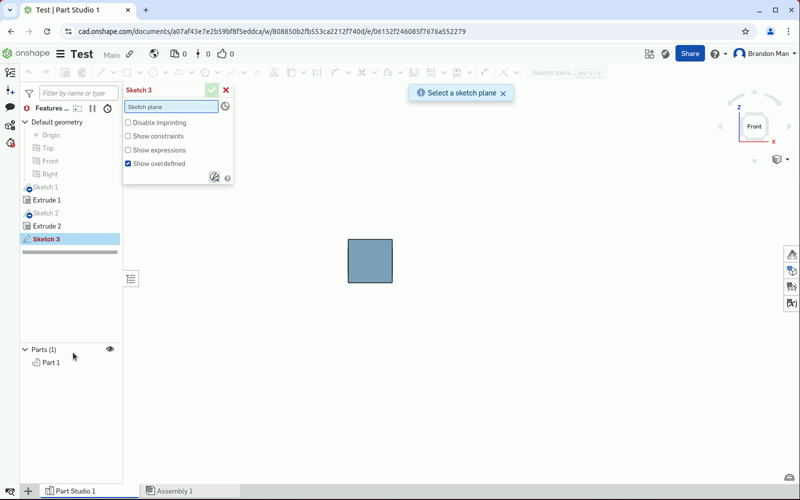
mouse_move(73, 163)
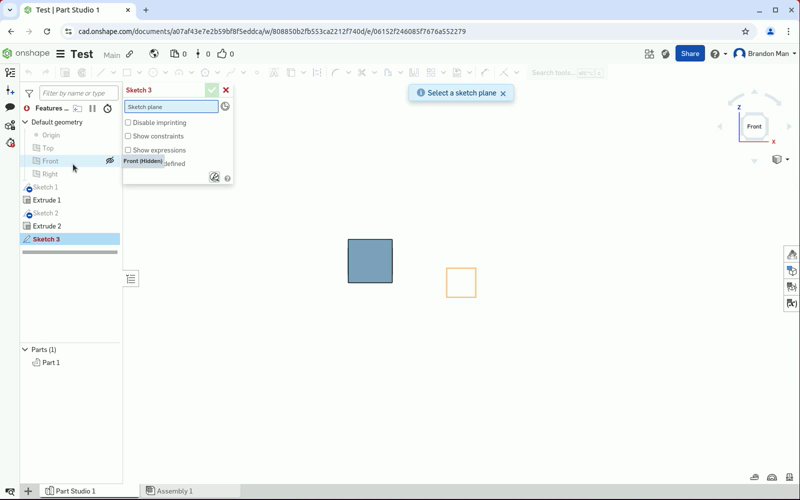
click(73, 163)
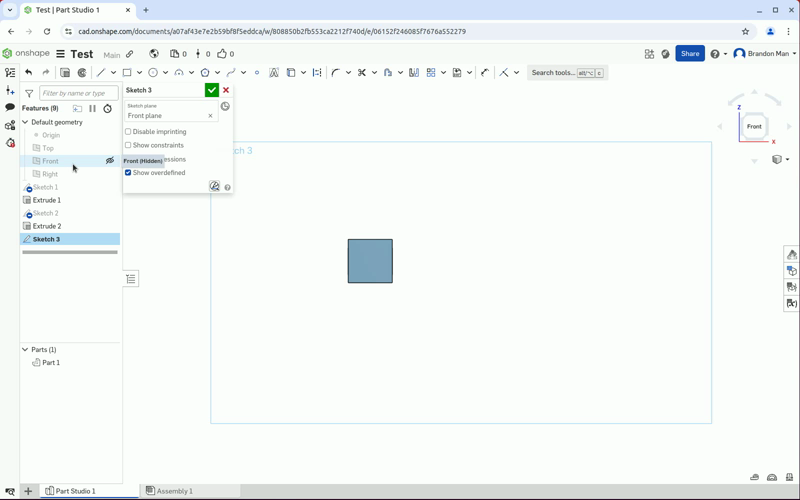
mouse_move(73, 352)
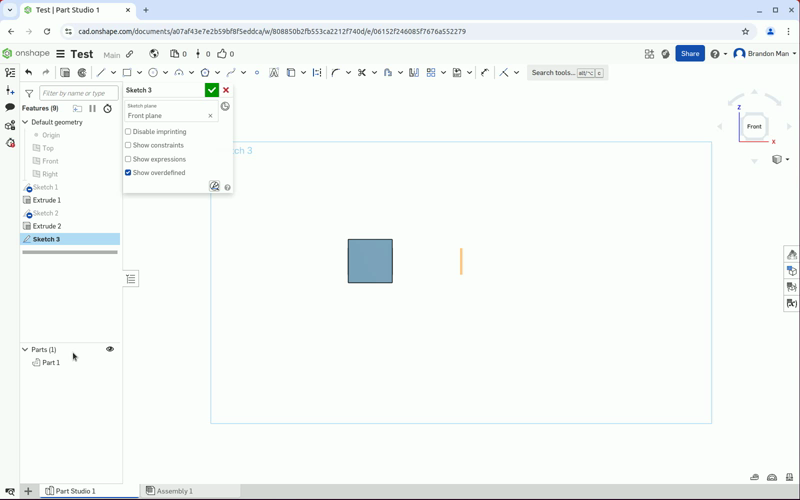
key(y)
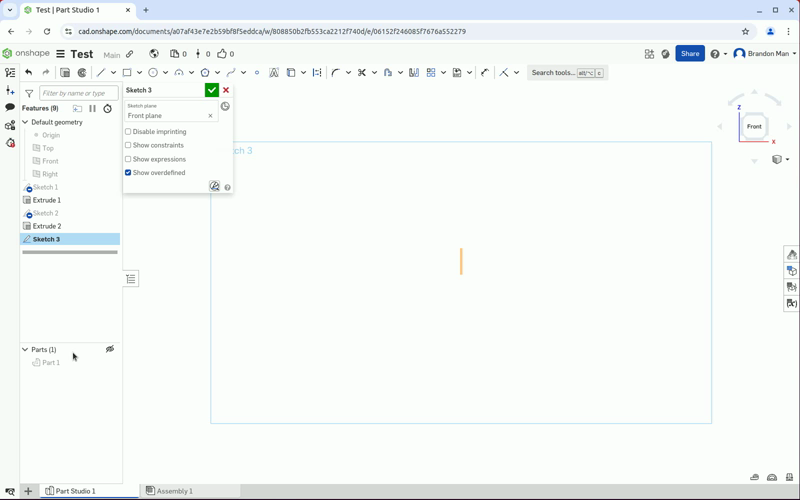
key(l)
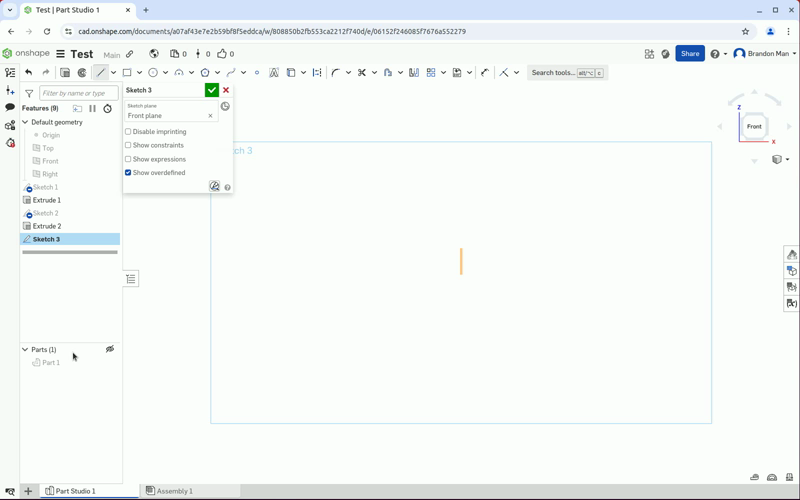
key_down(shift)
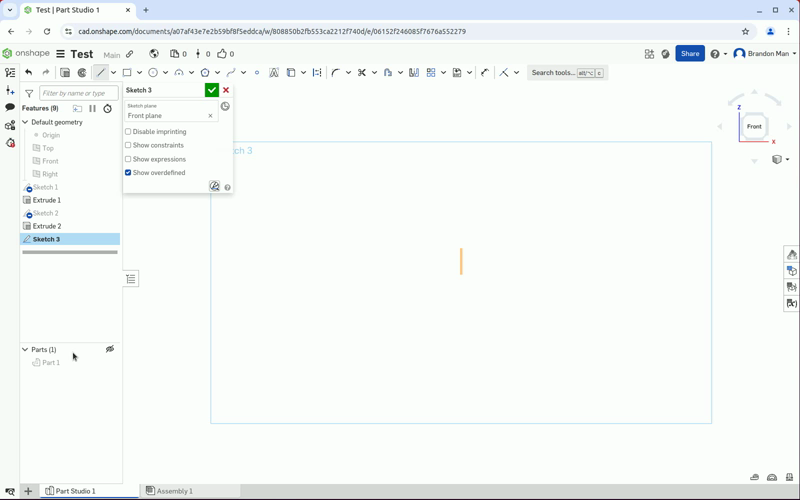
mouse_move(356, 274)
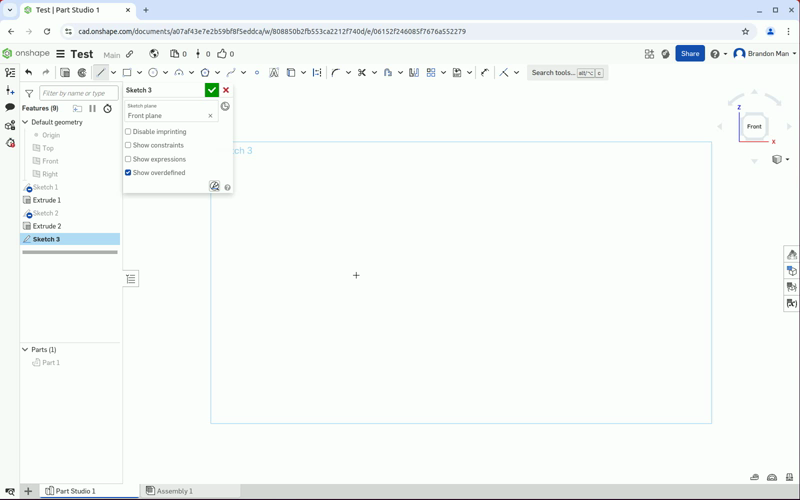
click(356, 274)
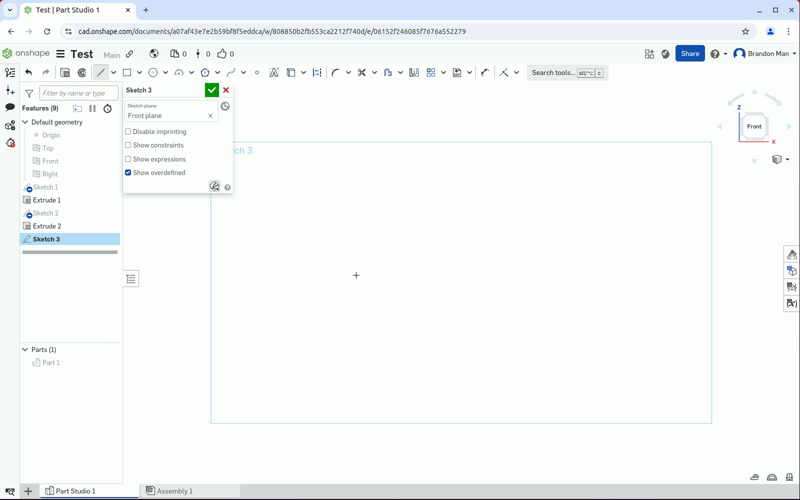
key_up(shift)
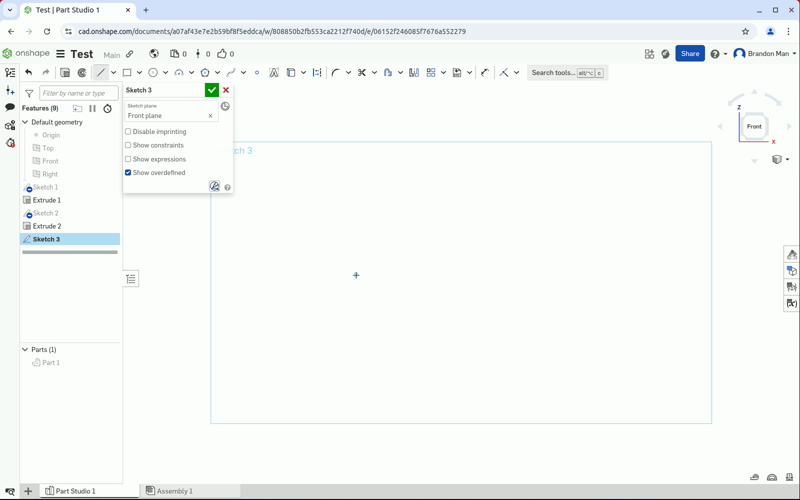
key_down(shift)
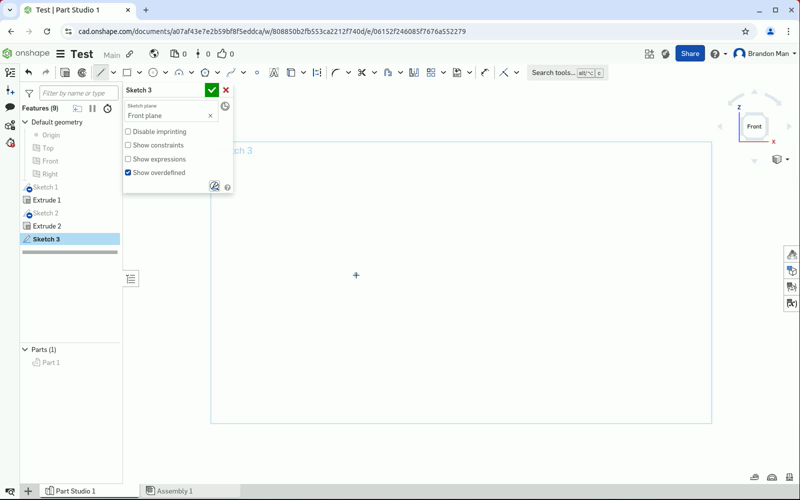
mouse_move(386, 274)
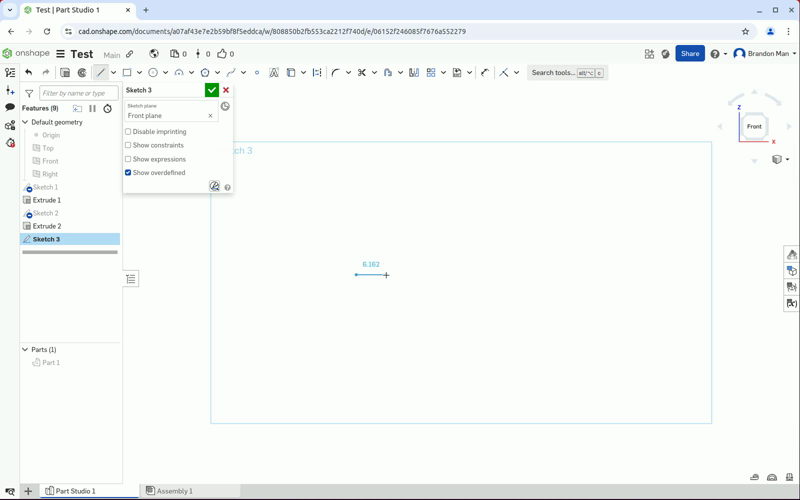
mouse_move(383, 274)
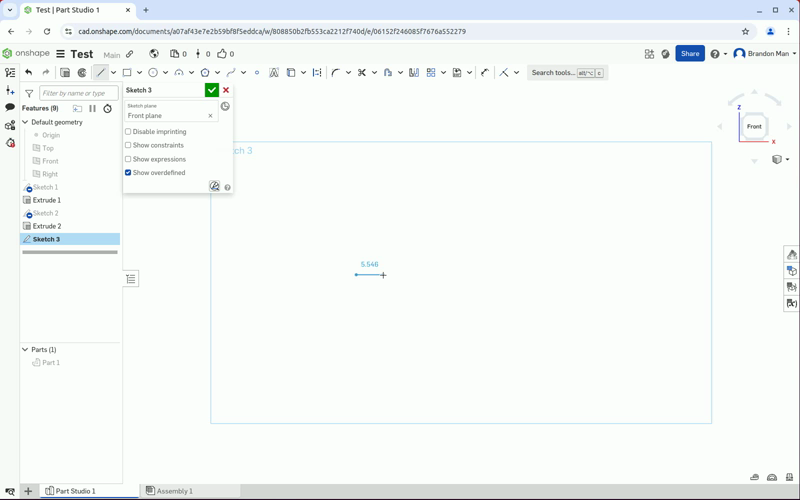
click(383, 274)
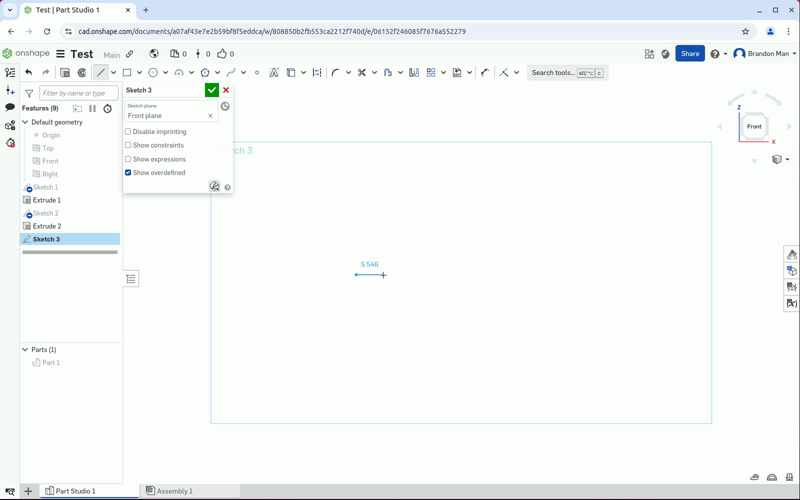
key_up(shift)
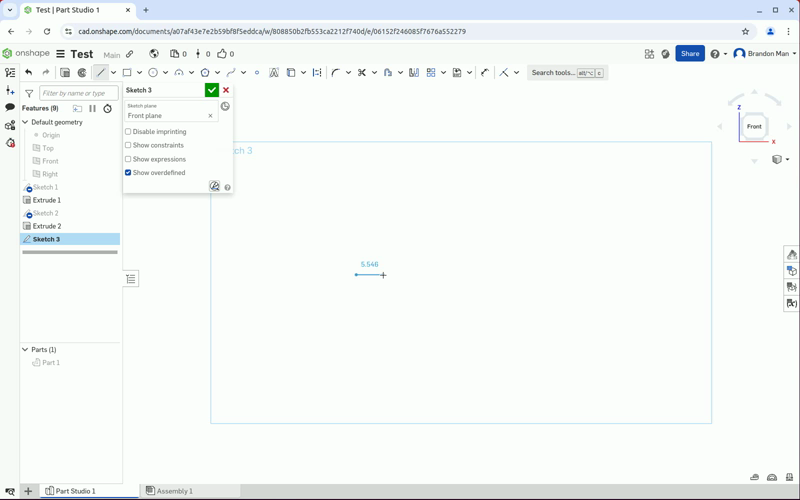
key_down(shift)
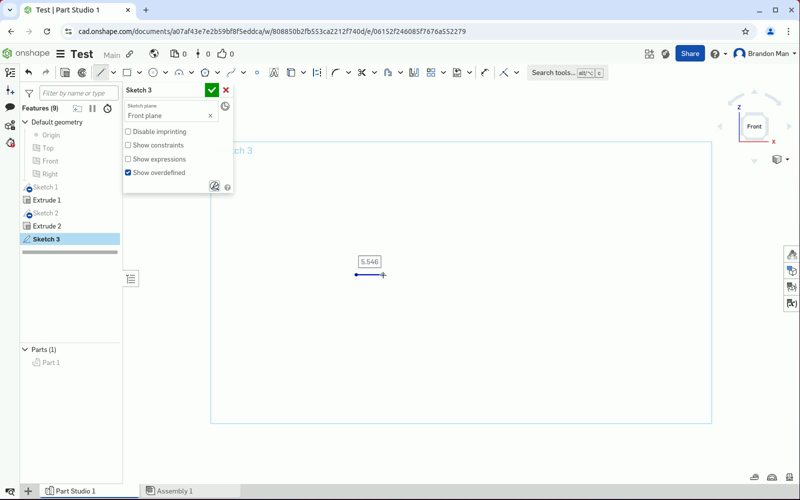
mouse_move(413, 274)
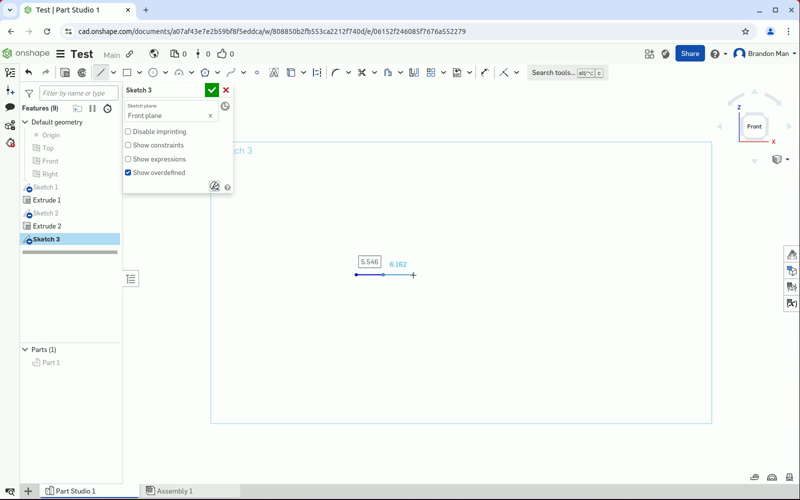
mouse_move(383, 248)
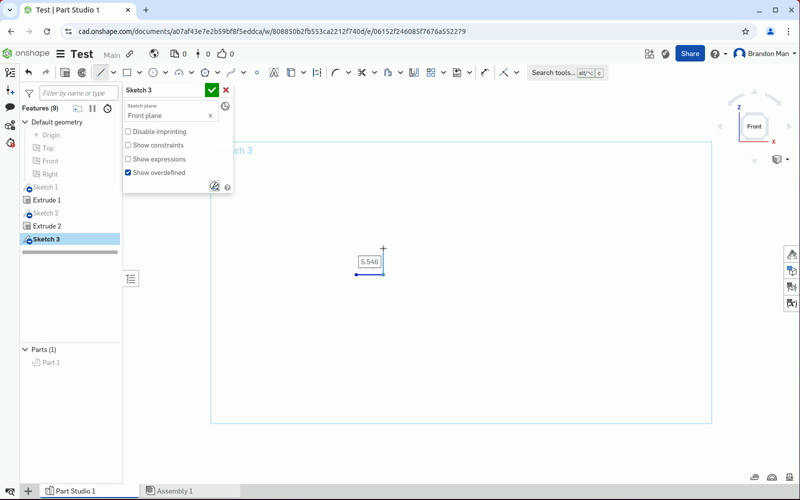
click(383, 248)
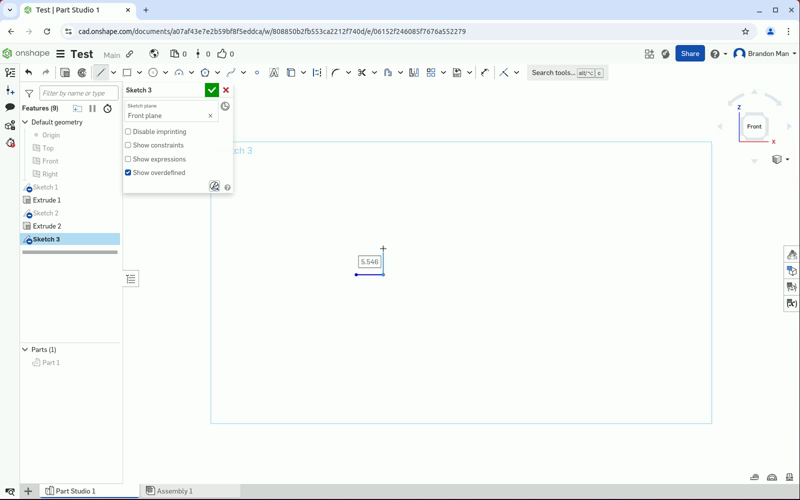
key_up(shift)
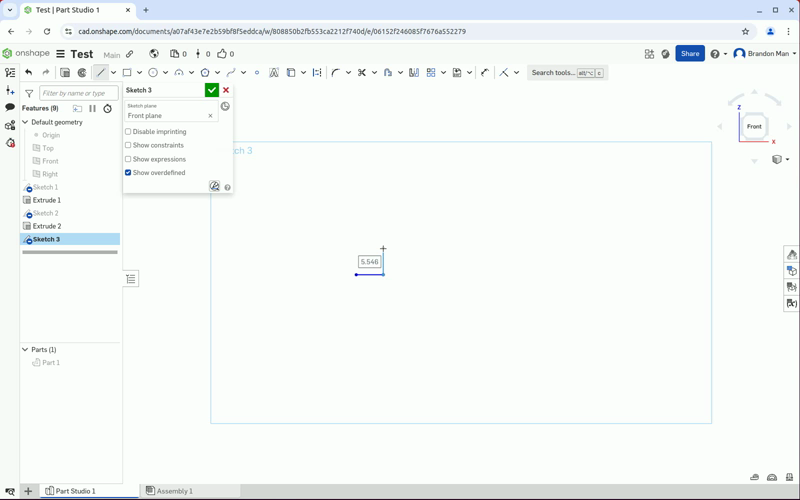
key_down(shift)
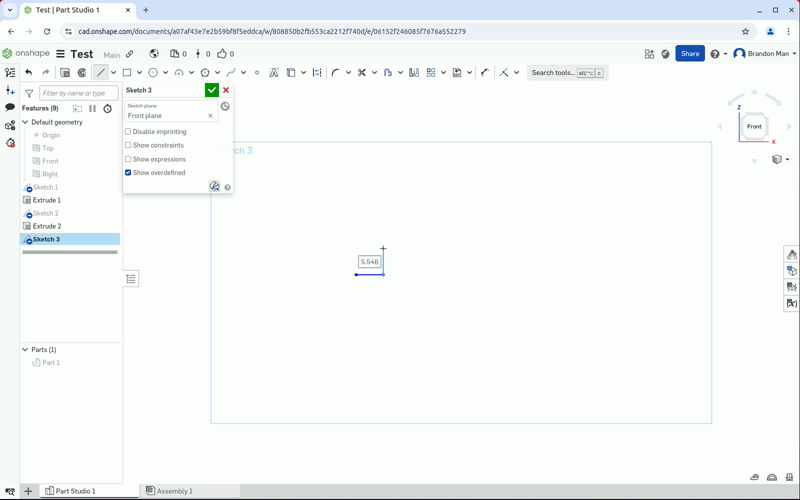
mouse_move(413, 248)
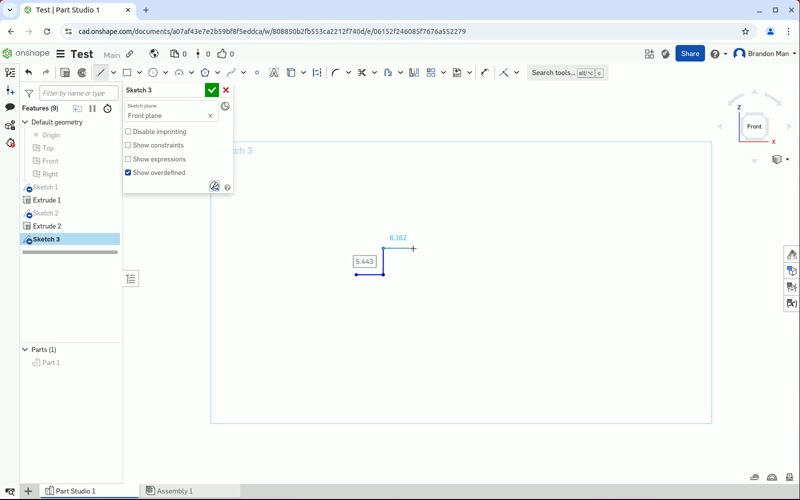
mouse_move(356, 248)
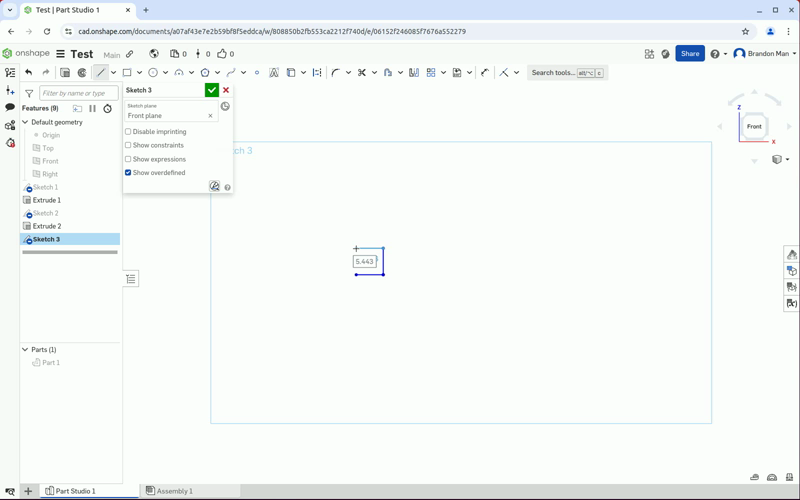
click(356, 248)
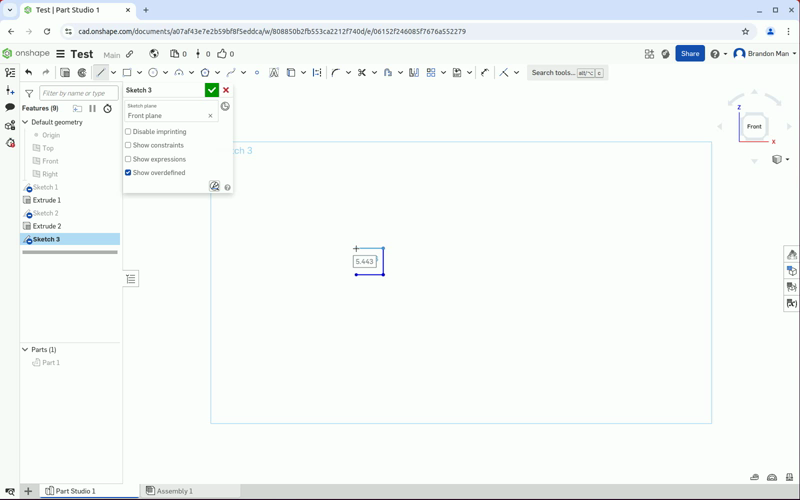
key_up(shift)
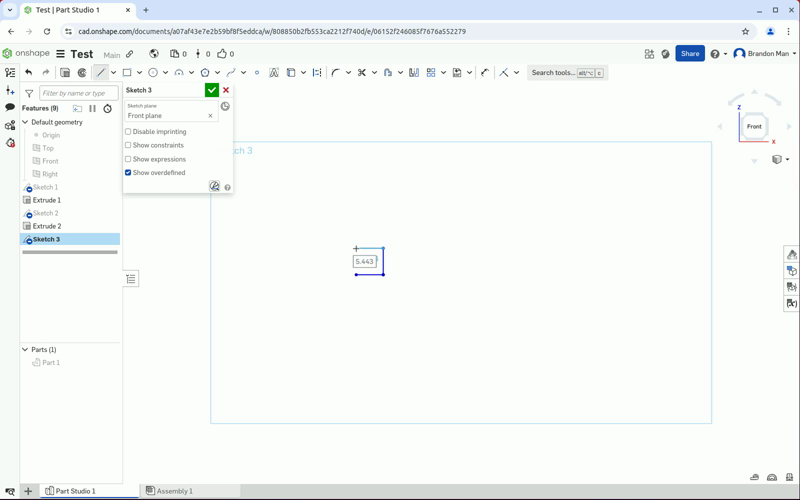
mouse_move(386, 248)
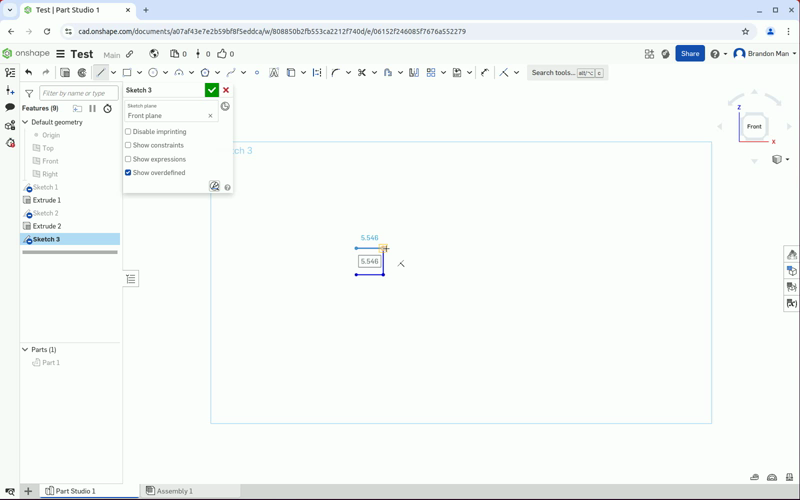
key_down(shift)
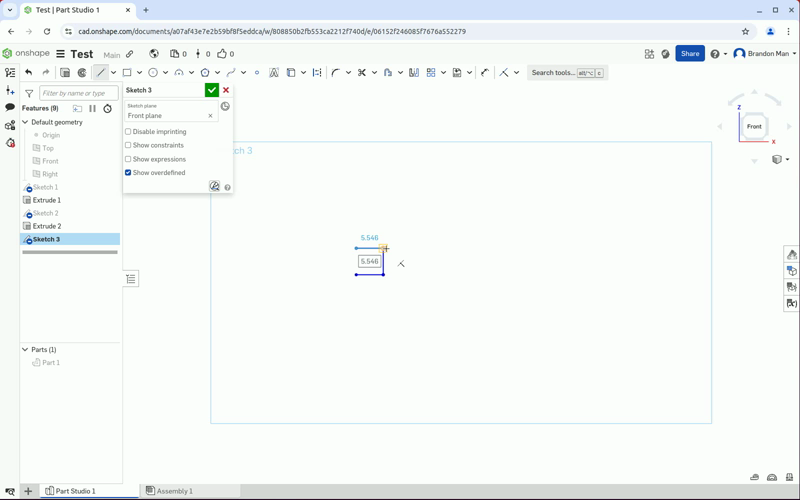
mouse_move(356, 274)
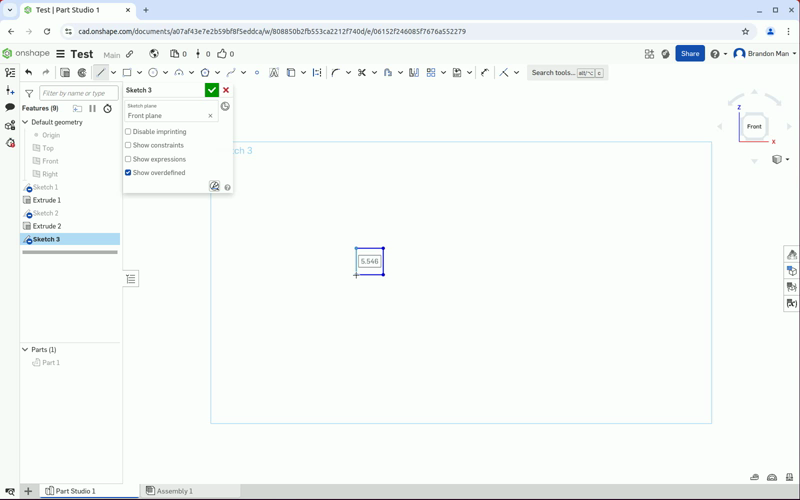
key_up(shift)
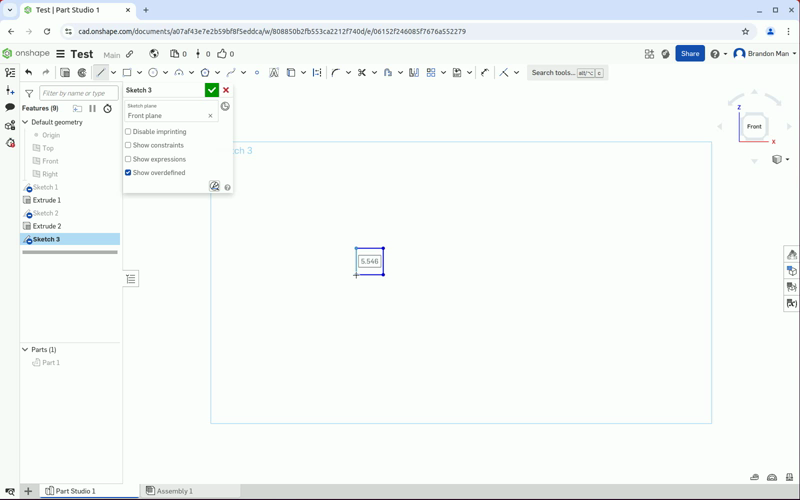
click(356, 274)
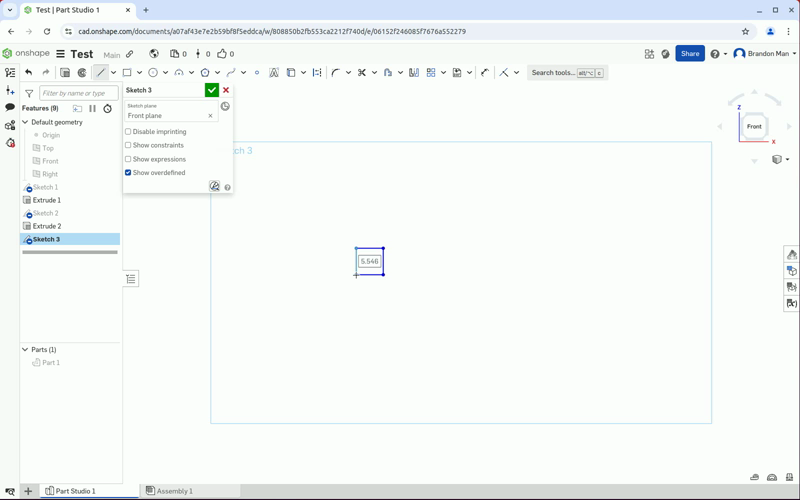
key(esc)
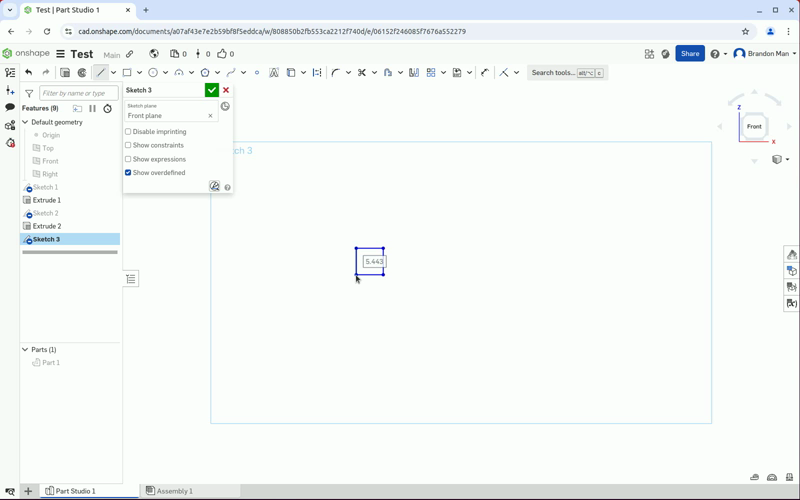
mouse_move(376, 262)
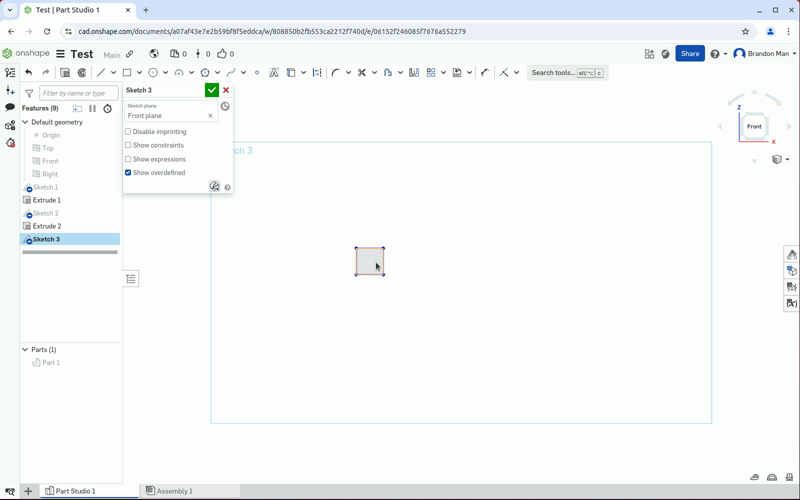
scroll(6)
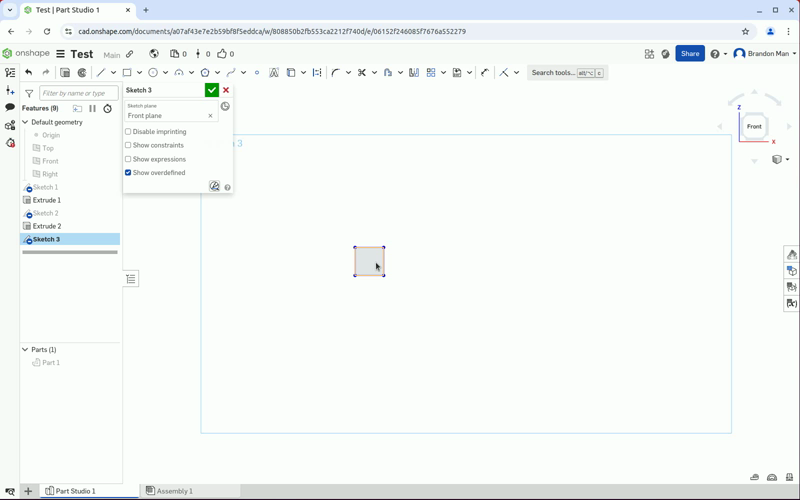
scroll(6)
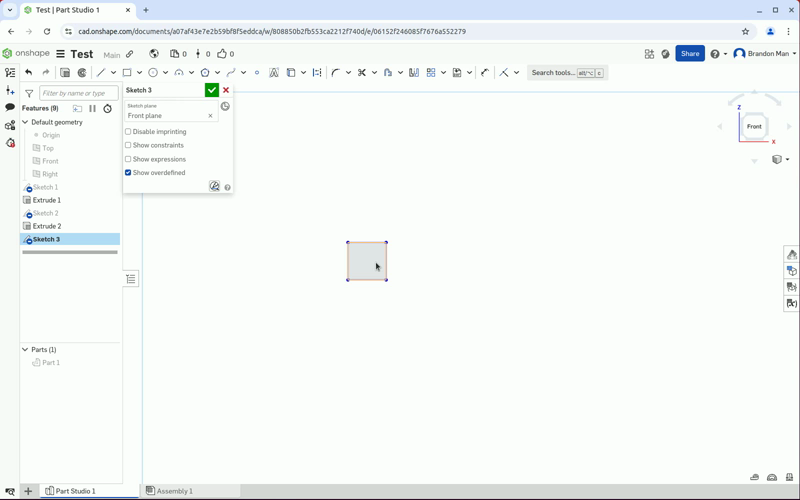
scroll(6)
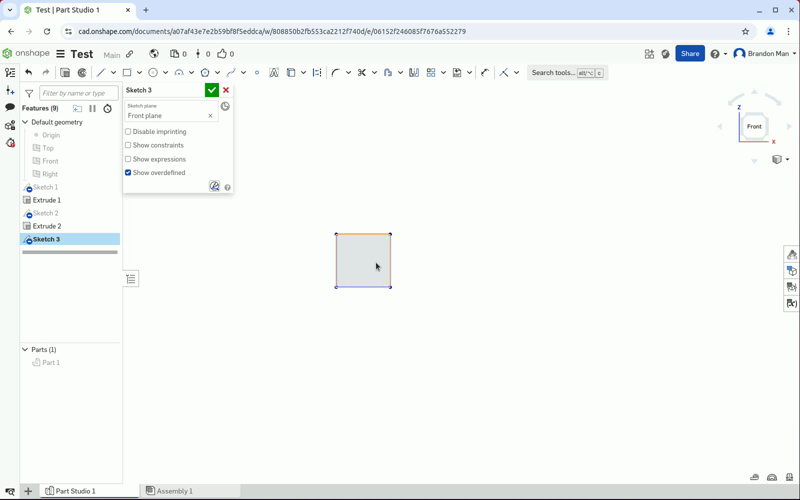
scroll(6)
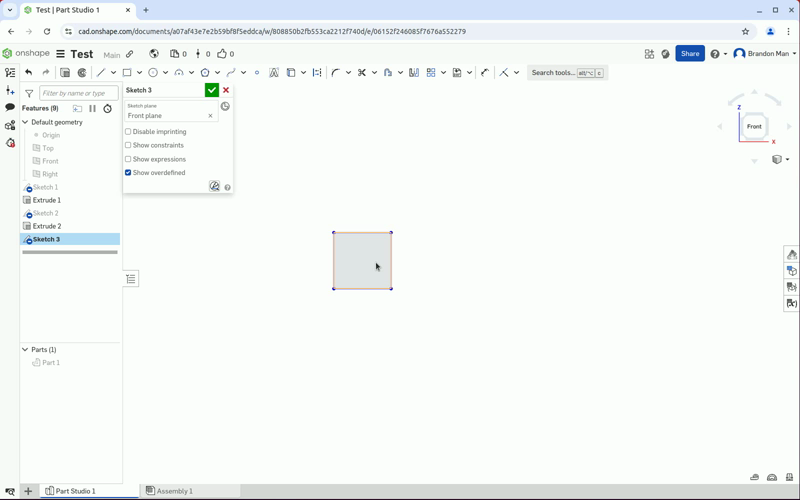
scroll(6)
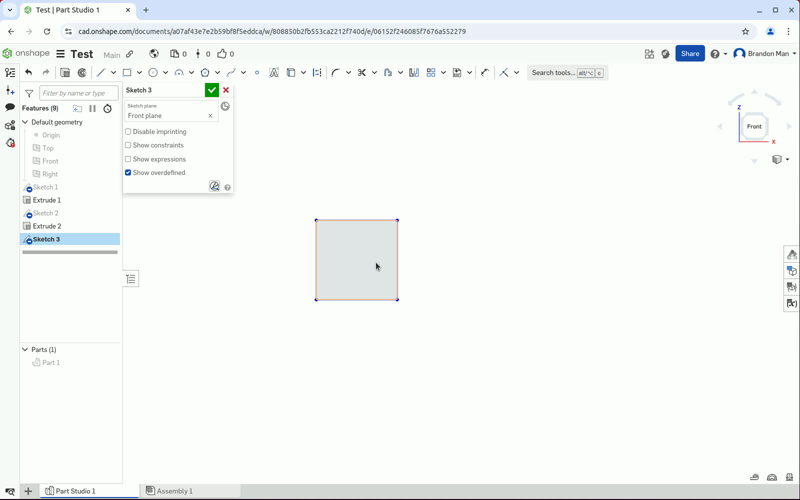
scroll(6)
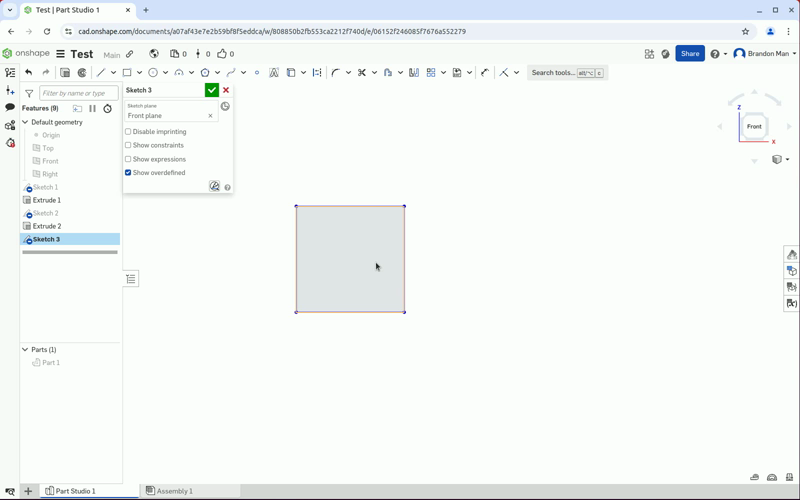
scroll(6)
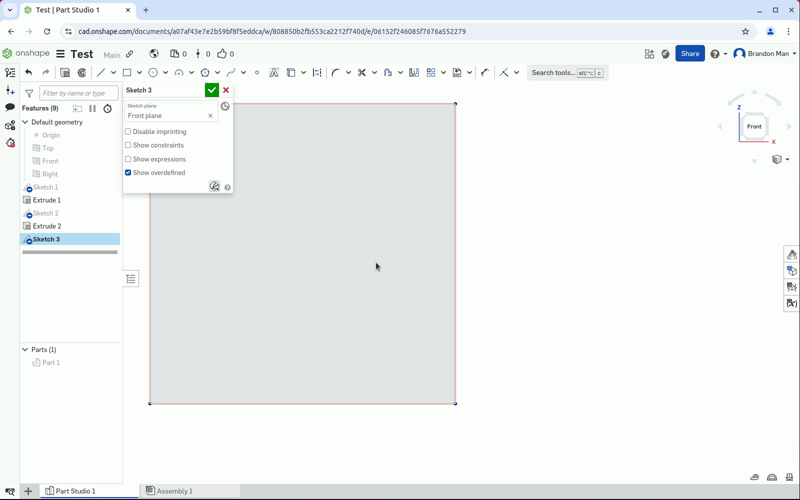
click(376, 262)
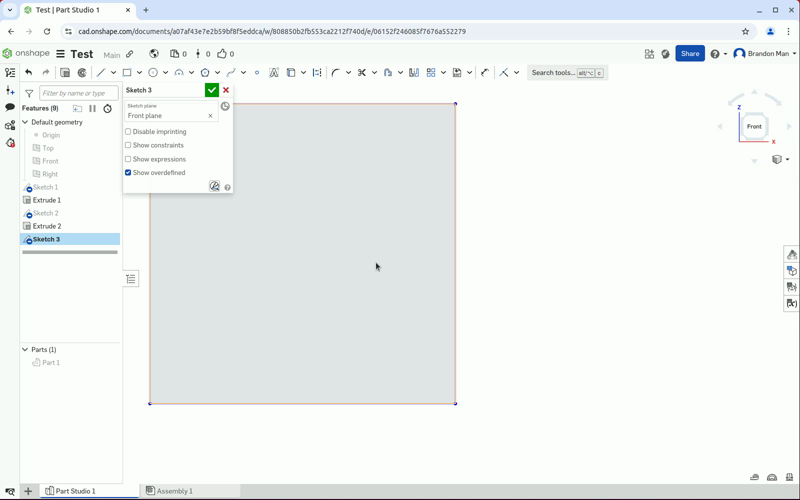
scroll(-6)
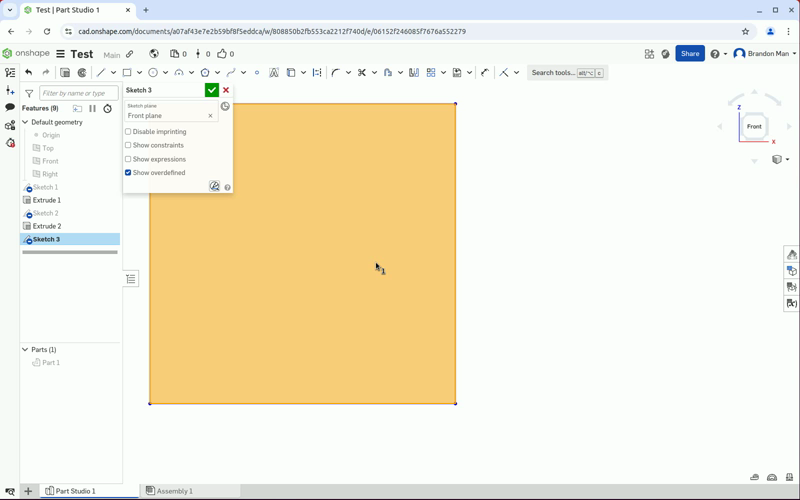
scroll(-6)
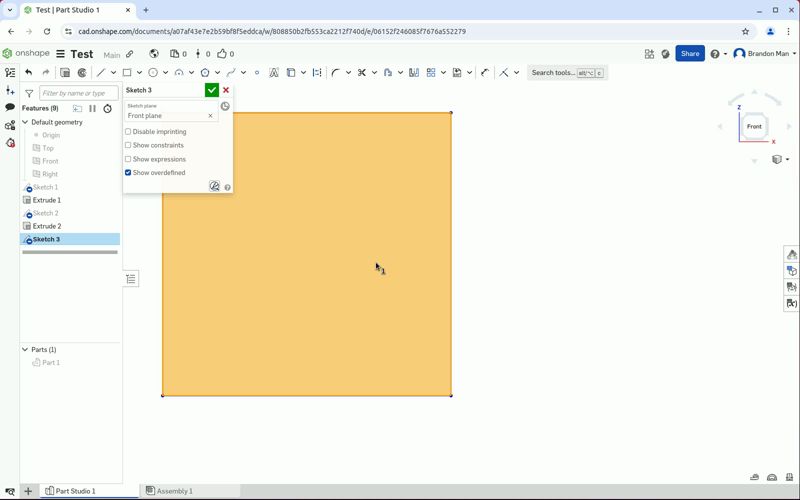
scroll(-6)
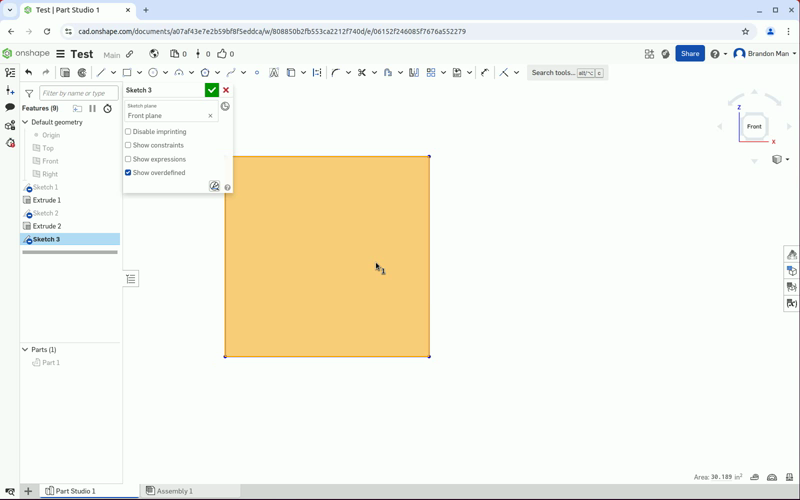
scroll(-6)
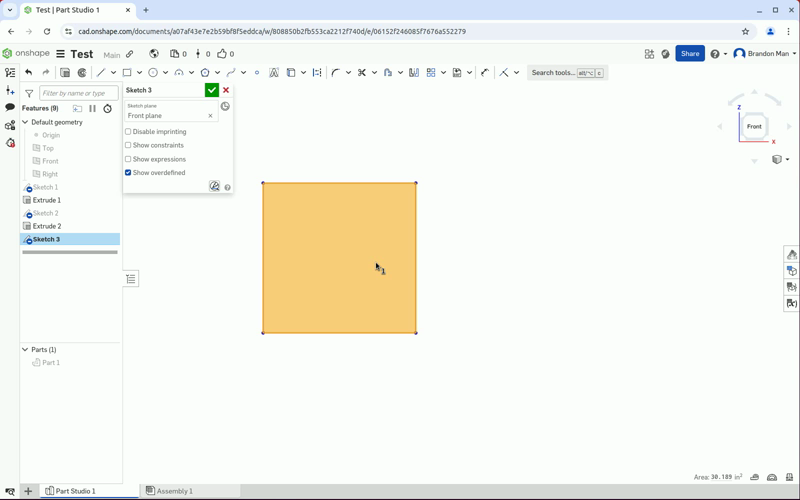
scroll(-6)
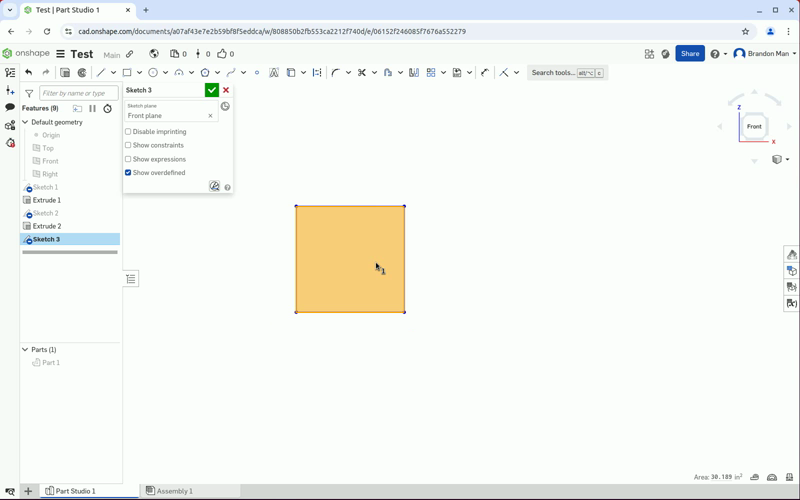
scroll(-6)
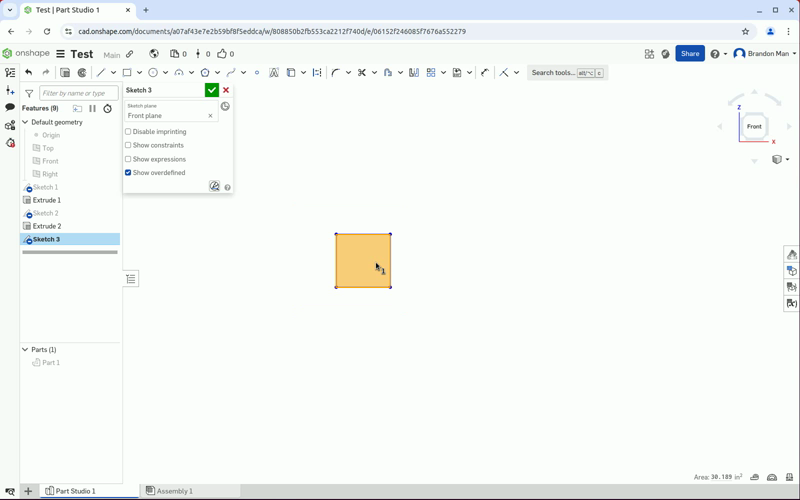
scroll(-6)
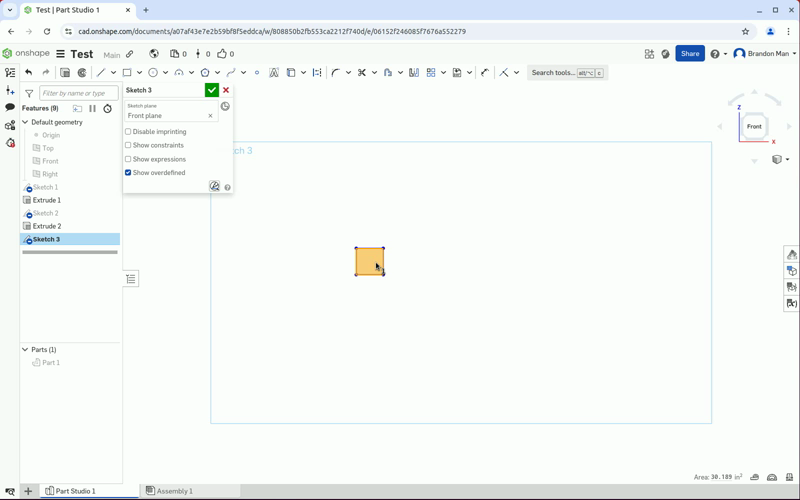
mouse_move(73, 352)
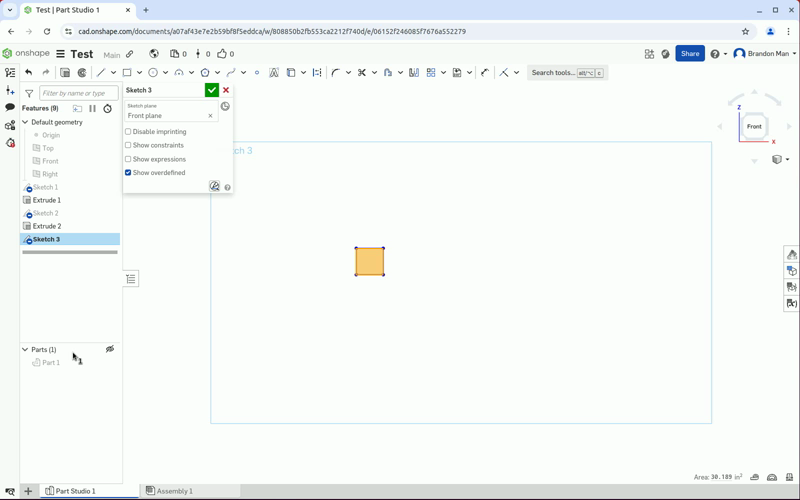
key(shift+y)
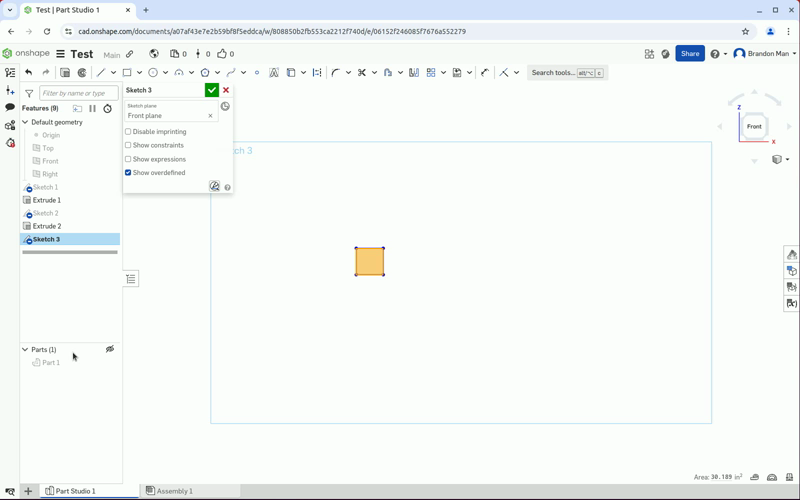
key(shift+e)
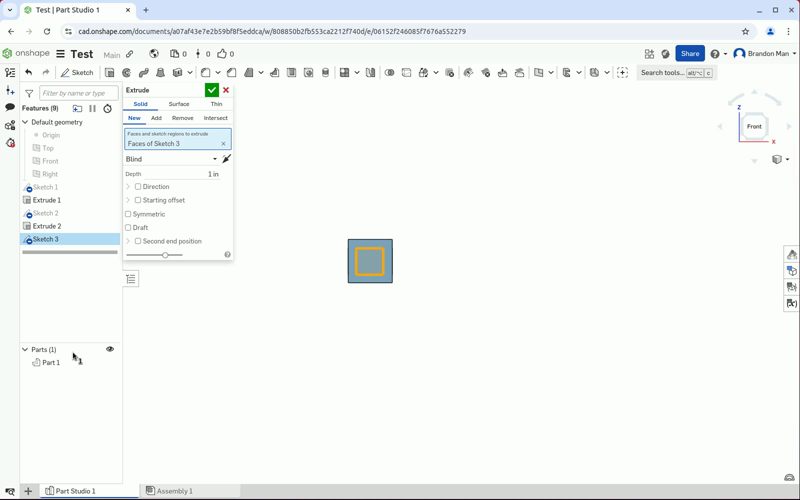
mouse_move(143, 106)
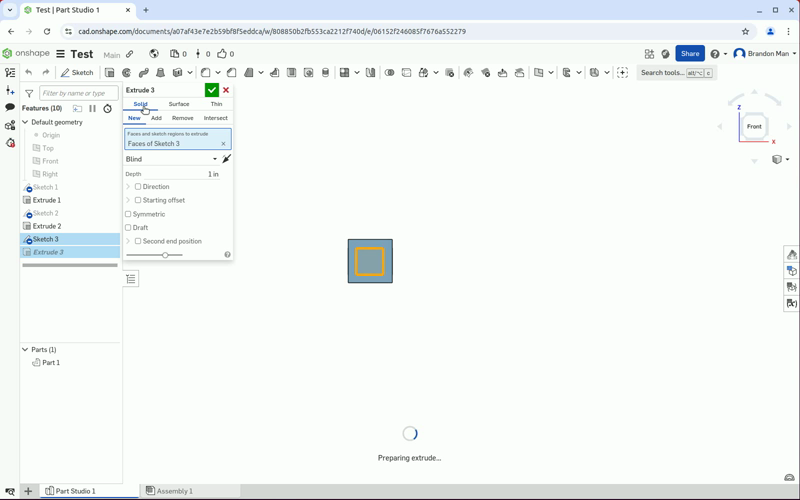
click(143, 106)
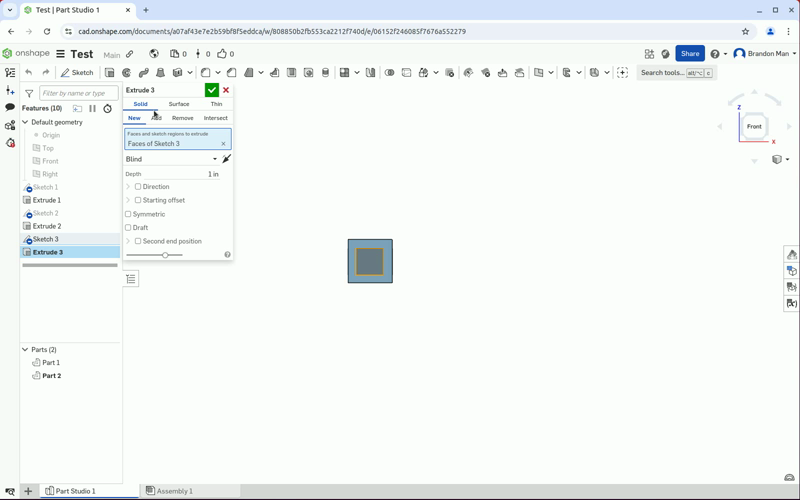
mouse_move(186, 120)
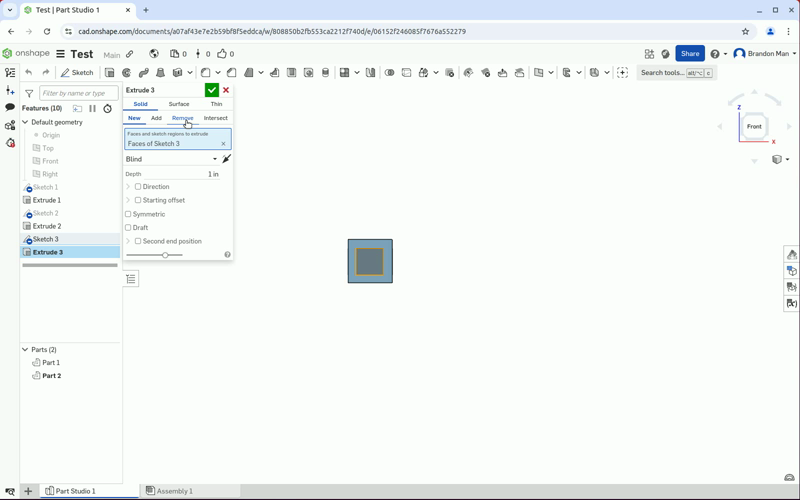
click(186, 120)
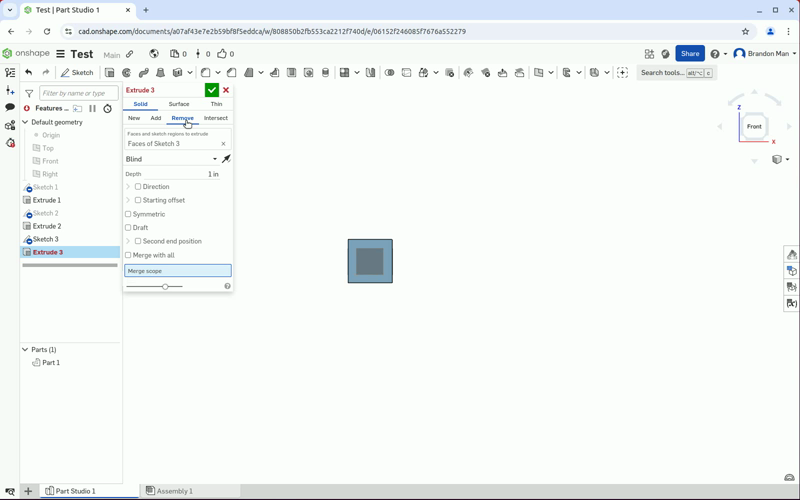
key(tab, 4)
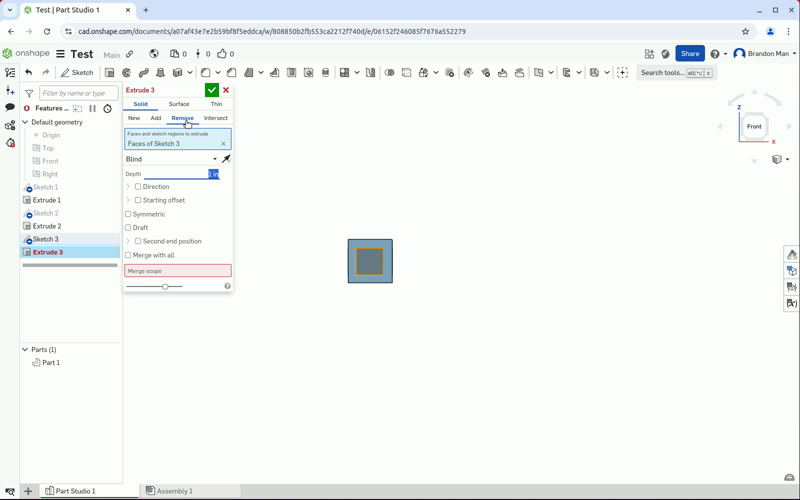
text(-27.2)
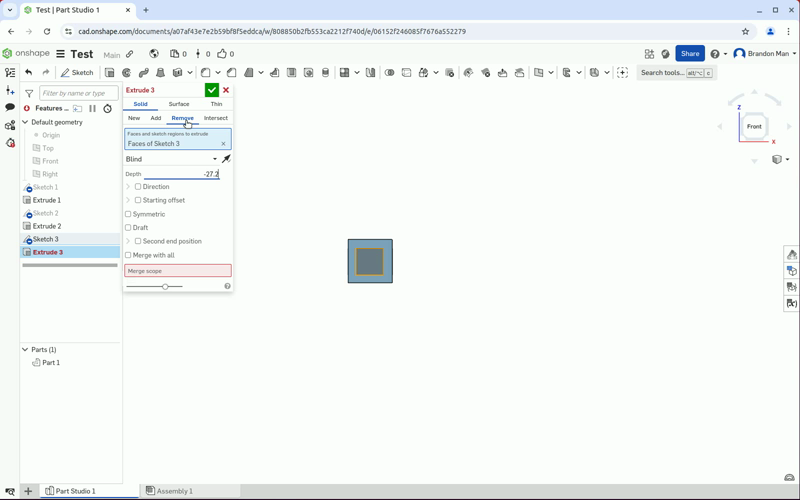
key(tab, 6)
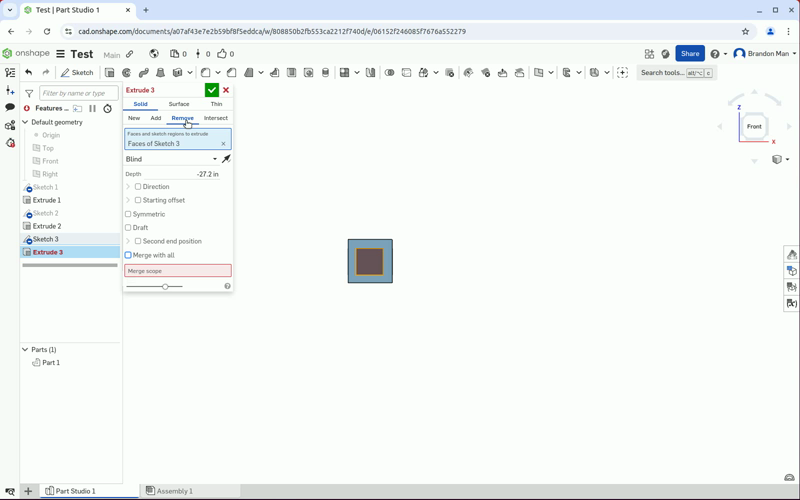
key(space)
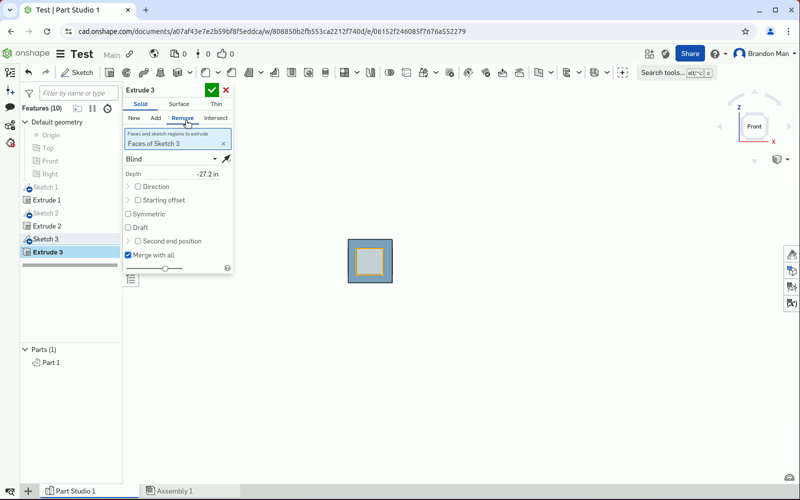
key(enter)
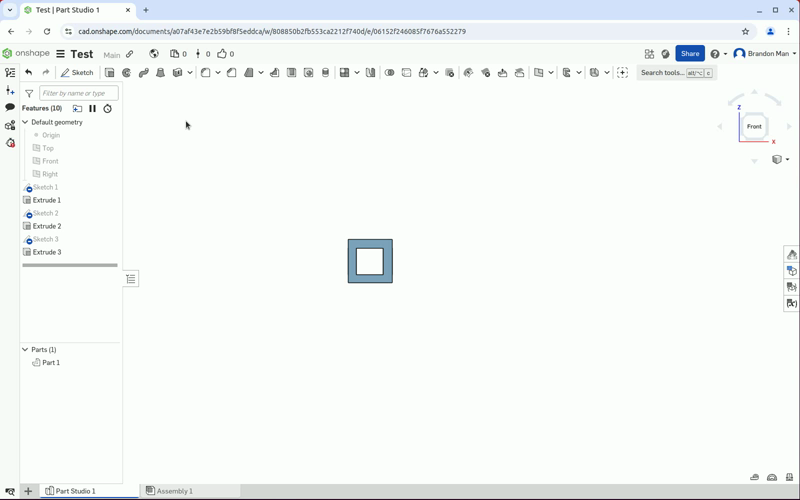
key(shift+h)
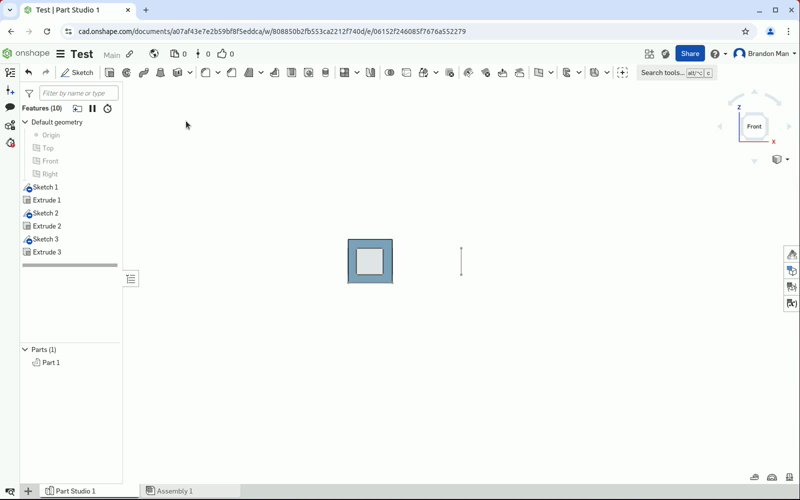
key(shift+h)
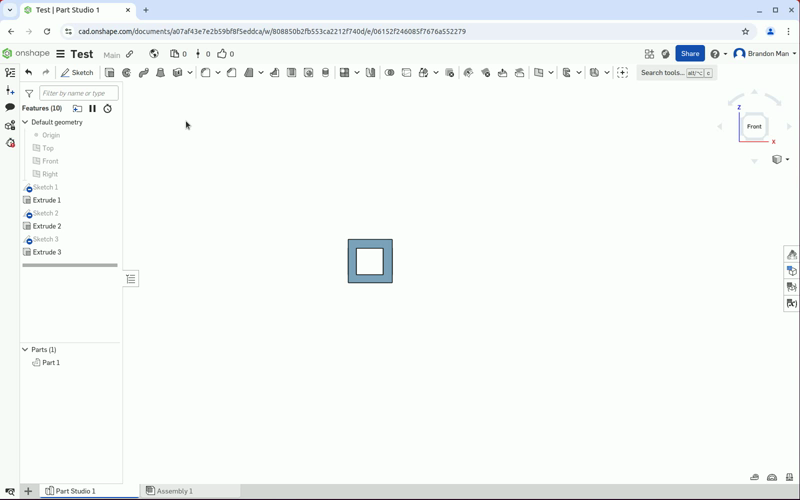
mouse_move(73, 189)
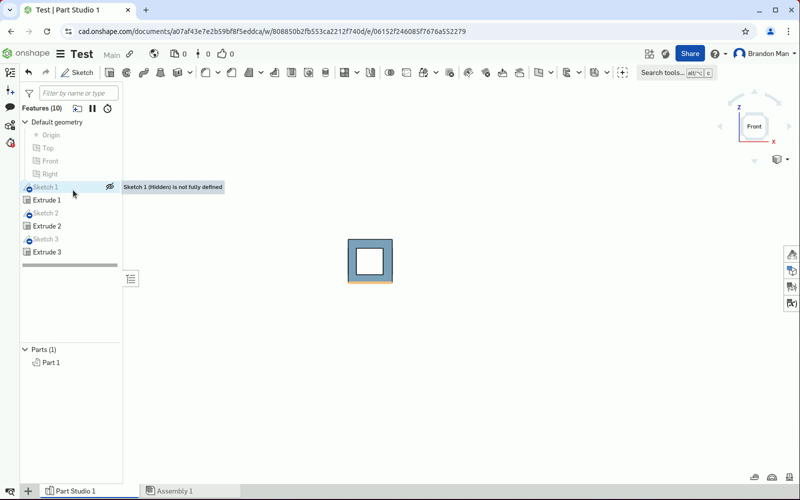
click(73, 189)
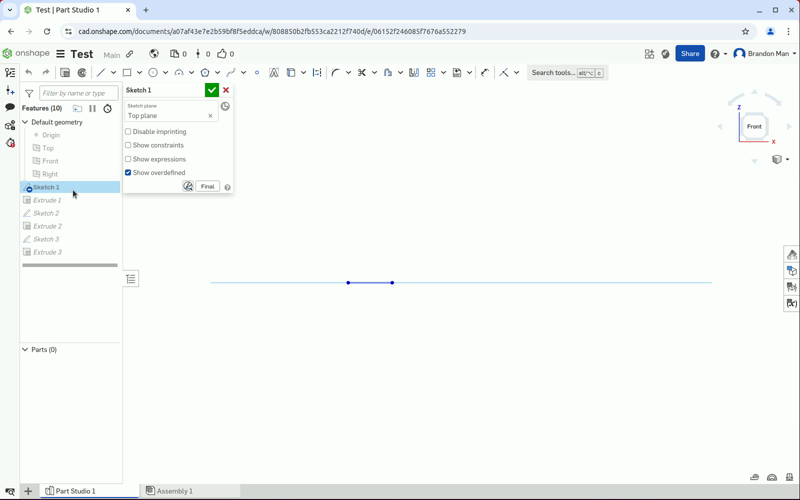
mouse_move(229, 92)
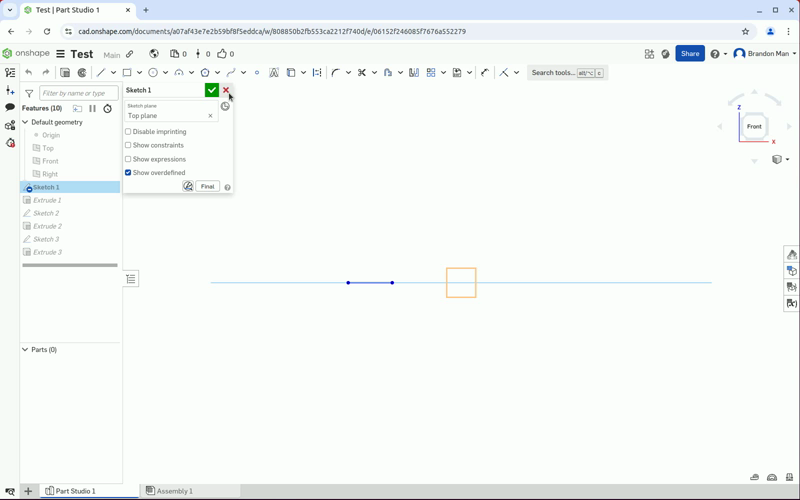
click(229, 92)
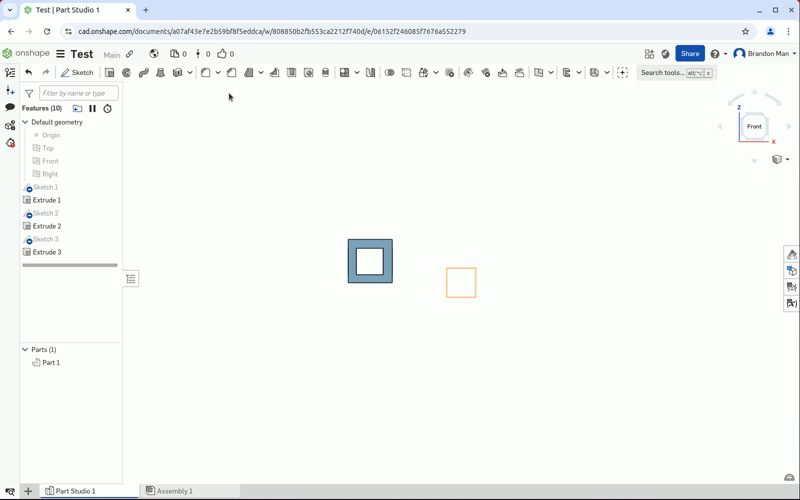
mouse_move(73, 352)
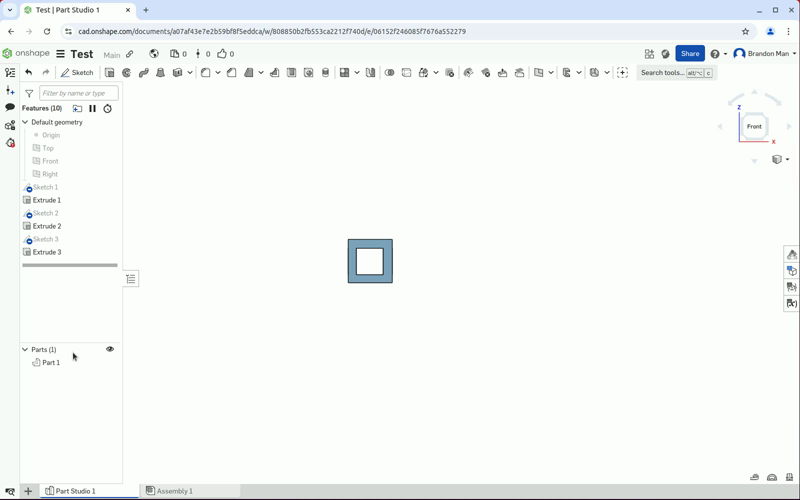
key(y)
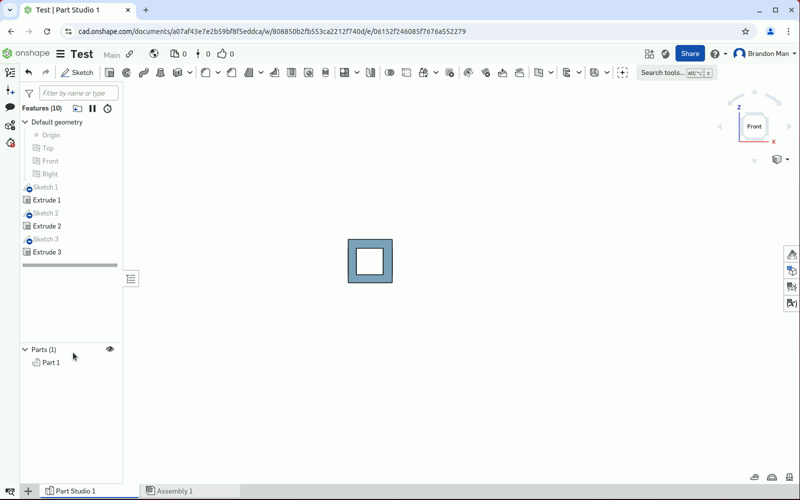
key(shift+p)
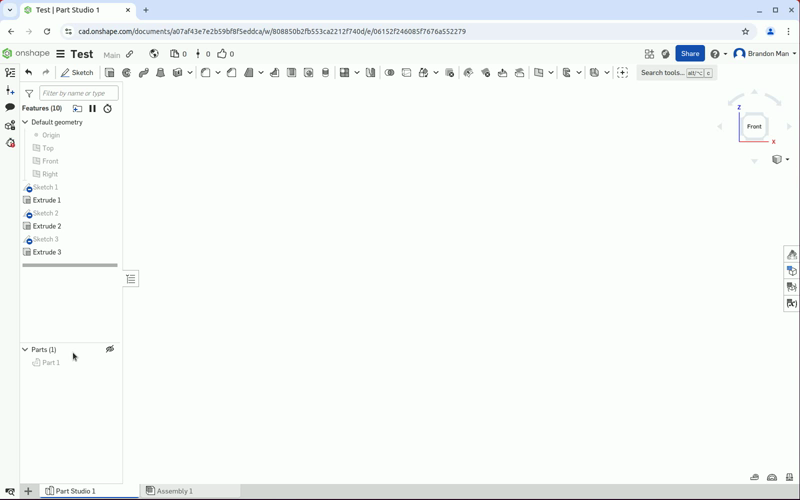
key(space)
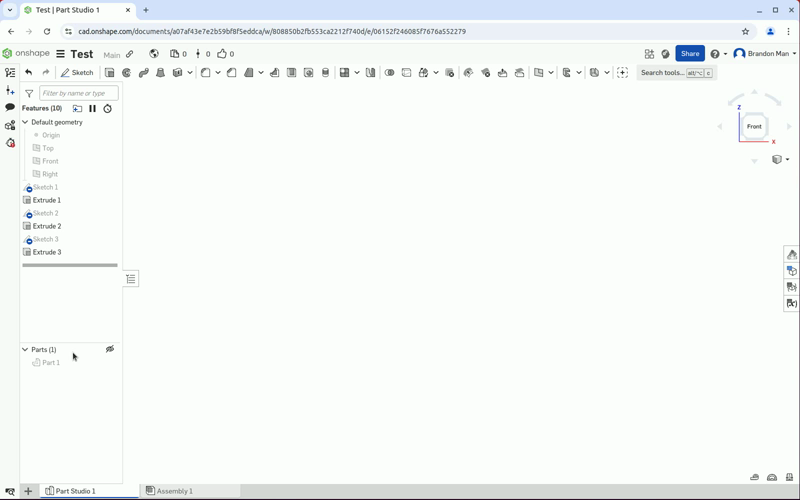
key_down(shift)
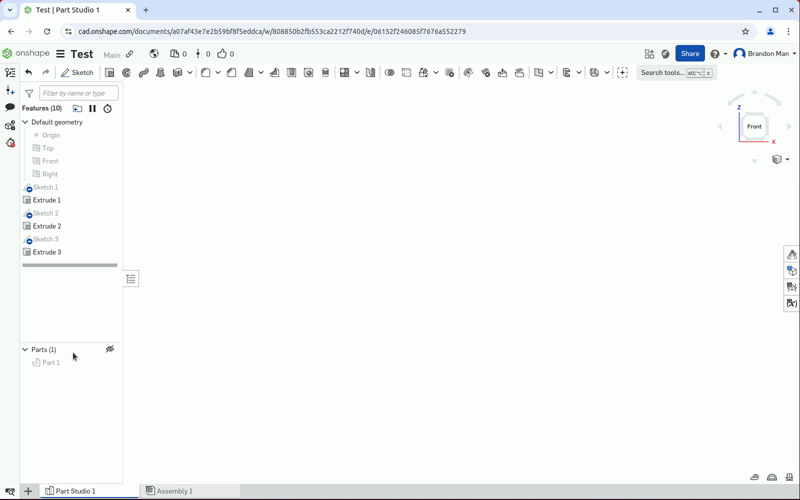
key(down)
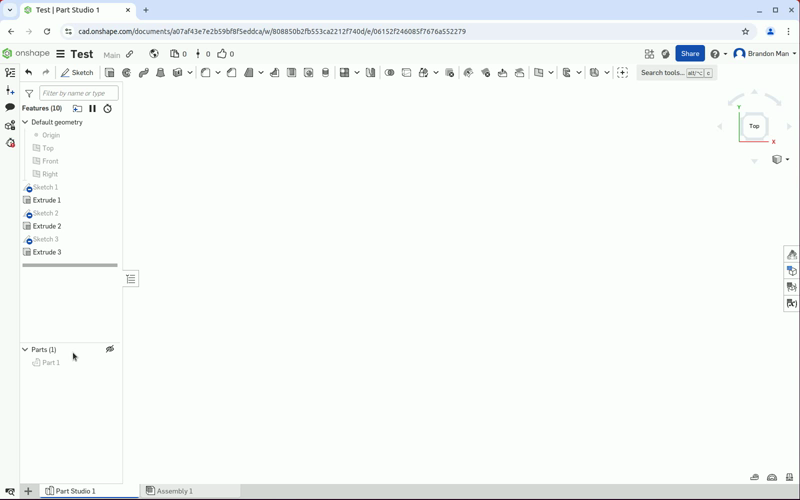
key_up(shift)
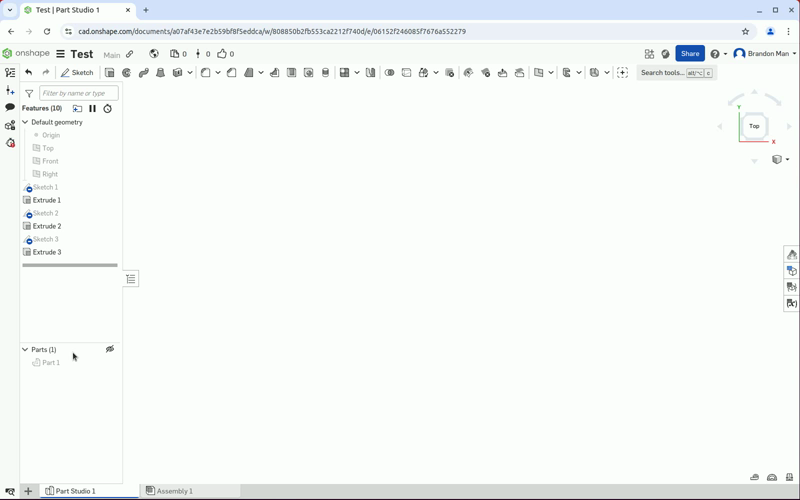
mouse_move(73, 352)
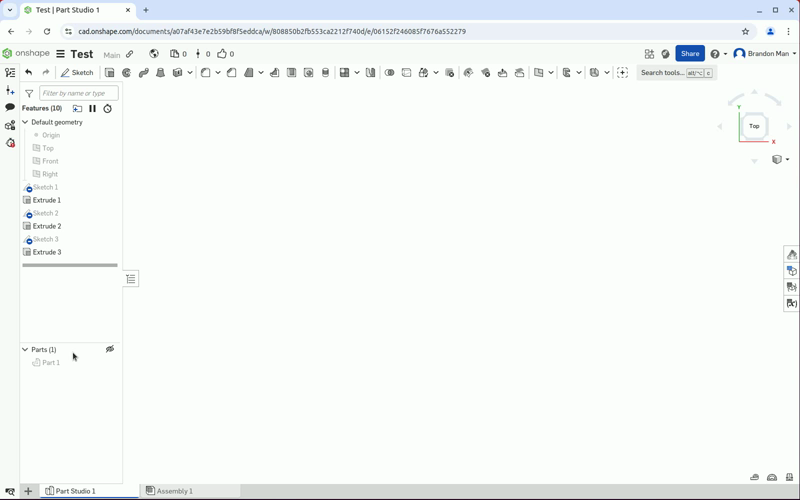
key(shift+y)
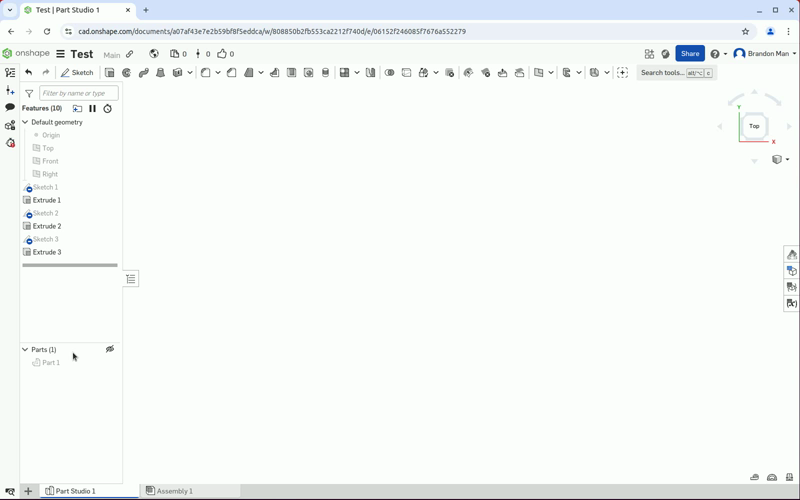
key(shift+s)
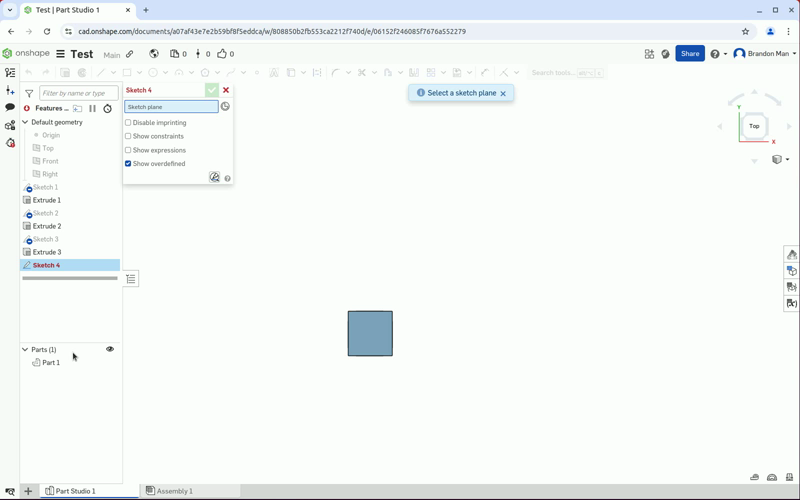
mouse_move(73, 150)
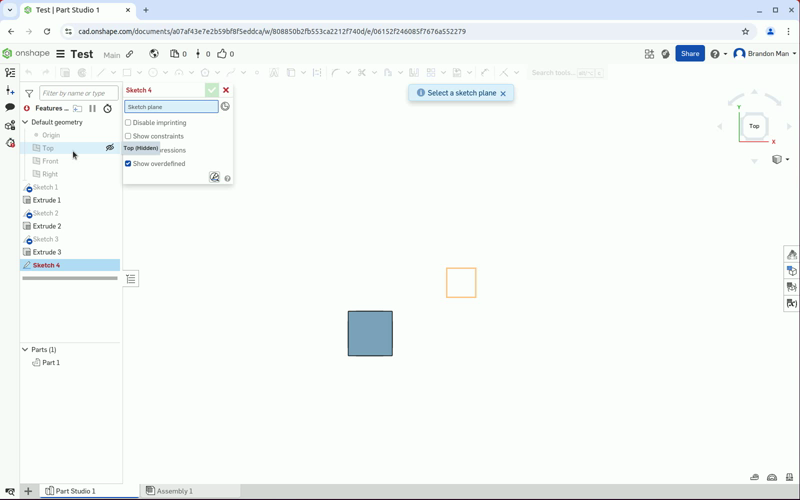
click(73, 150)
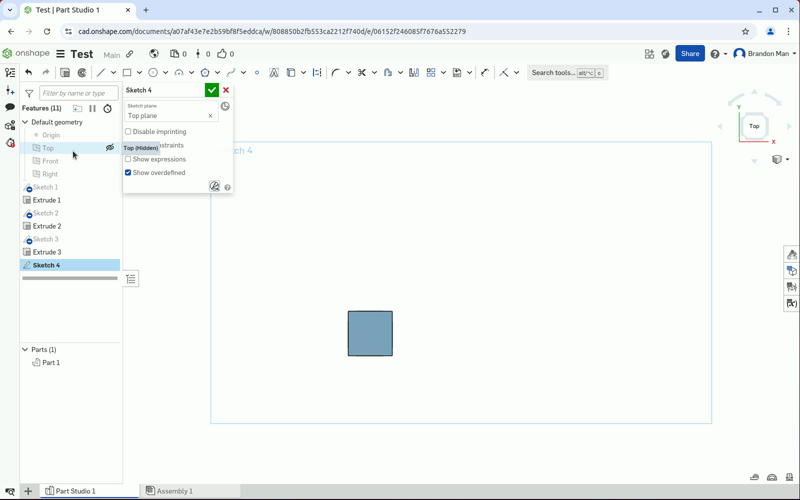
mouse_move(73, 352)
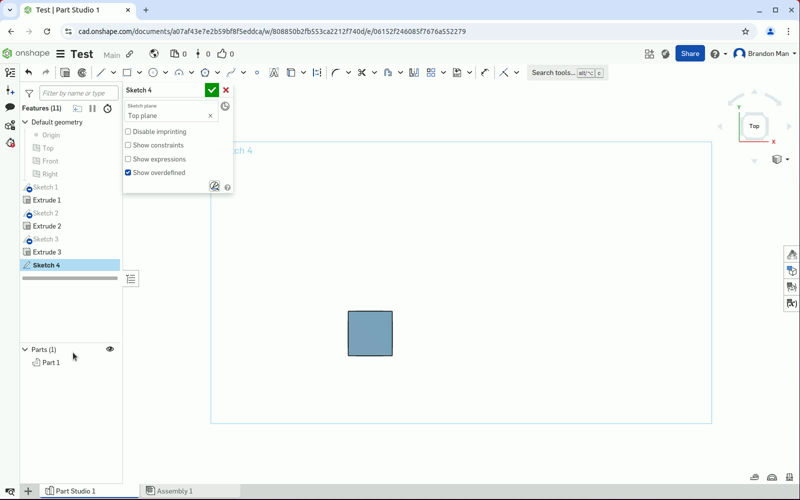
key(y)
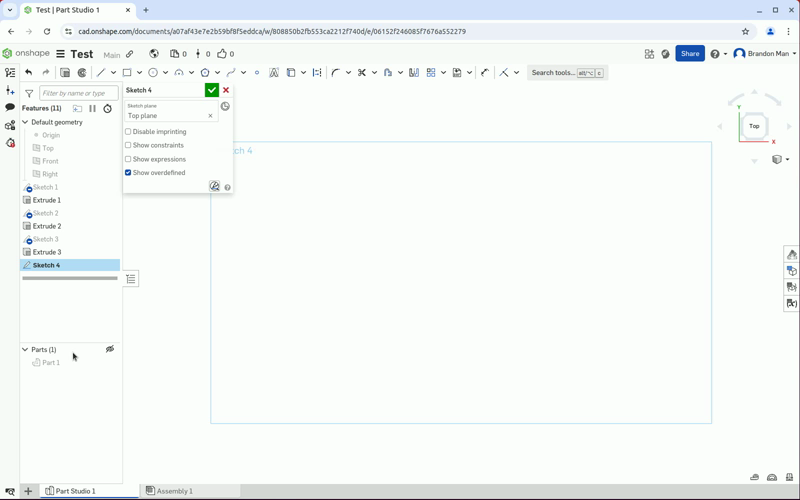
key(l)
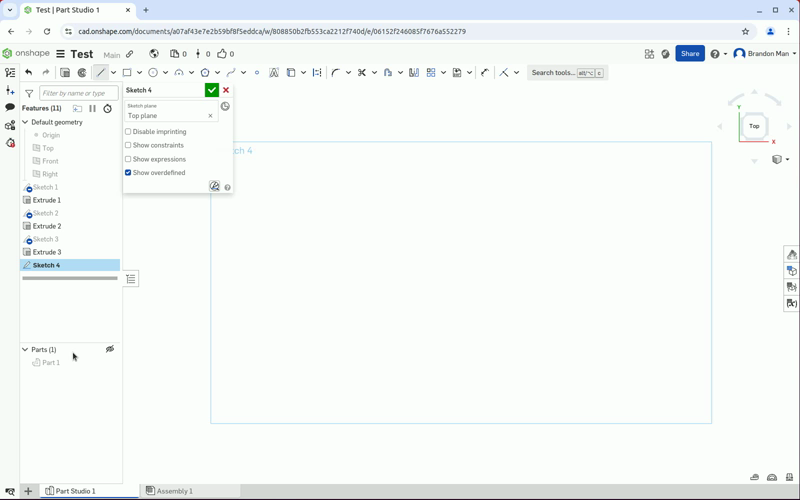
key_down(shift)
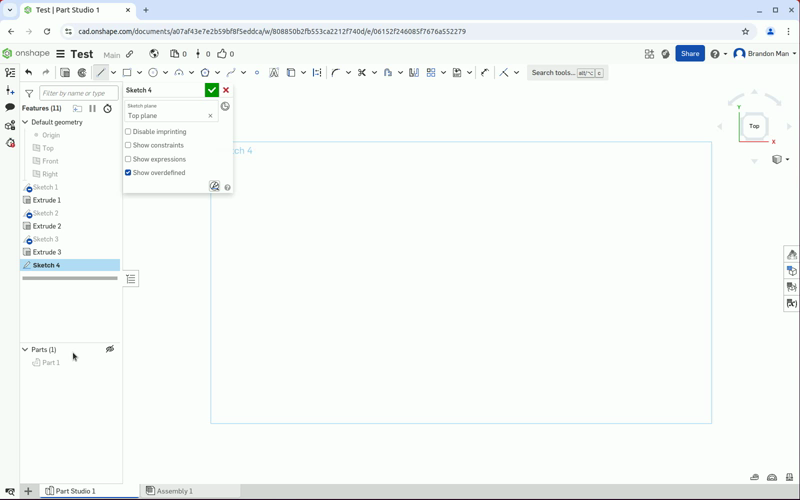
mouse_move(356, 347)
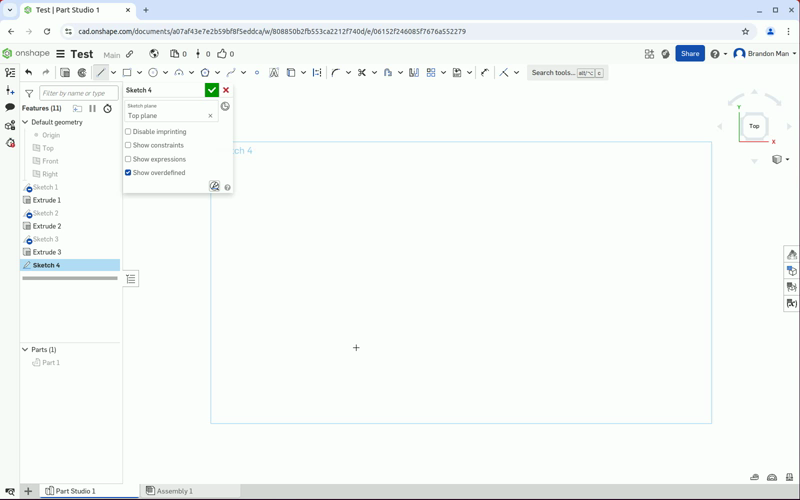
click(356, 347)
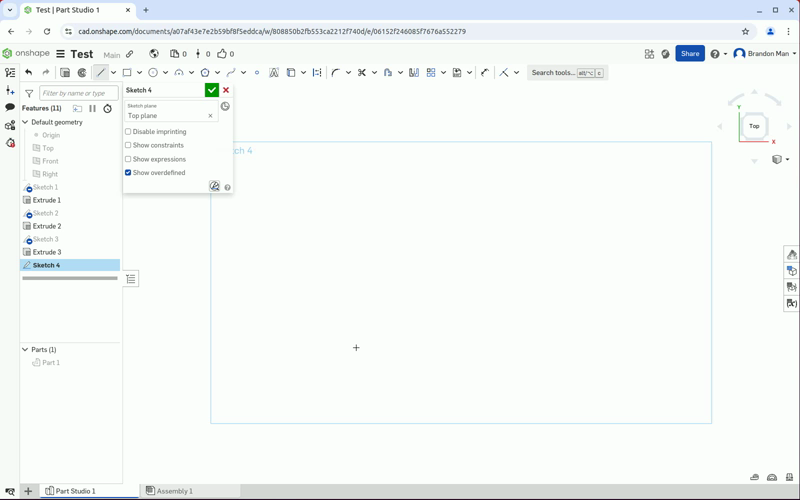
key_up(shift)
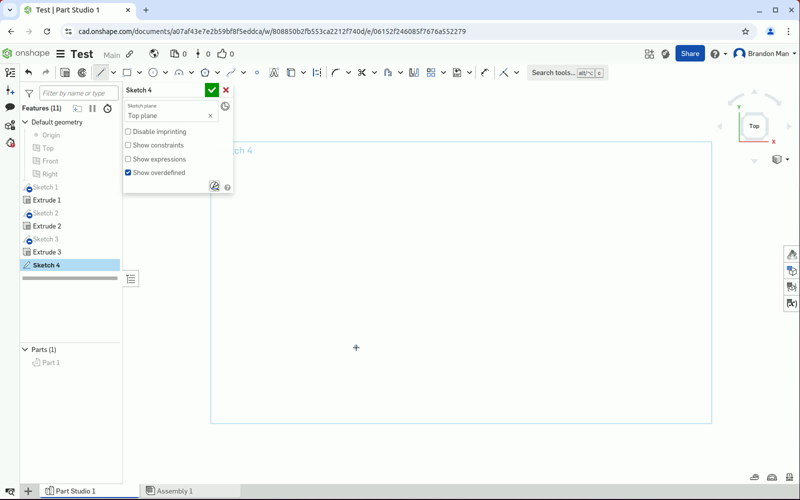
key_down(shift)
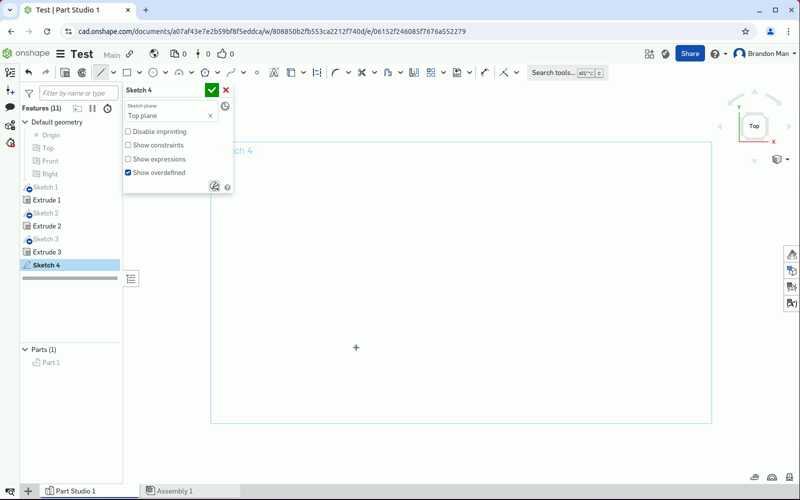
mouse_move(386, 347)
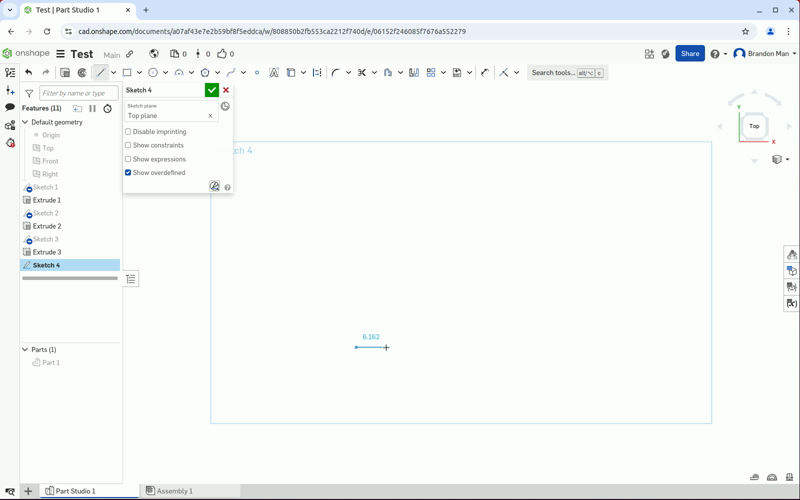
mouse_move(383, 347)
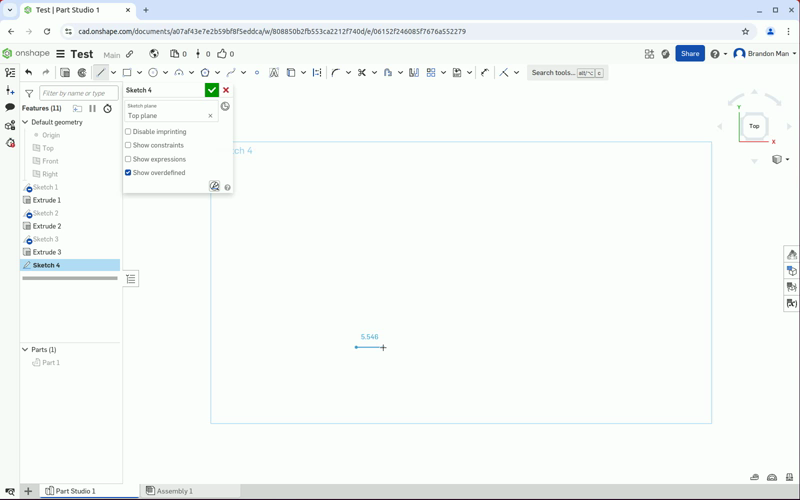
click(383, 347)
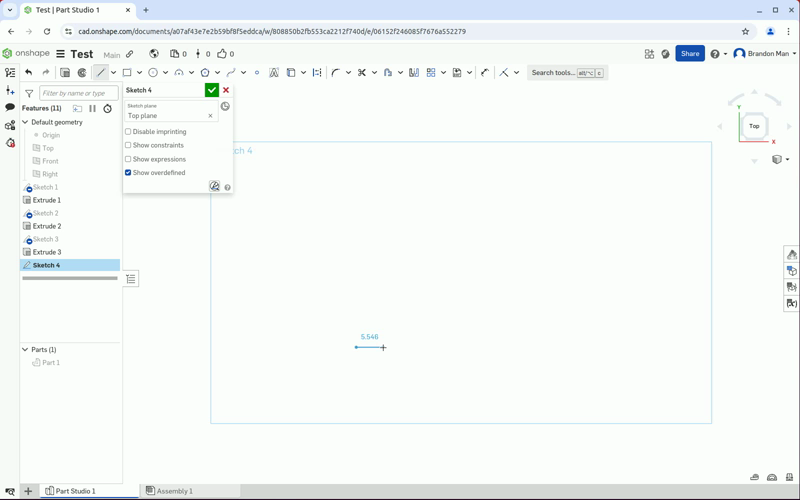
key_up(shift)
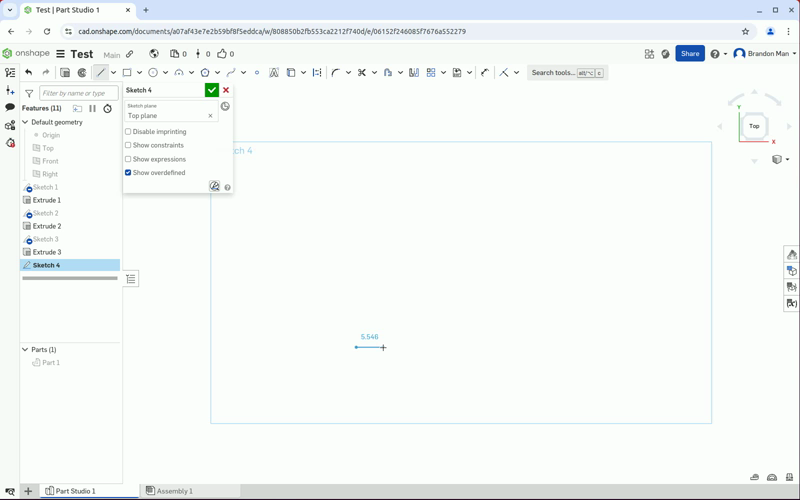
key_down(shift)
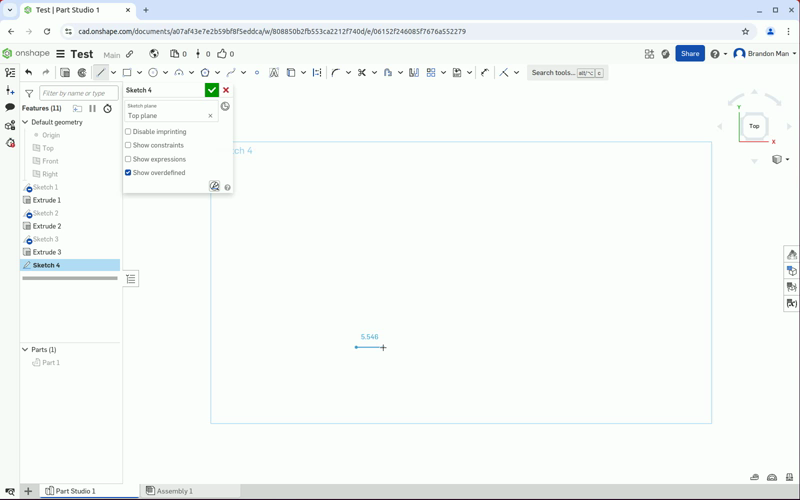
mouse_move(413, 347)
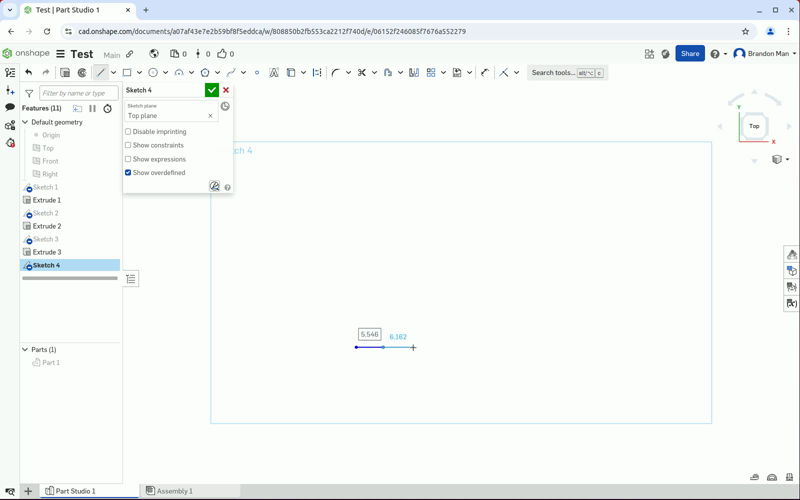
mouse_move(383, 320)
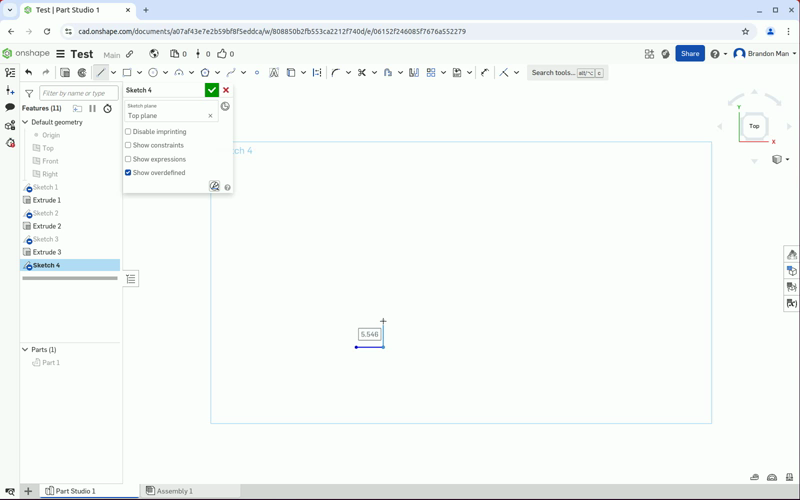
click(383, 320)
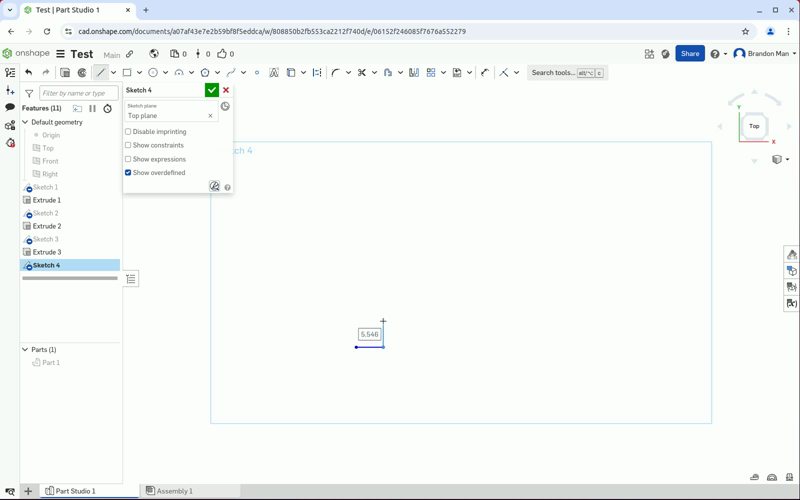
key_up(shift)
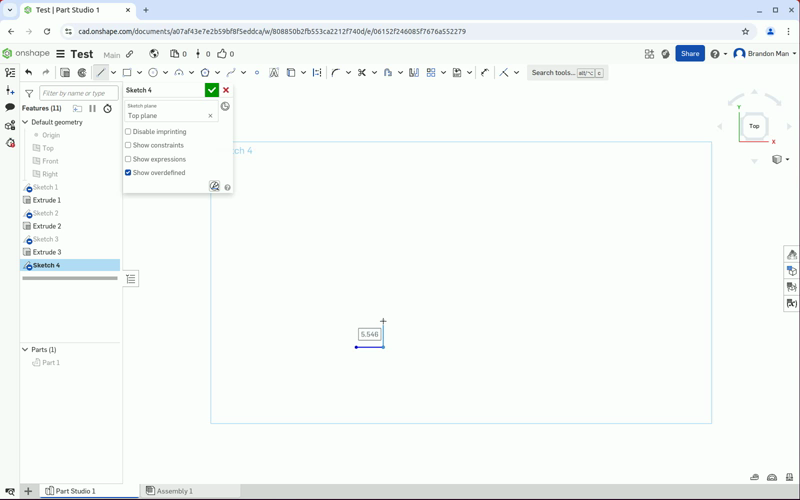
key_down(shift)
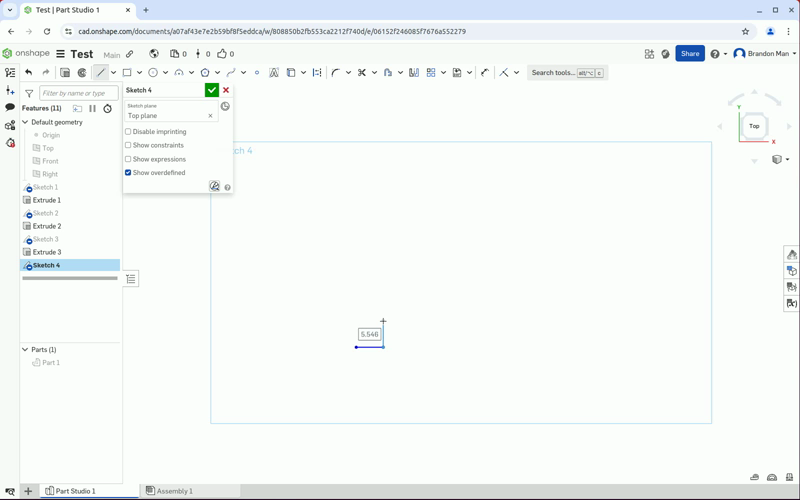
mouse_move(413, 320)
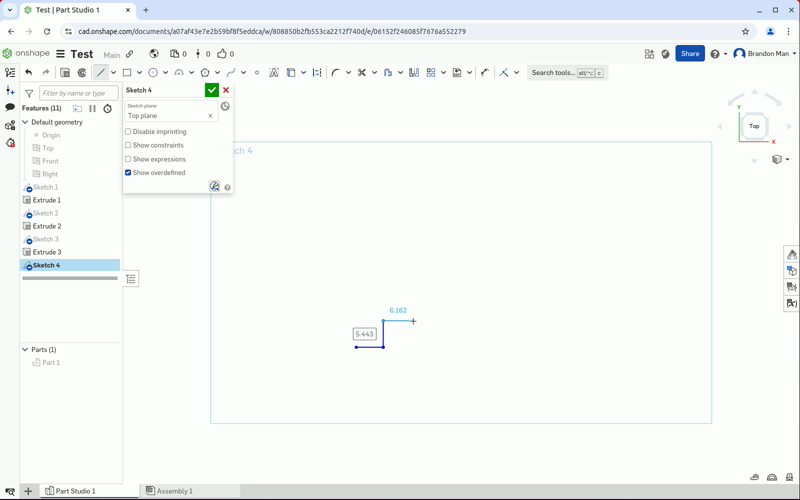
mouse_move(356, 320)
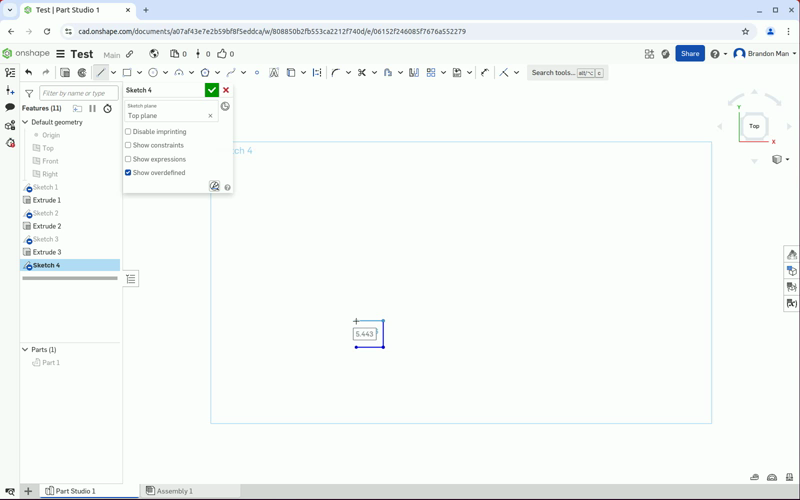
click(356, 320)
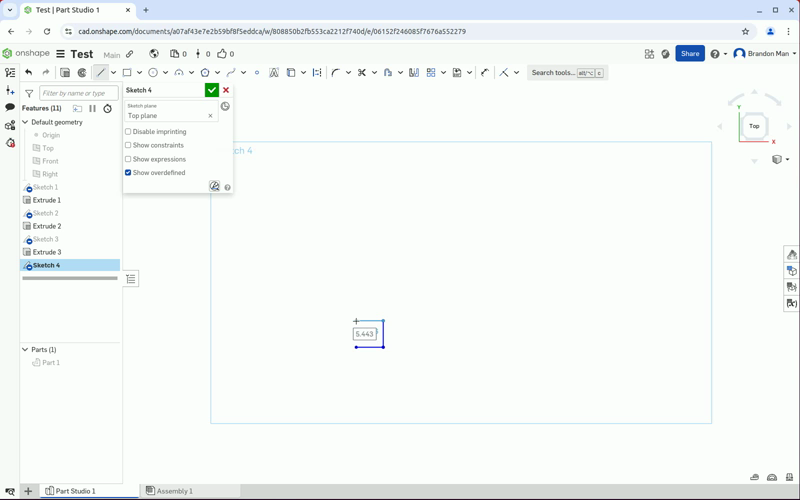
key_up(shift)
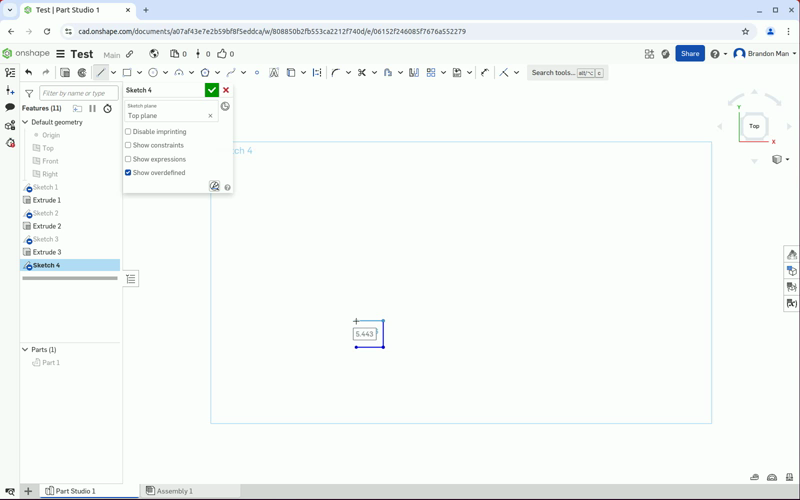
mouse_move(386, 320)
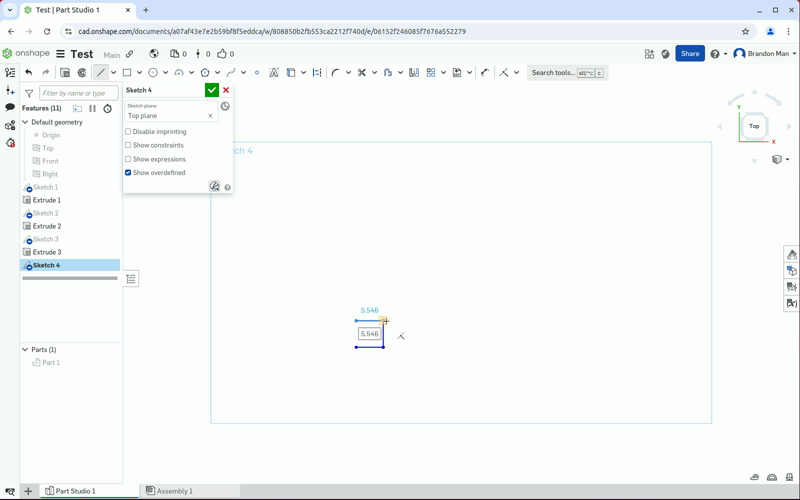
key_down(shift)
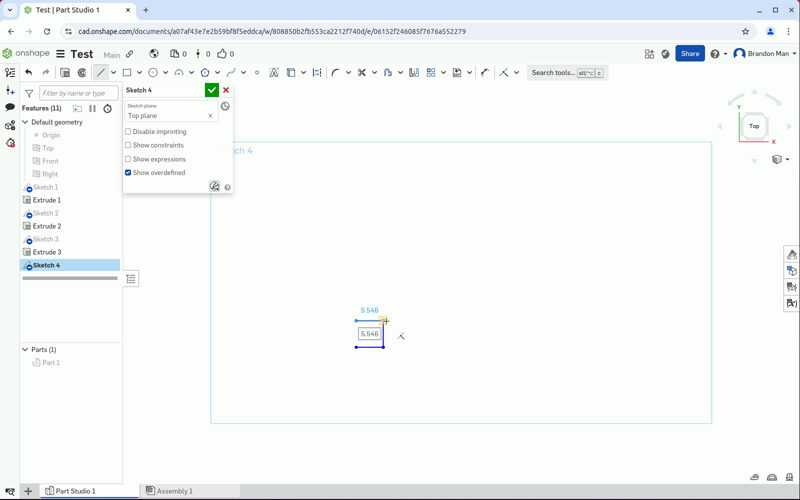
mouse_move(356, 347)
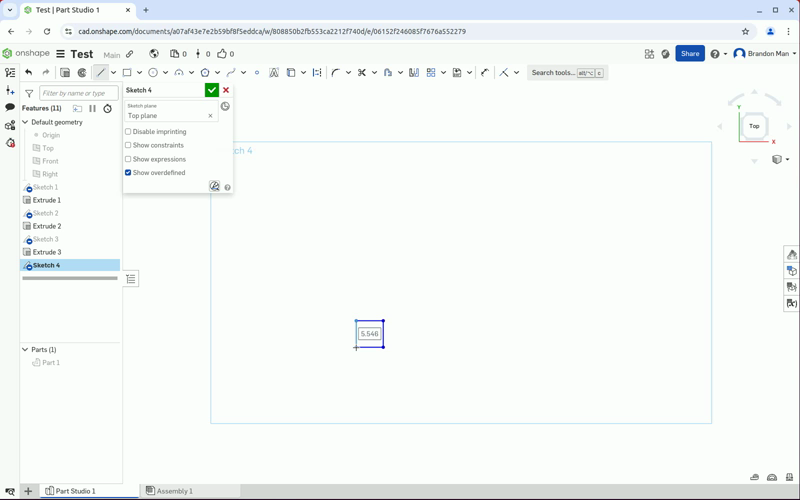
key_up(shift)
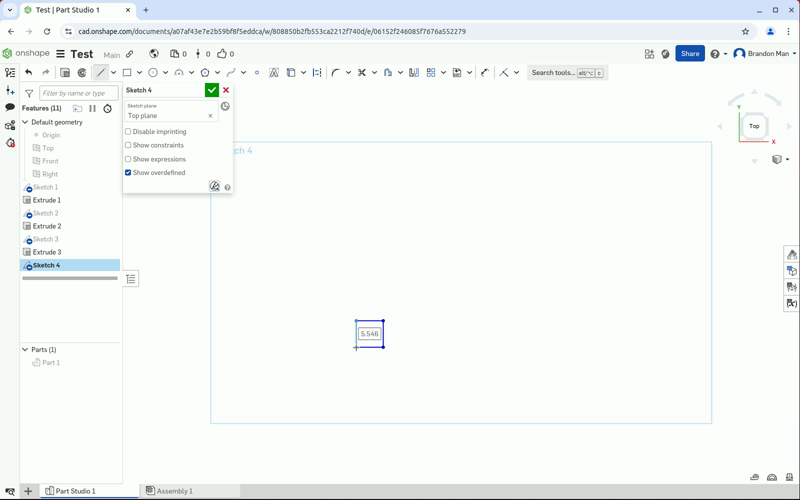
click(356, 347)
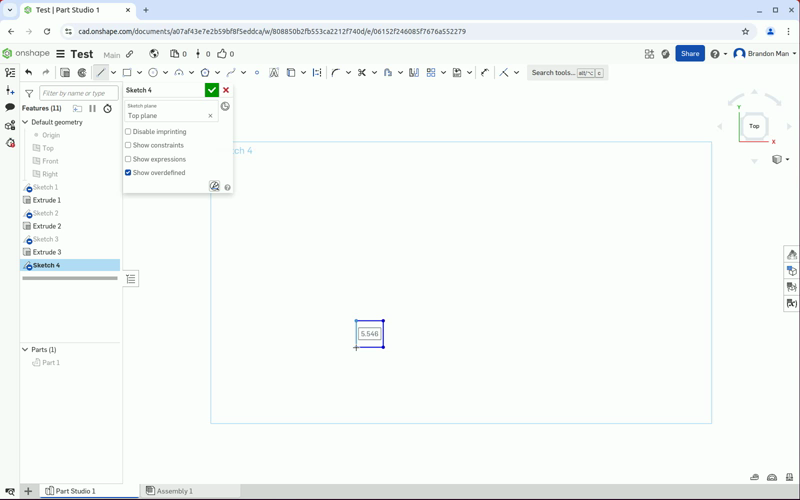
key(esc)
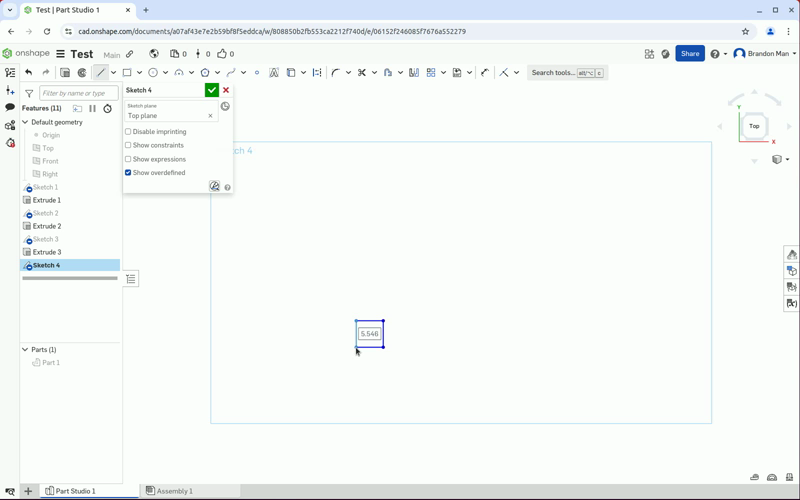
mouse_move(358, 336)
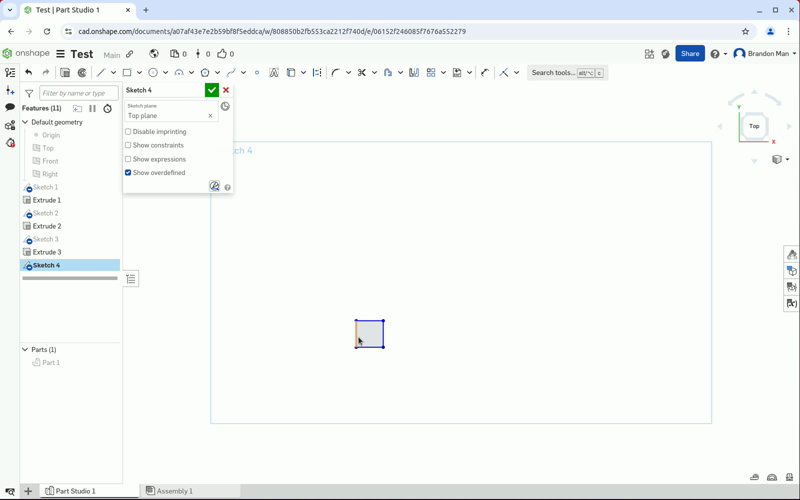
scroll(6)
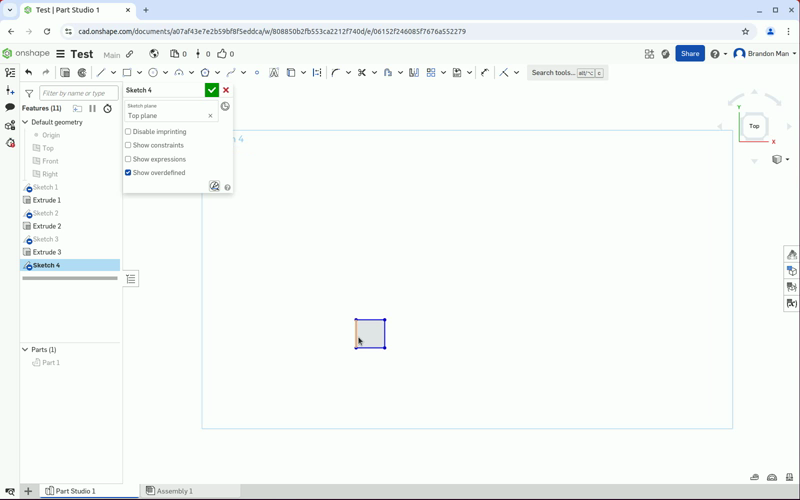
scroll(6)
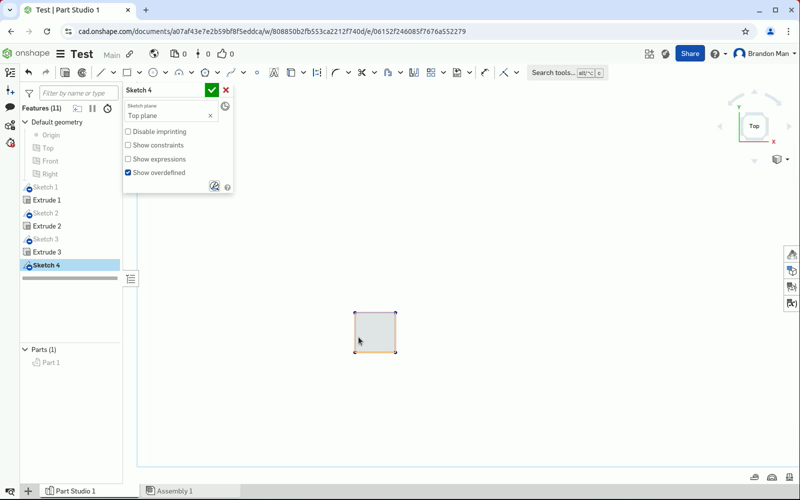
scroll(6)
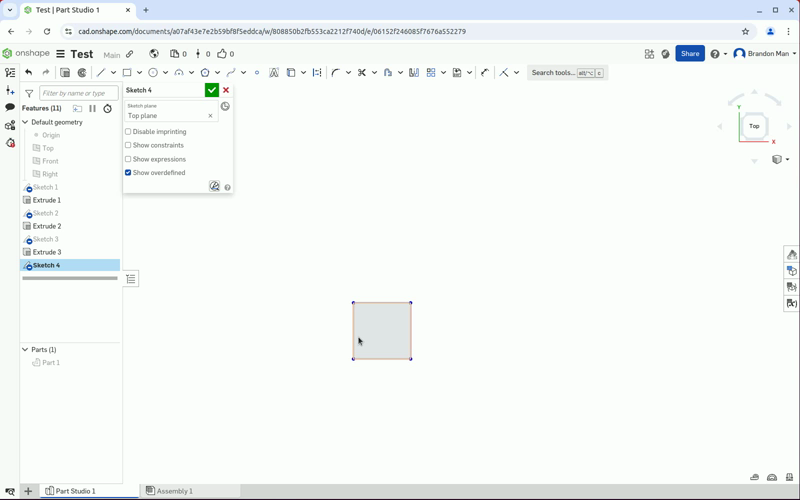
scroll(6)
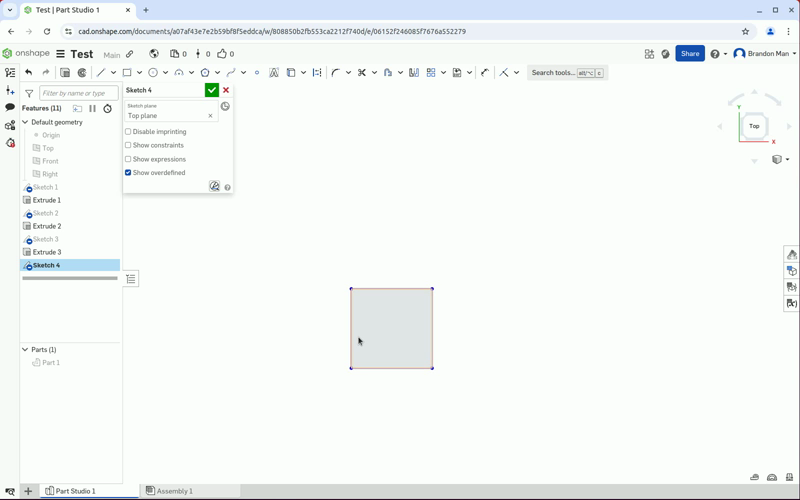
scroll(6)
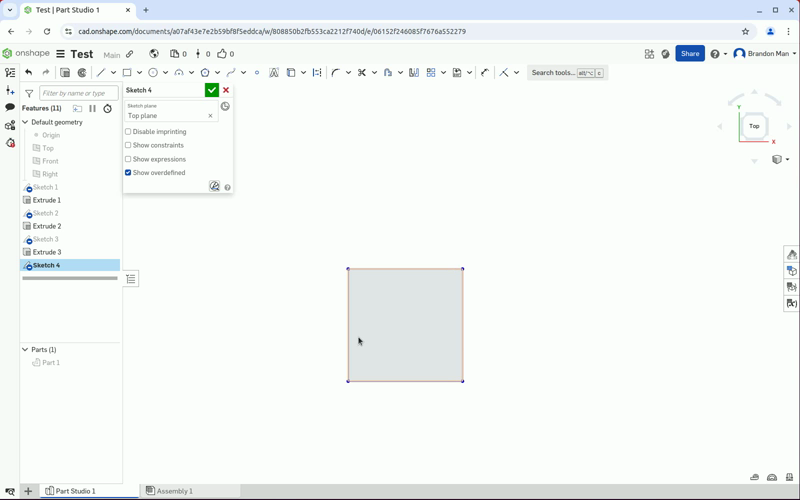
scroll(6)
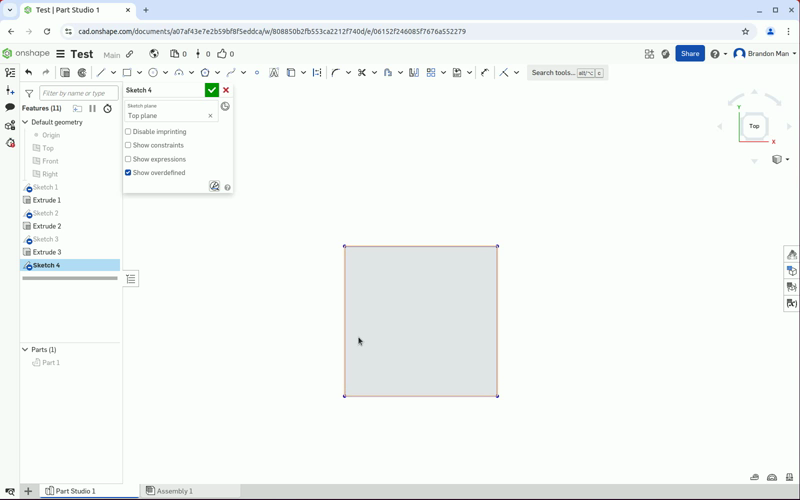
scroll(6)
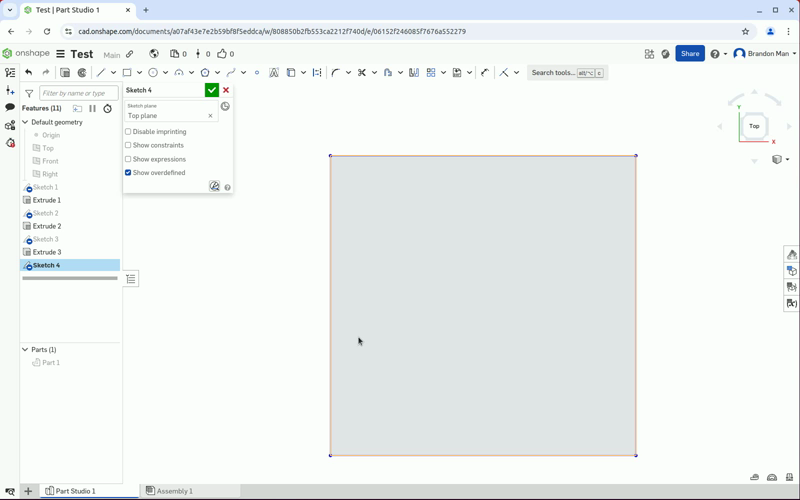
click(358, 336)
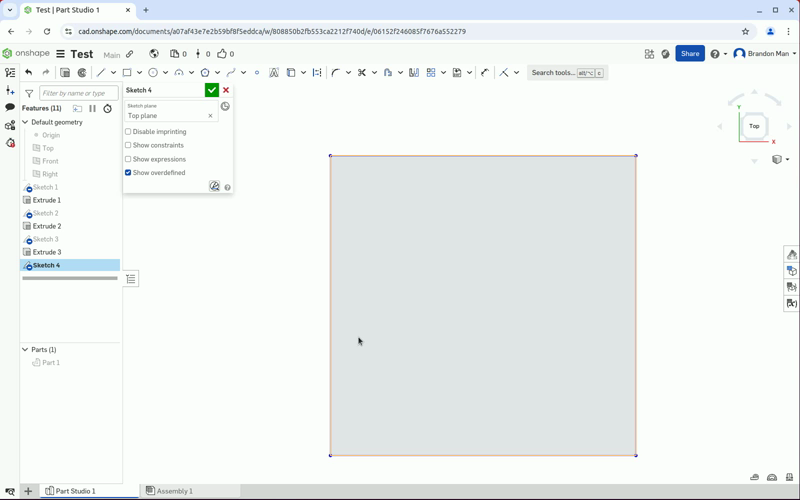
scroll(-6)
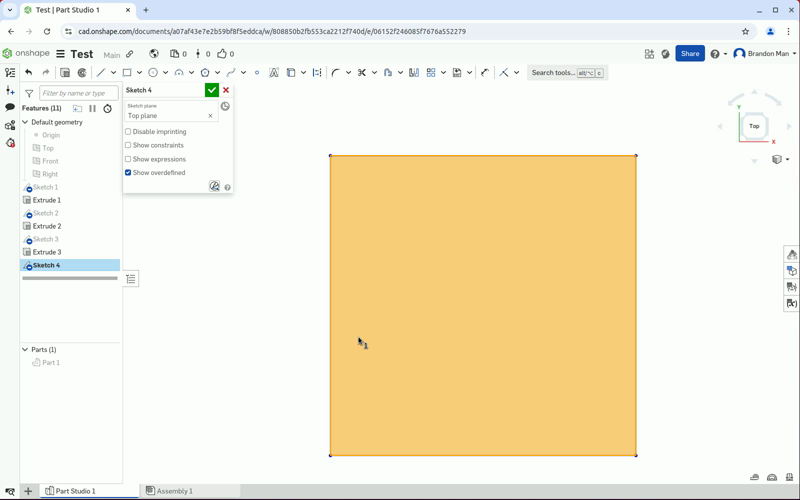
scroll(-6)
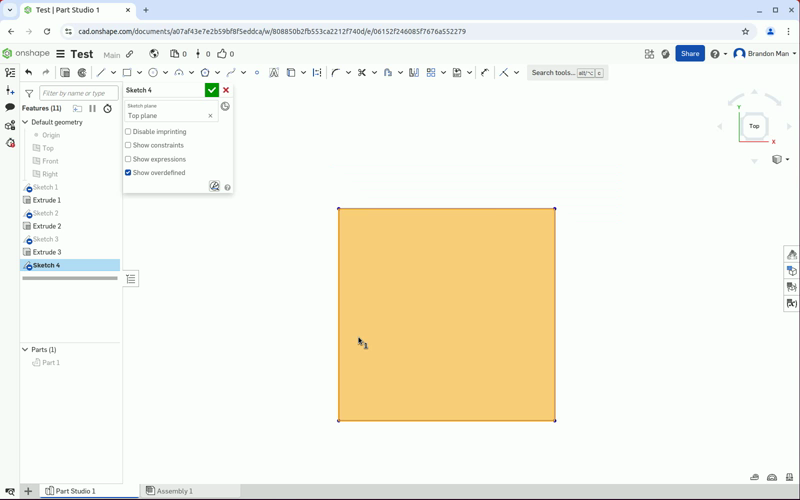
scroll(-6)
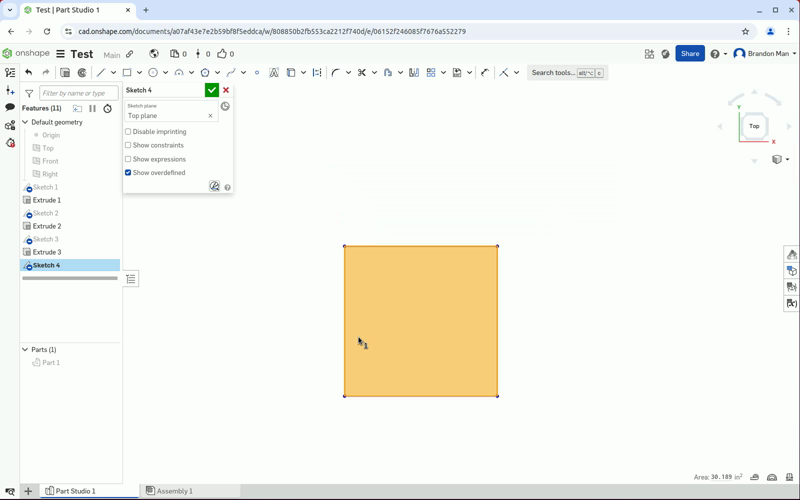
scroll(-6)
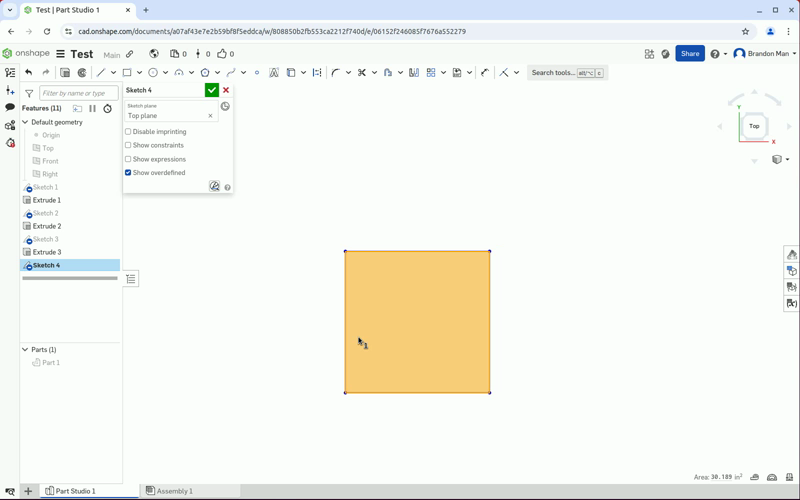
scroll(-6)
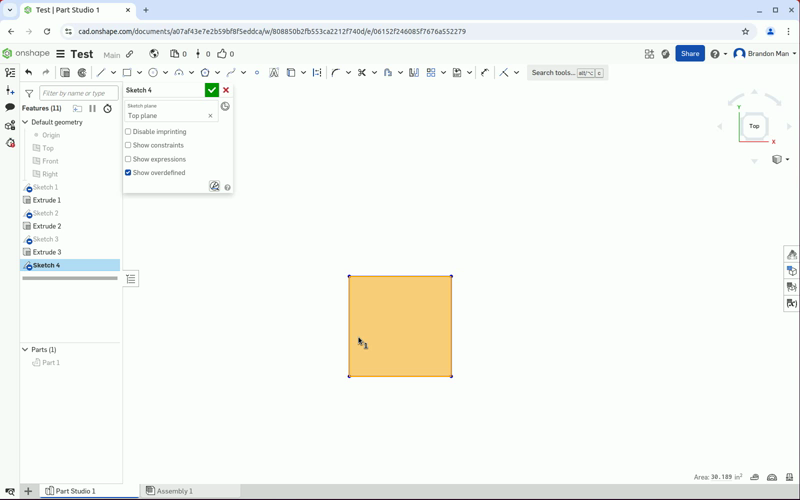
scroll(-6)
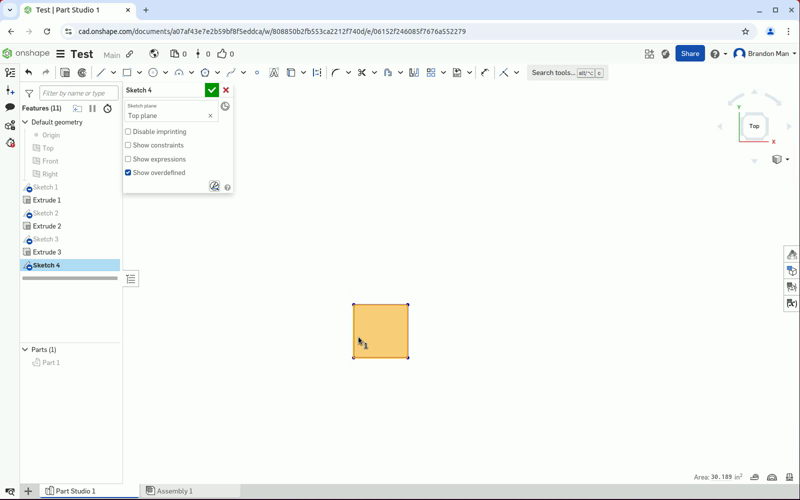
scroll(-6)
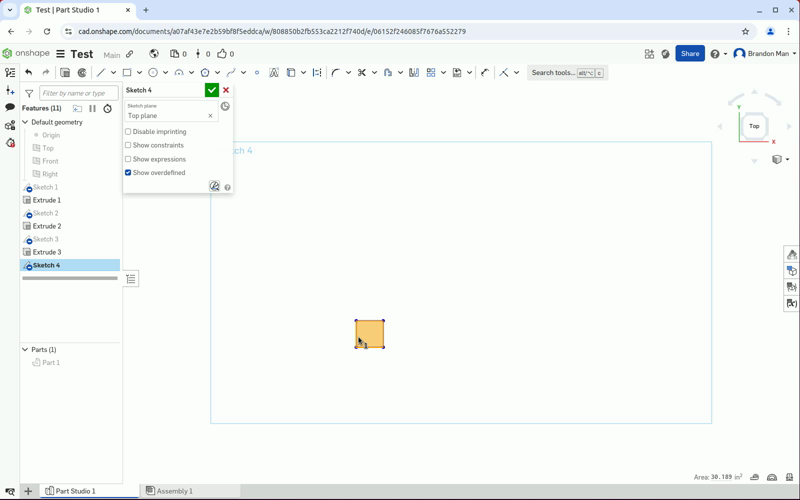
mouse_move(73, 352)
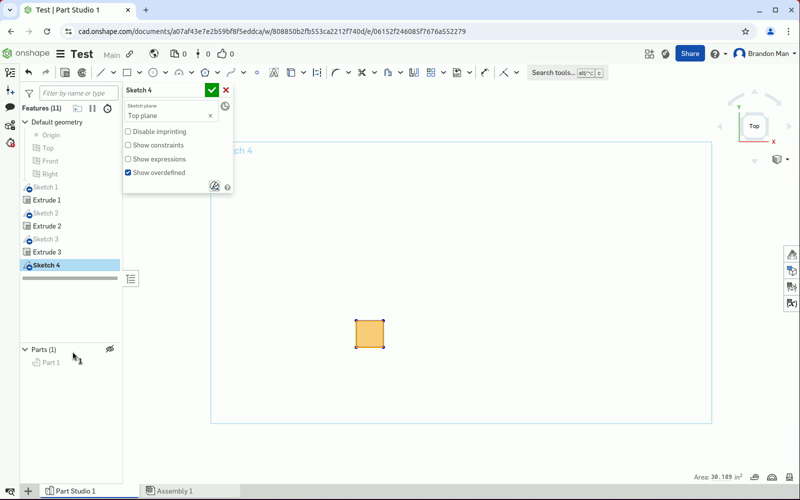
key(shift+y)
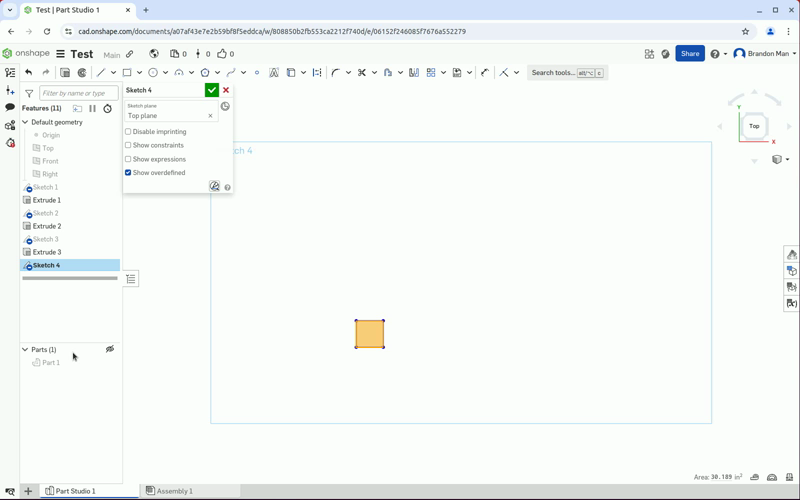
key(shift+e)
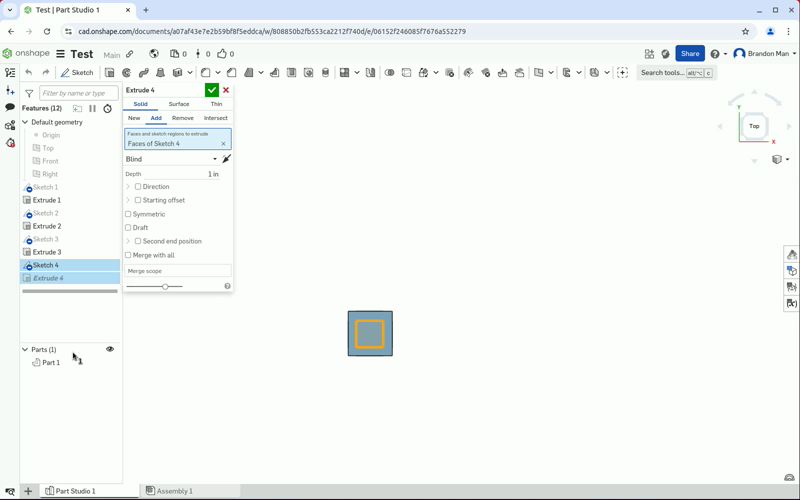
mouse_move(143, 106)
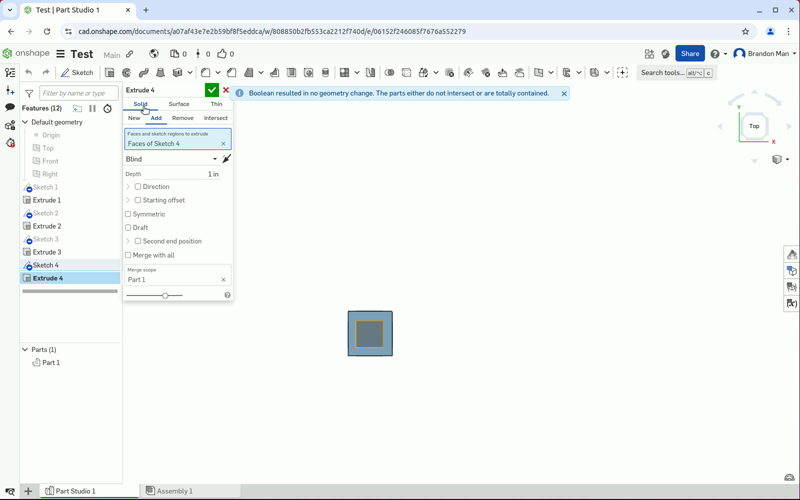
click(143, 106)
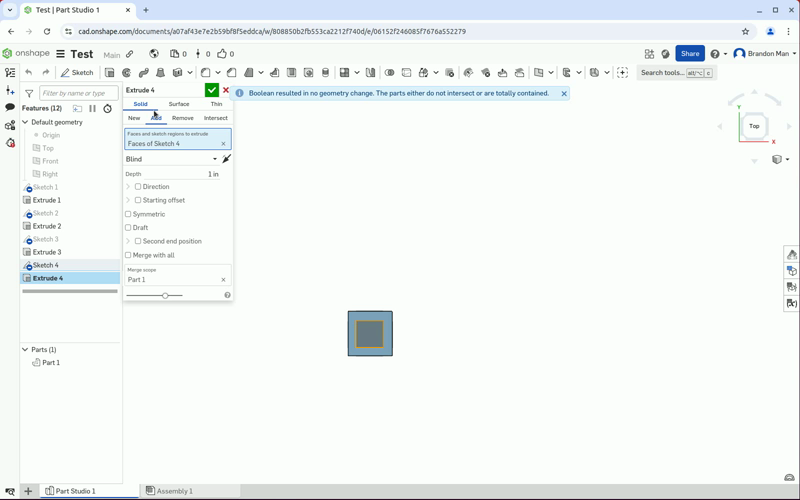
mouse_move(186, 120)
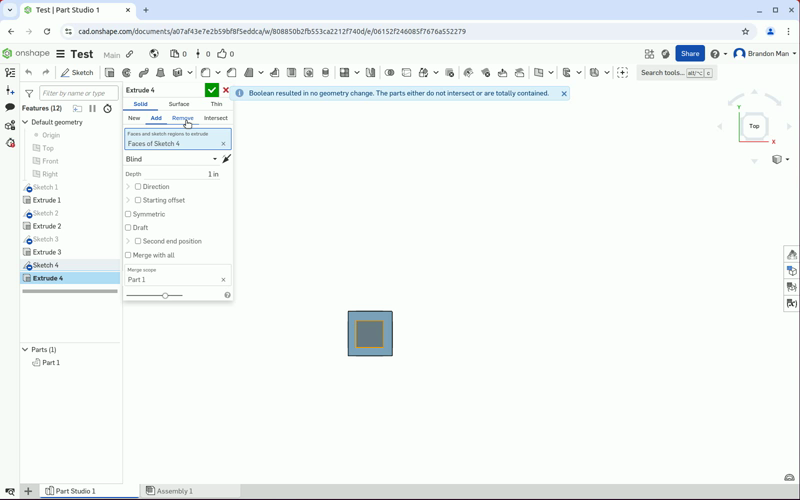
click(186, 120)
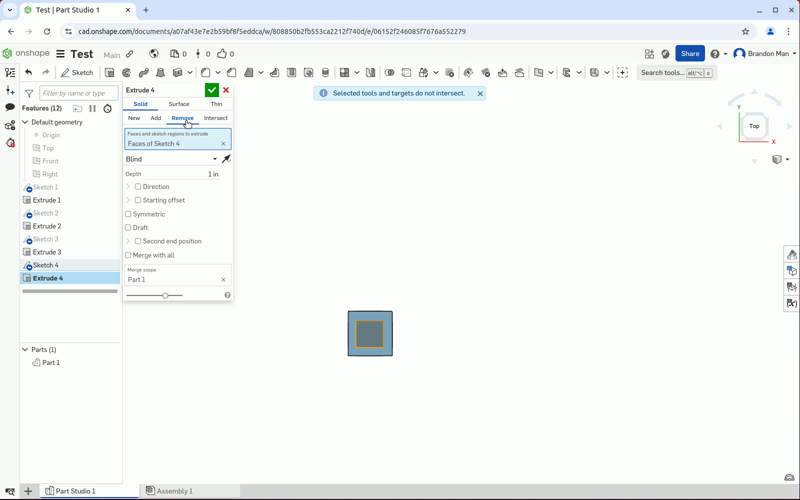
key(tab, 4)
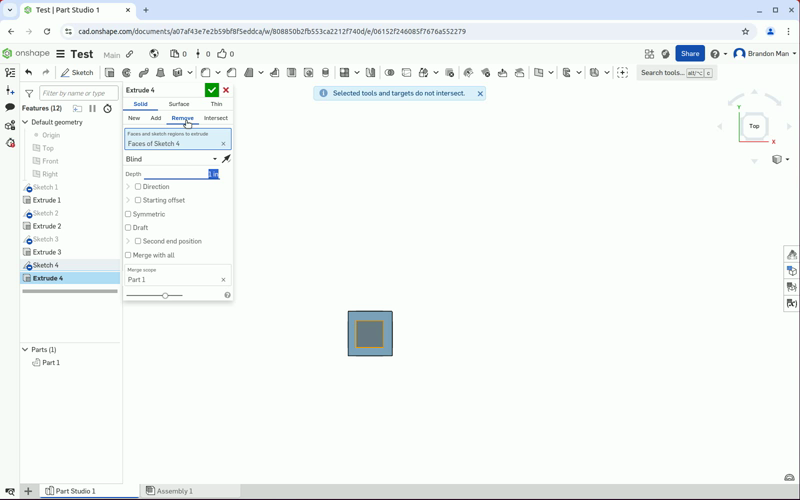
text(-16.128)
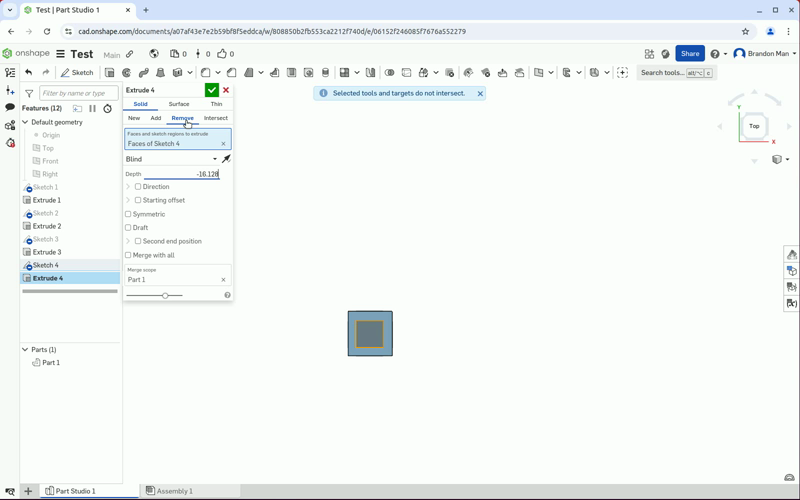
key(tab, 6)
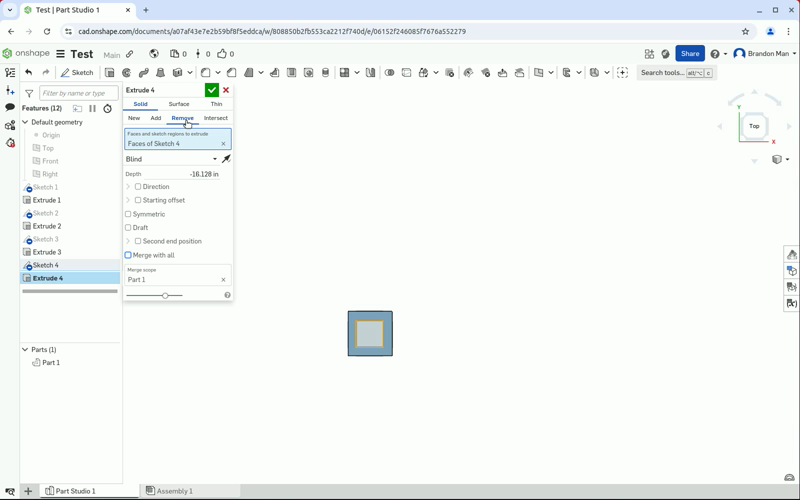
key(space)
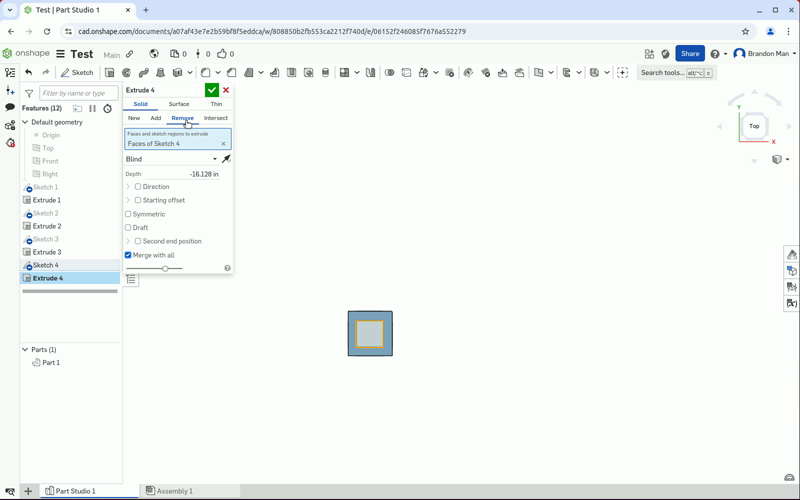
key(enter)
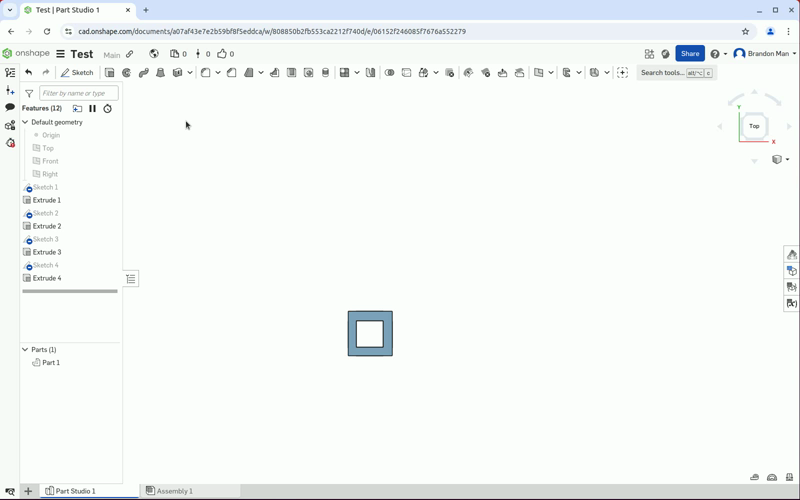
key(shift+h)
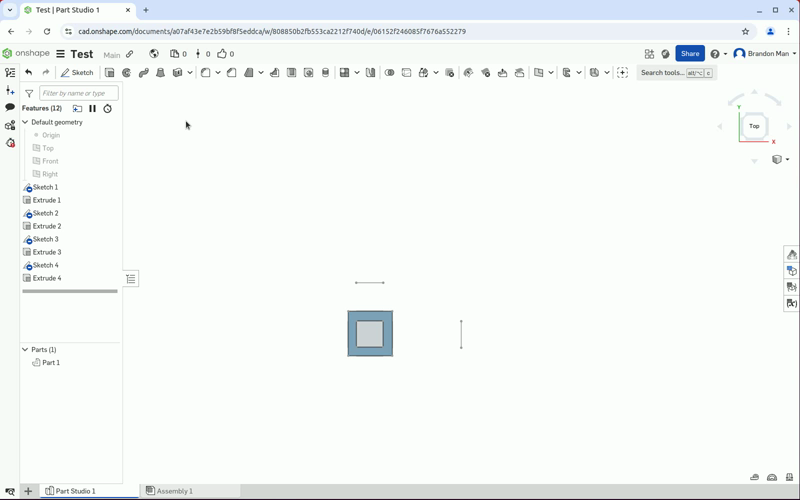
key(shift+h)
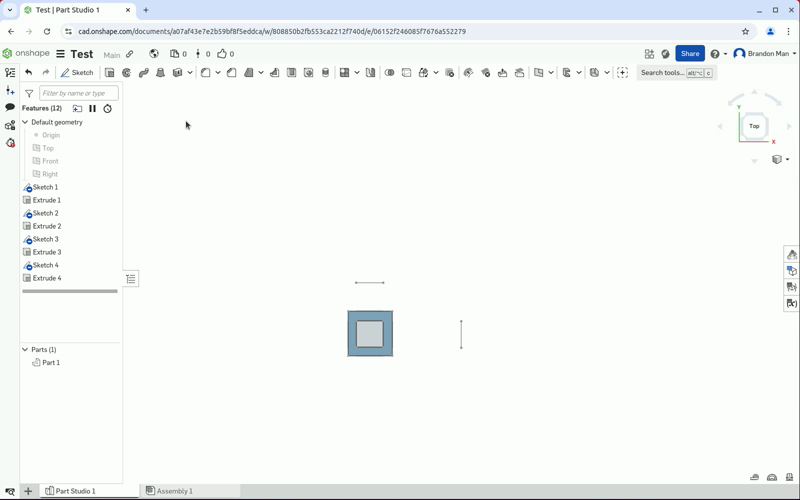
key(shift+7)
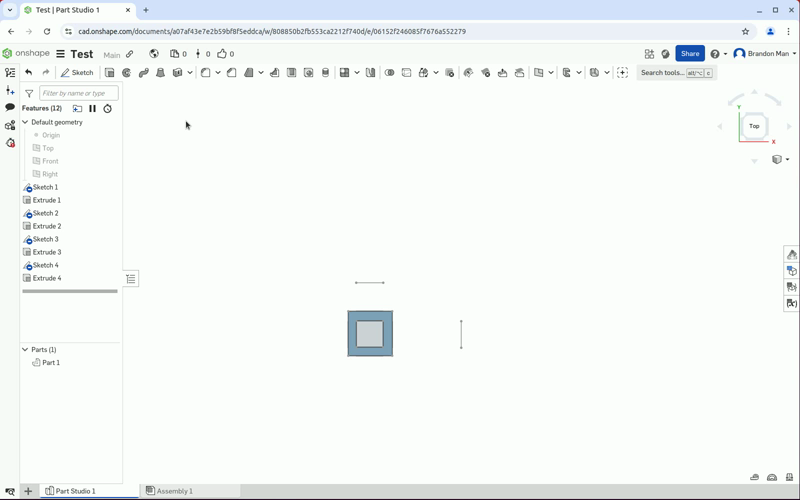
key(up, 3)
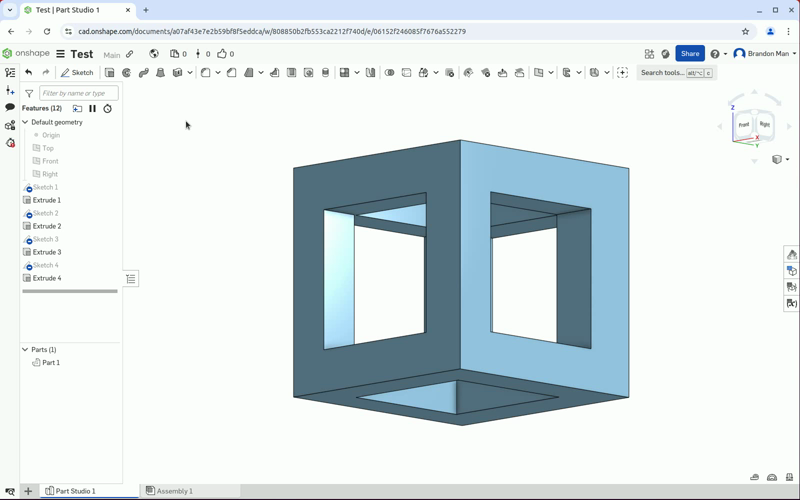
key(left, 3)
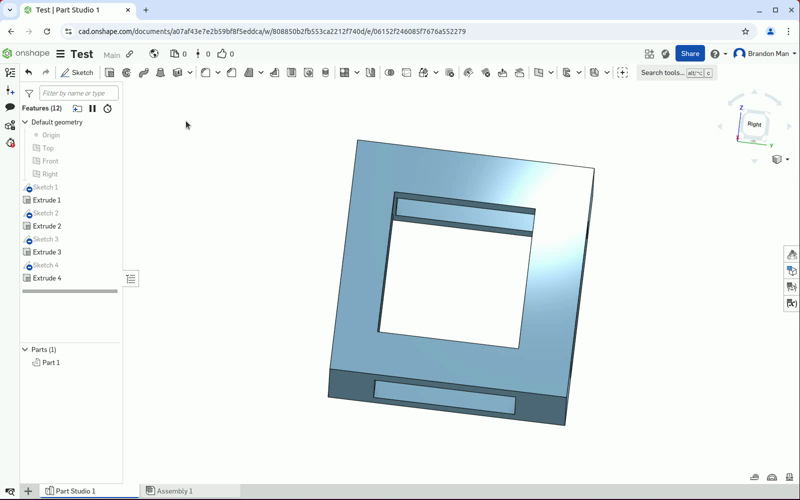
key(right, 3)
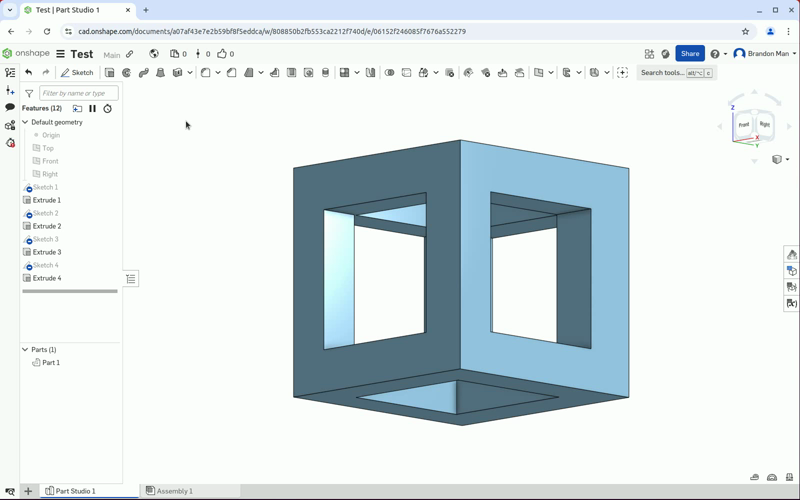
key(down, 3)
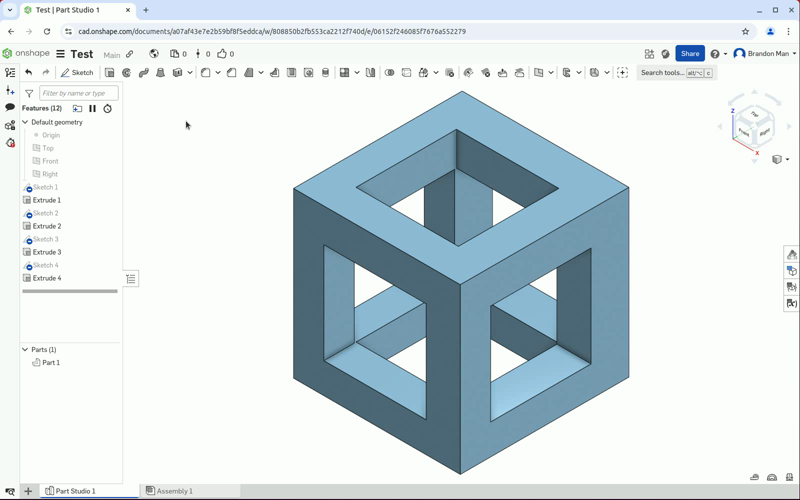
mouse_move(73, 189)
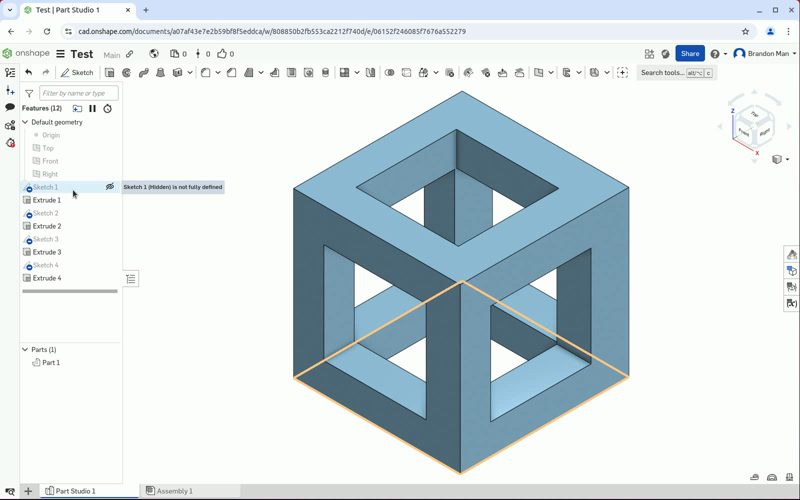
click(73, 189)